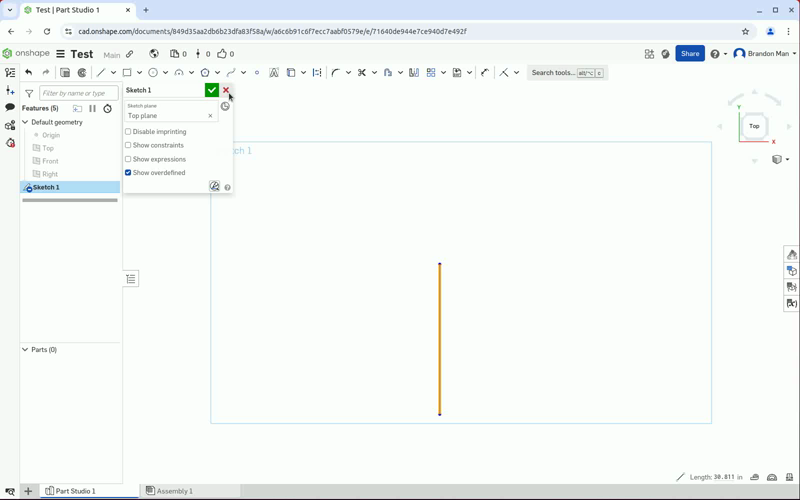
key(shift+h)
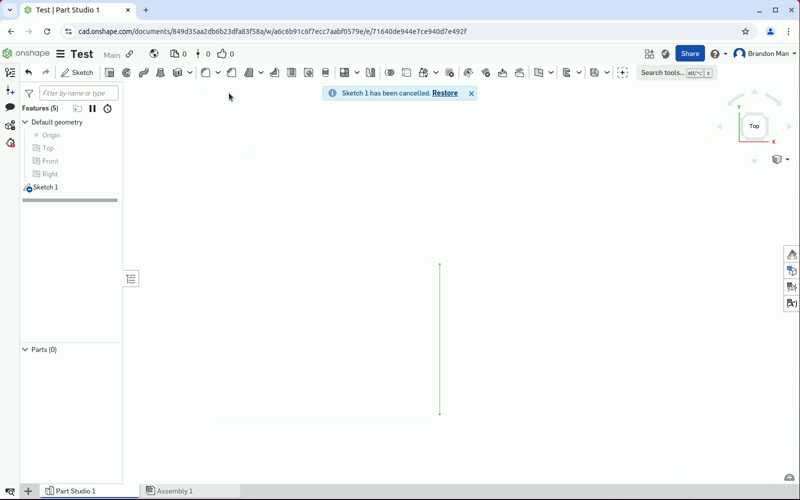
key(shift+s)
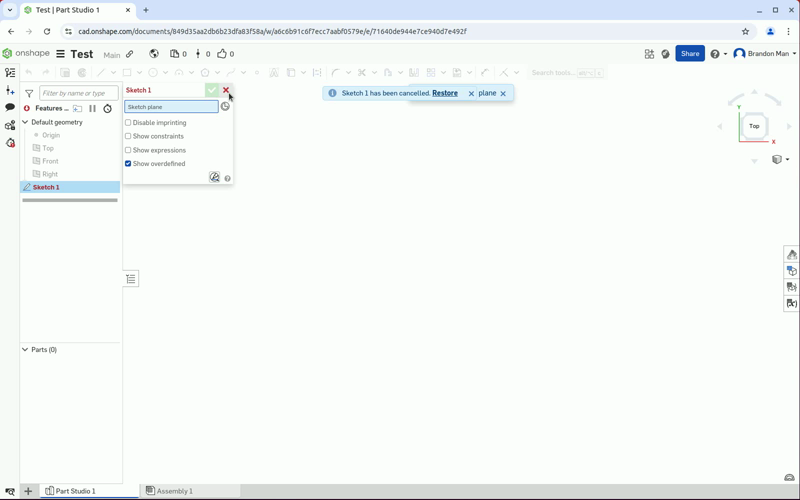
mouse_move(73, 150)
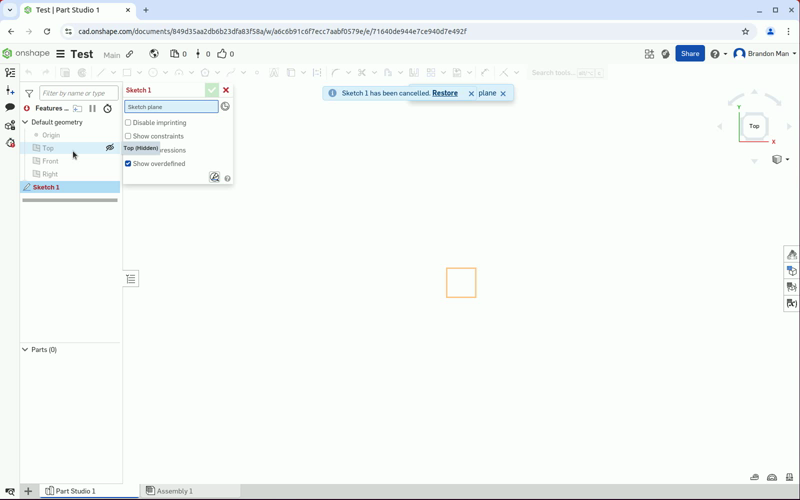
click(73, 150)
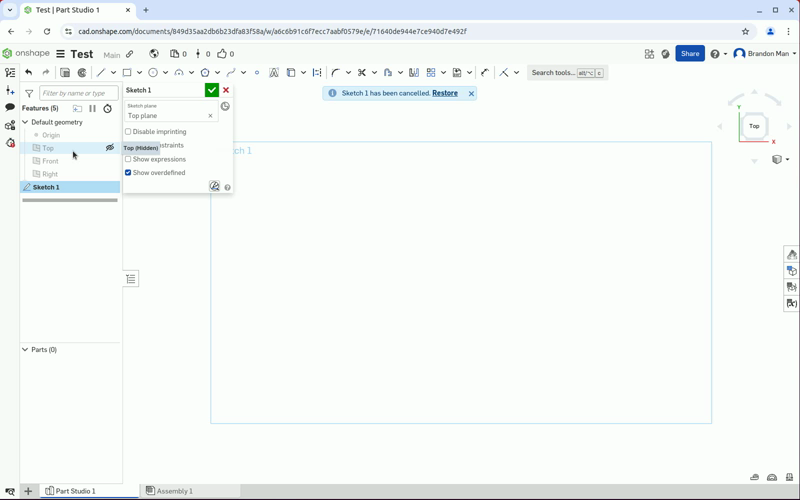
mouse_move(73, 352)
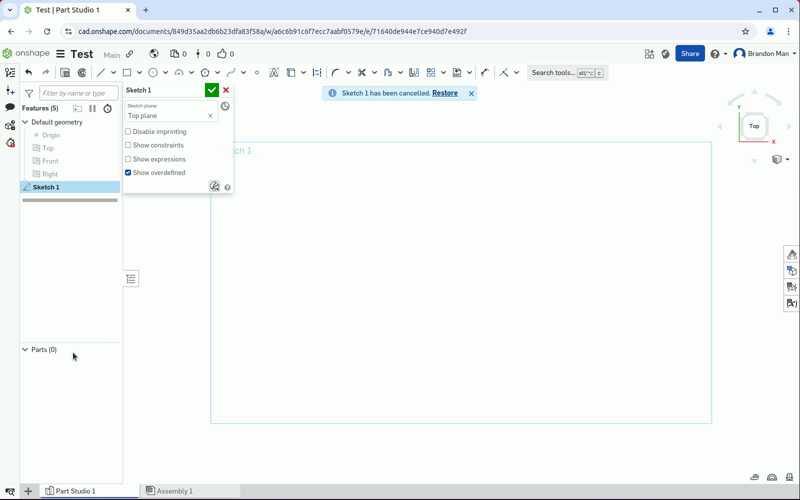
key(y)
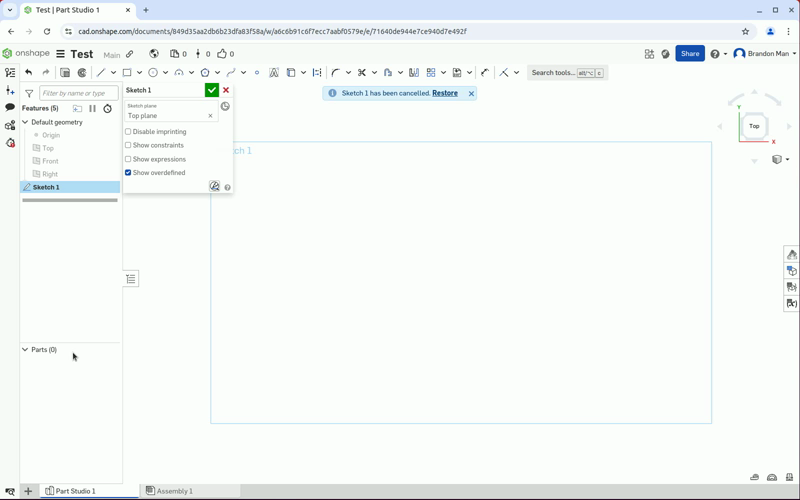
key(c)
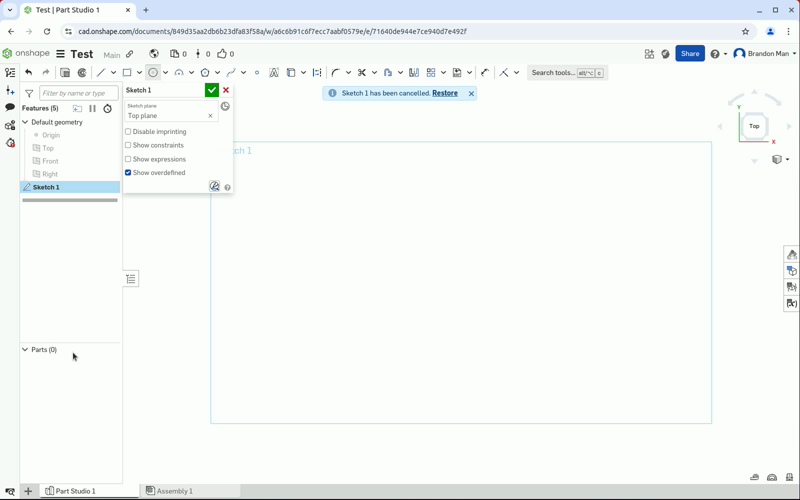
key_down(shift)
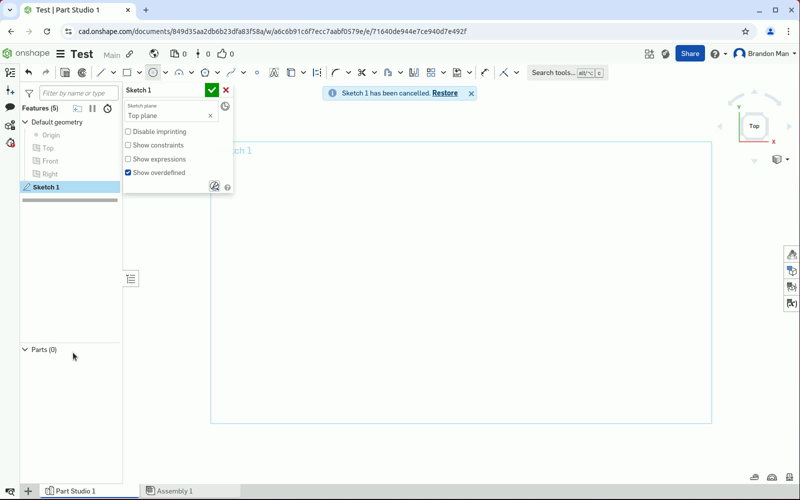
mouse_move(460, 282)
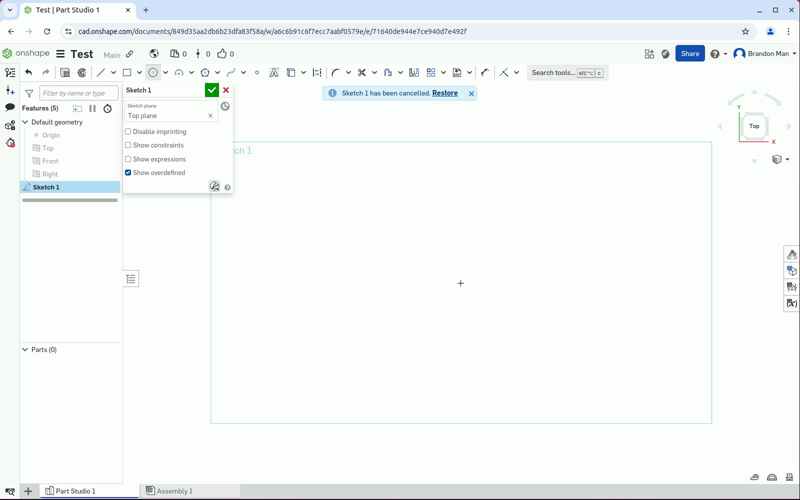
click(460, 282)
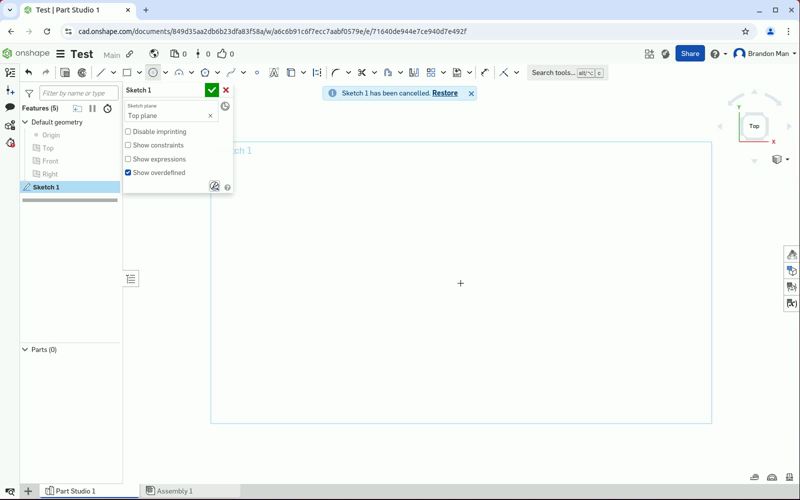
key_up(shift)
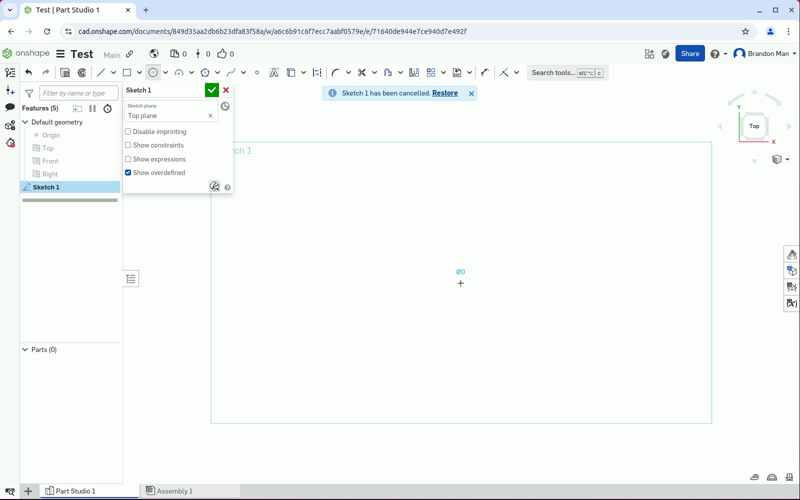
mouse_move(487, 282)
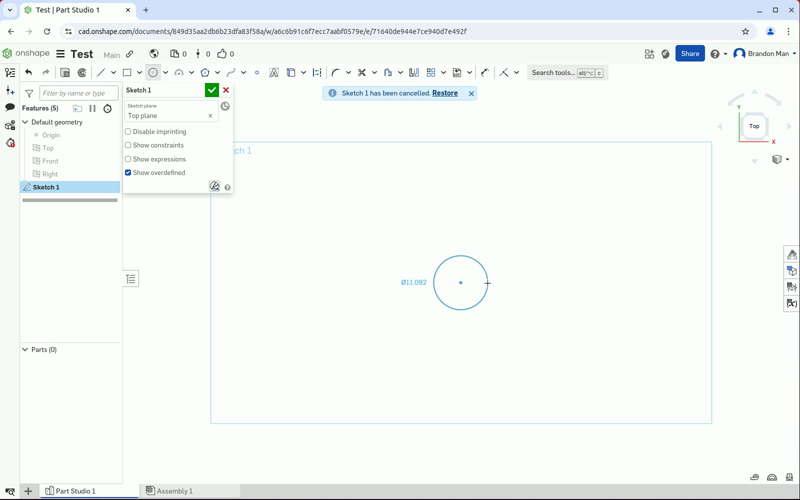
click(487, 282)
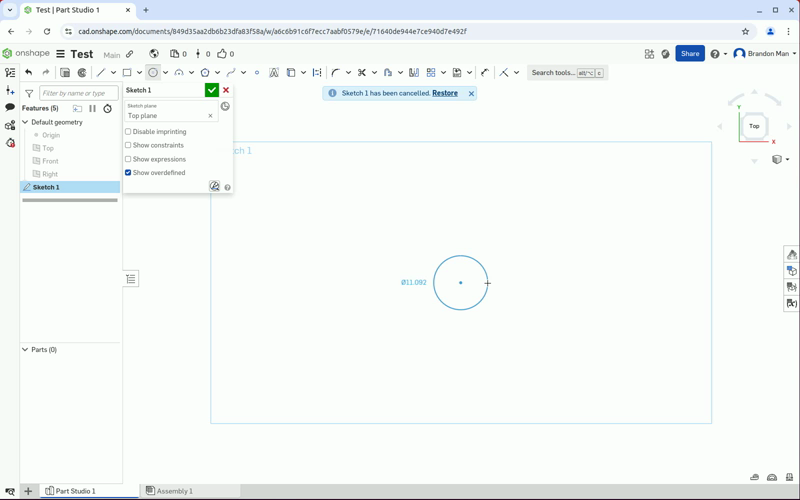
key(esc)
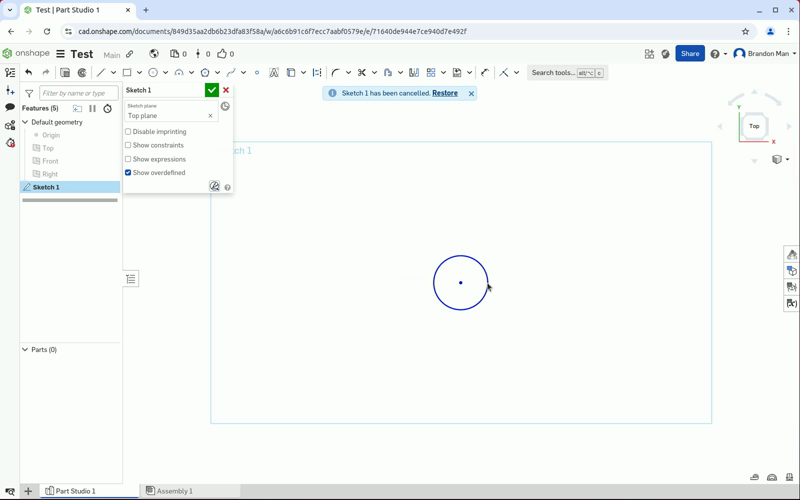
key(c)
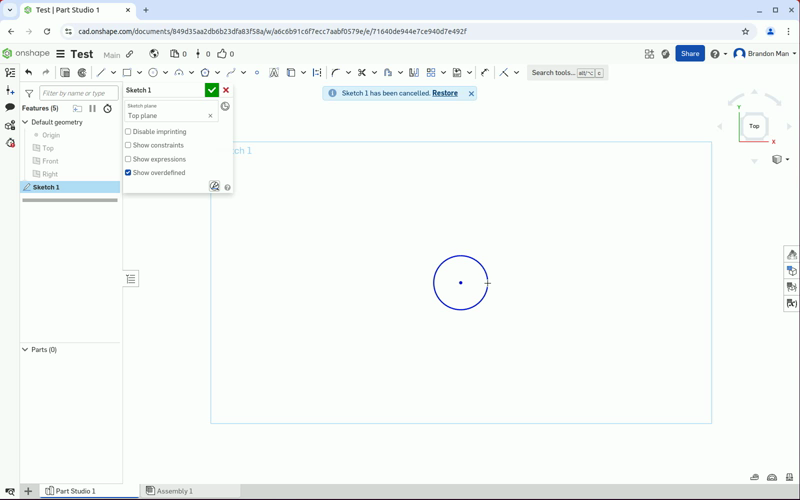
key_down(shift)
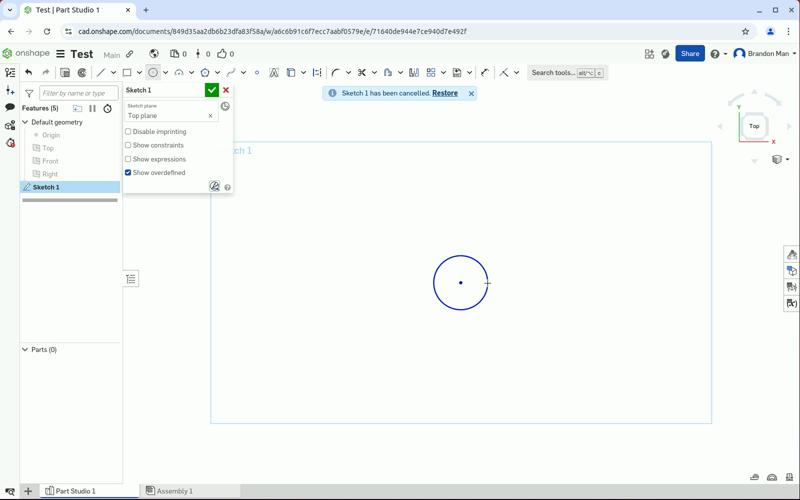
mouse_move(460, 282)
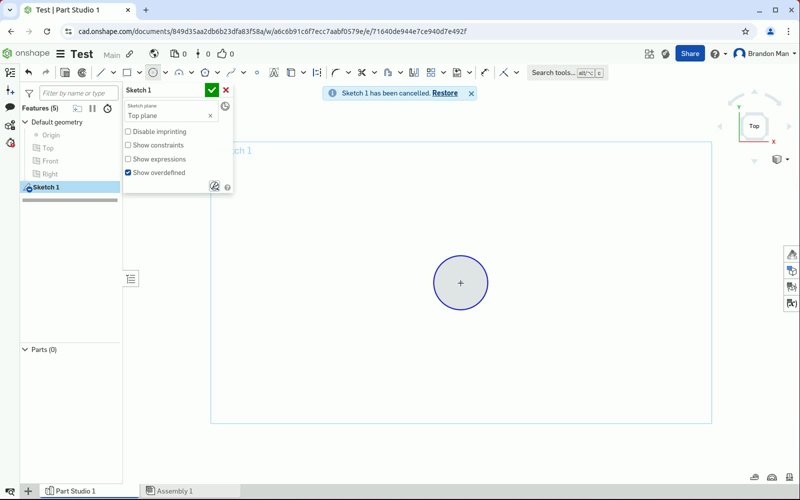
click(460, 282)
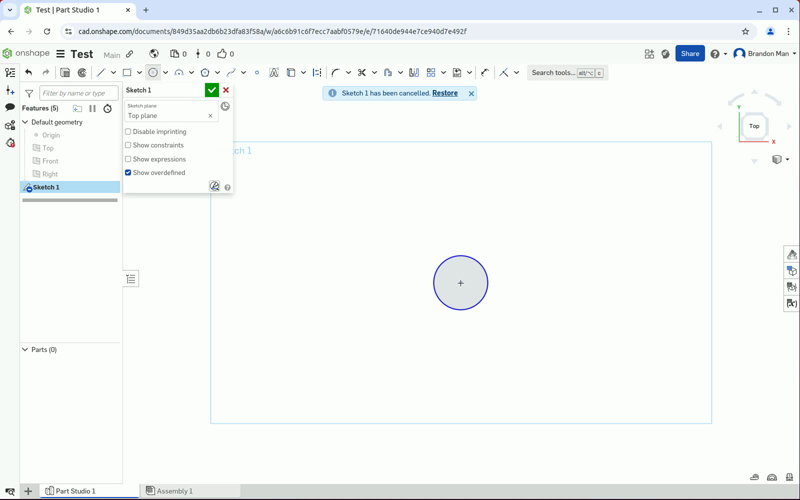
key_up(shift)
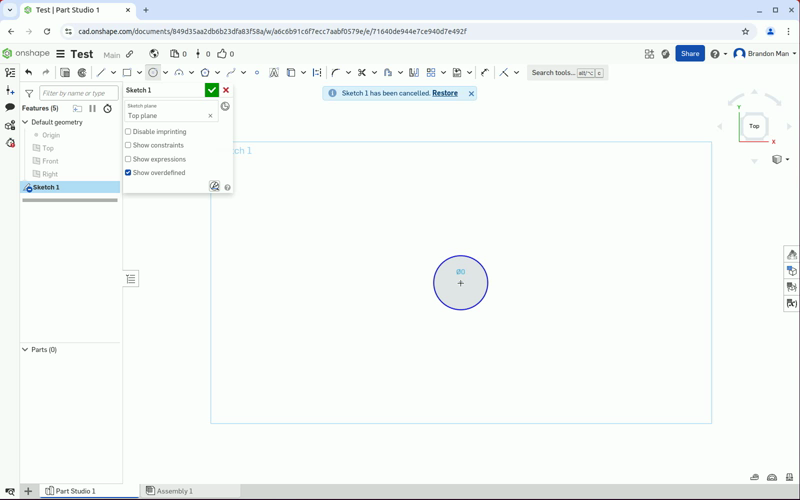
mouse_move(483, 282)
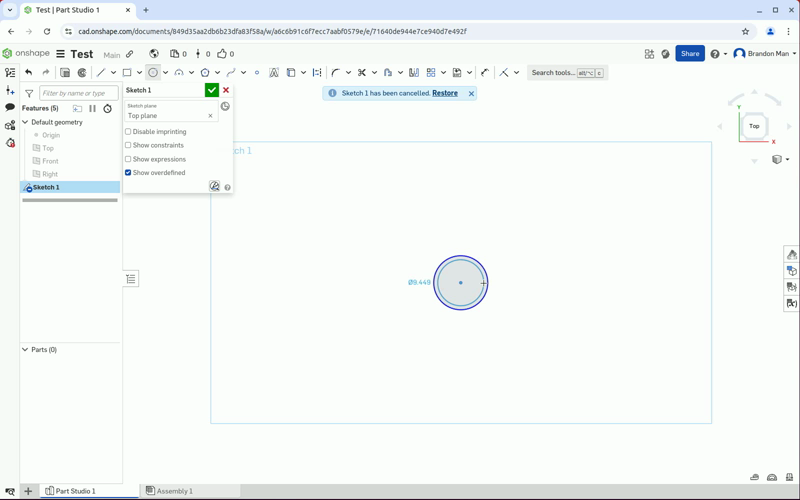
scroll(6)
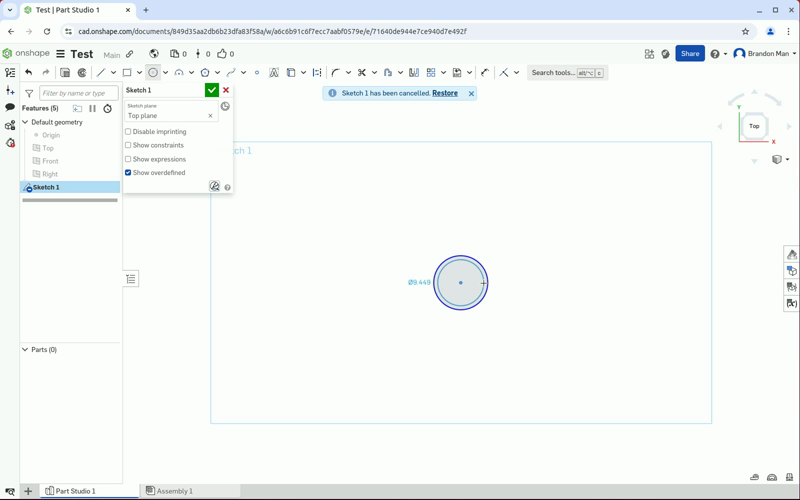
scroll(6)
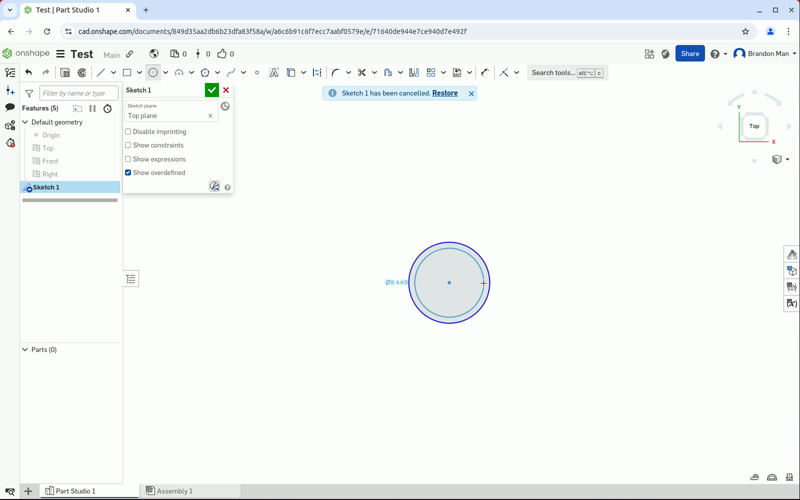
scroll(6)
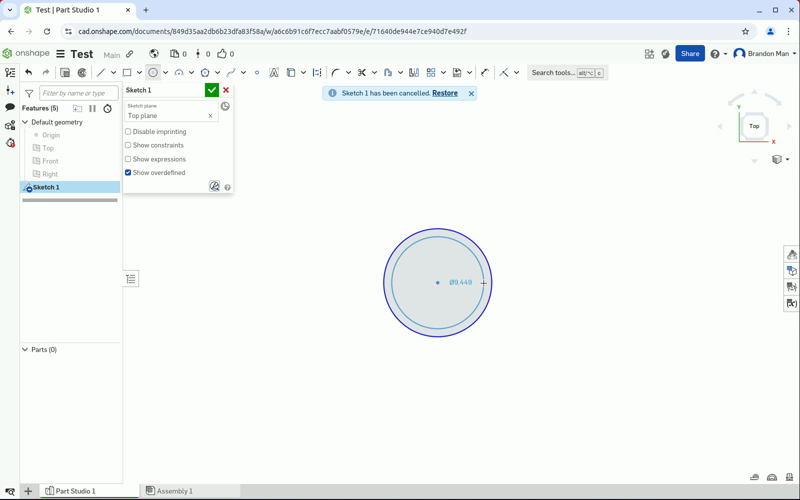
scroll(6)
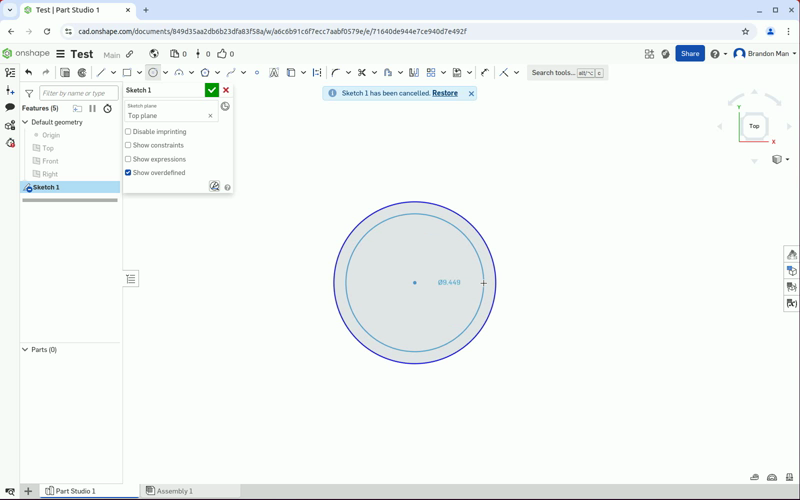
scroll(6)
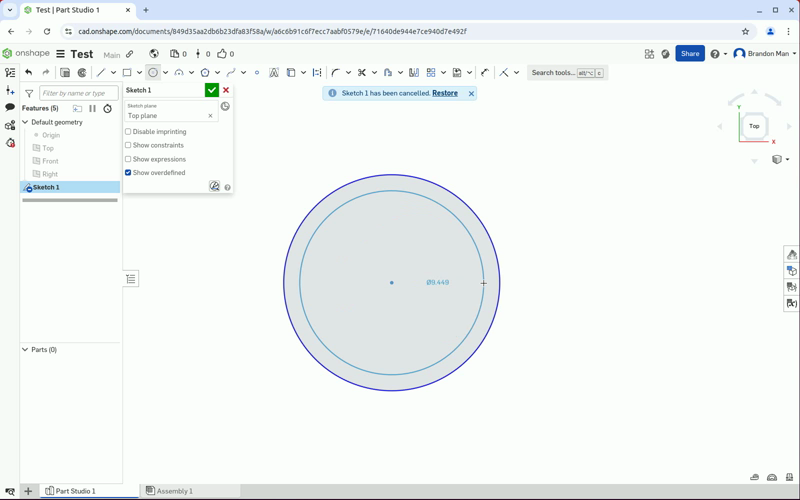
scroll(6)
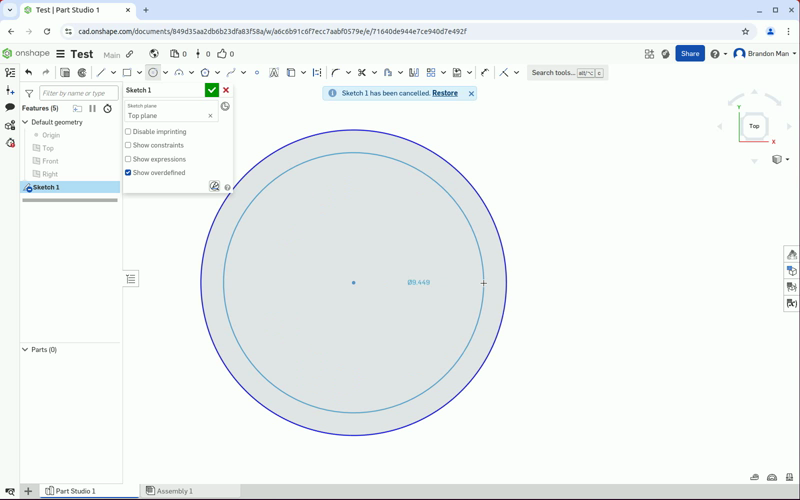
scroll(6)
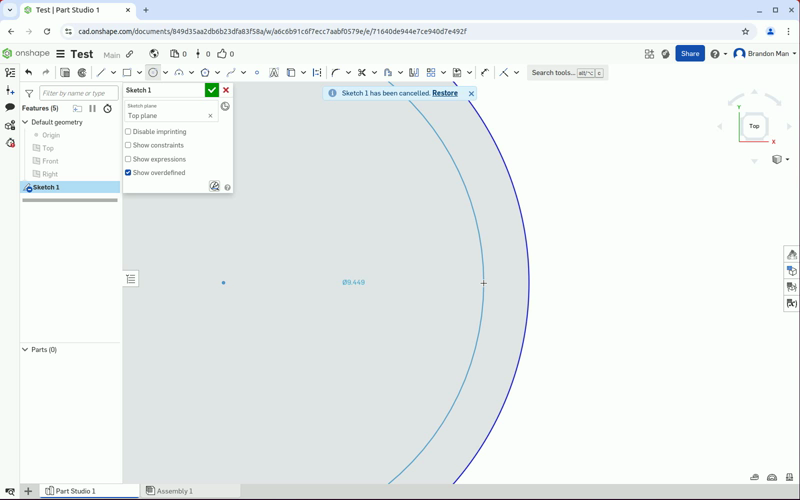
click(483, 282)
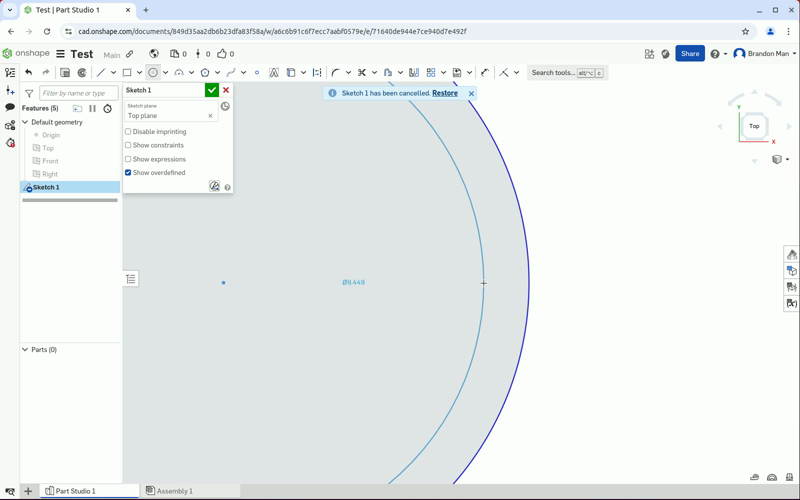
scroll(-6)
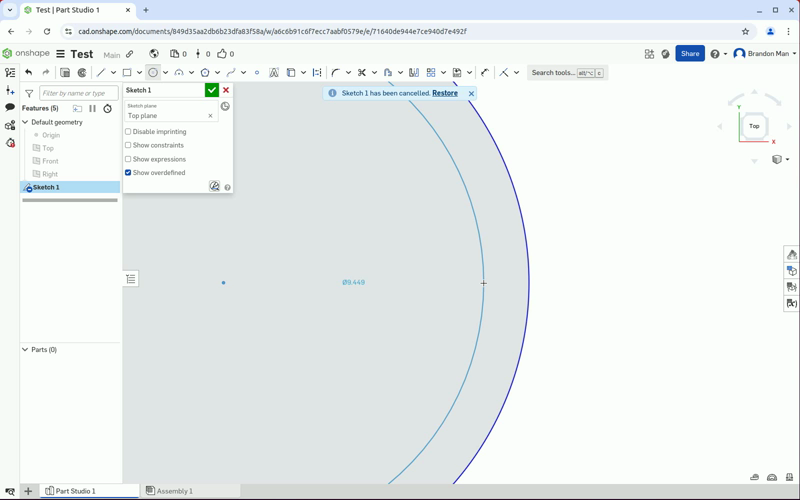
scroll(-6)
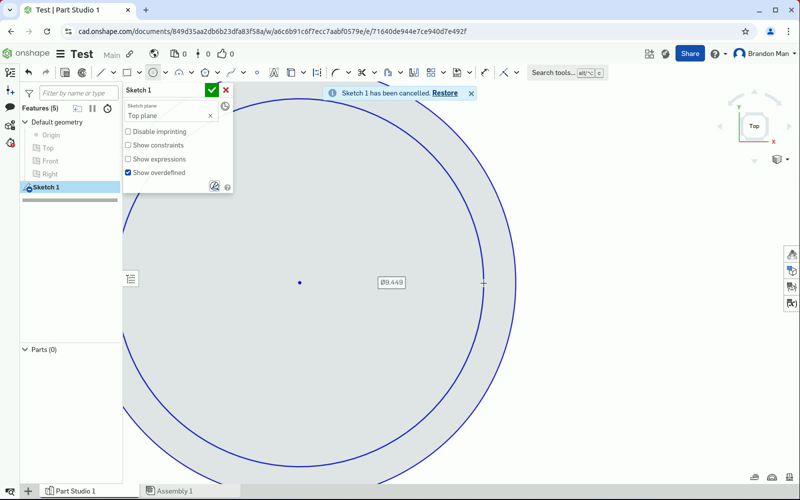
scroll(-6)
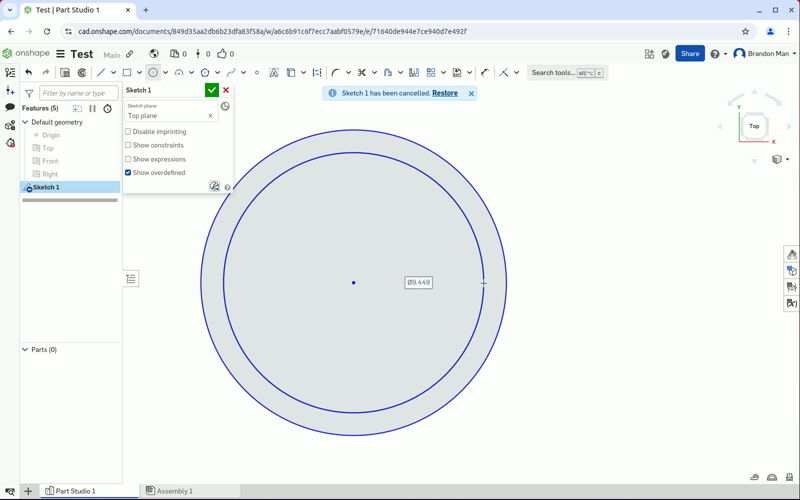
scroll(-6)
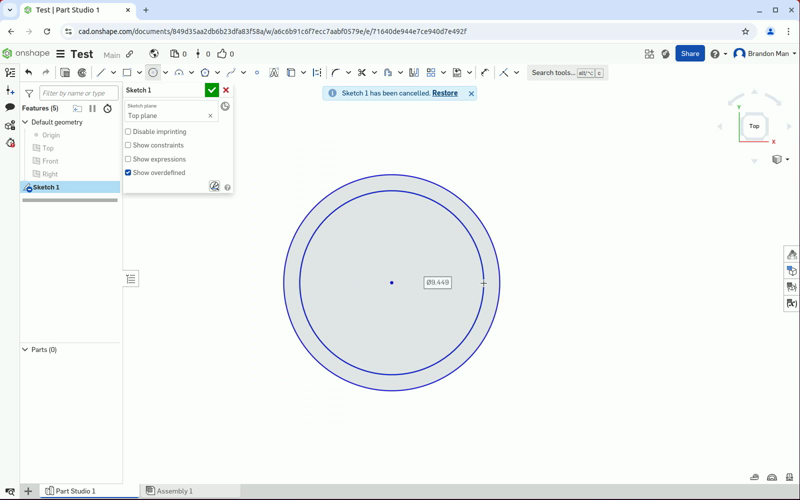
scroll(-6)
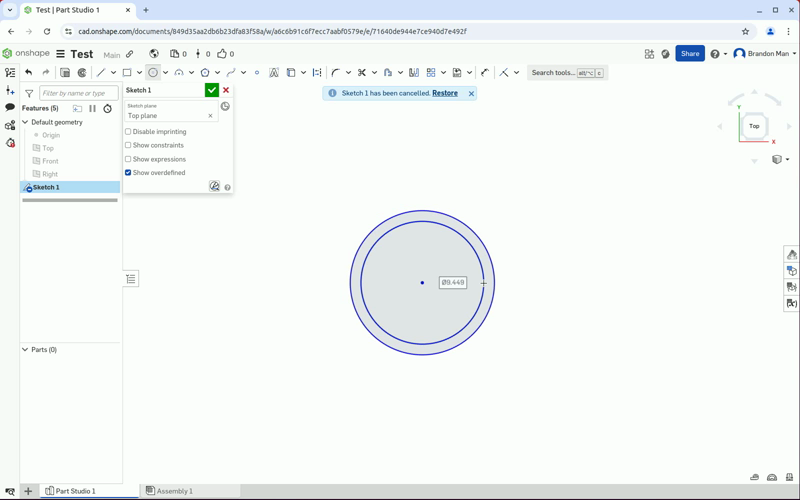
scroll(-6)
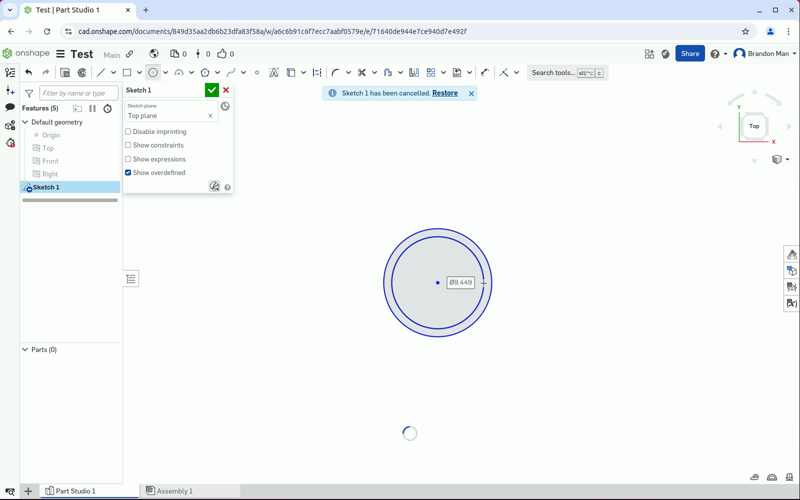
scroll(-6)
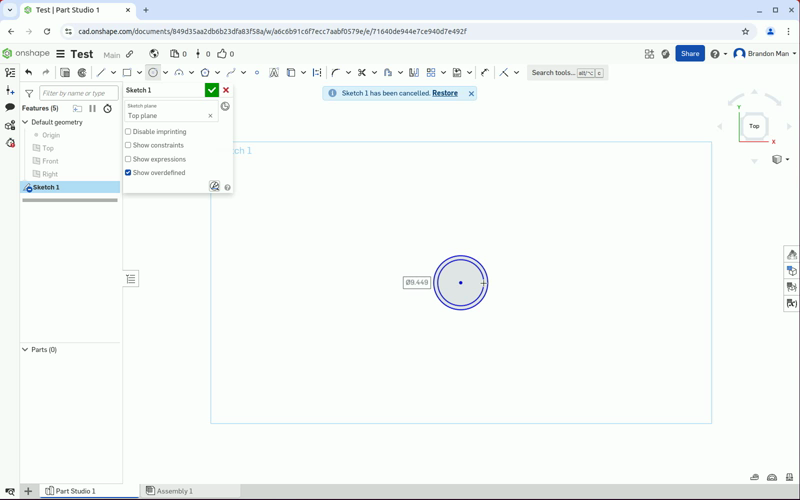
key(esc)
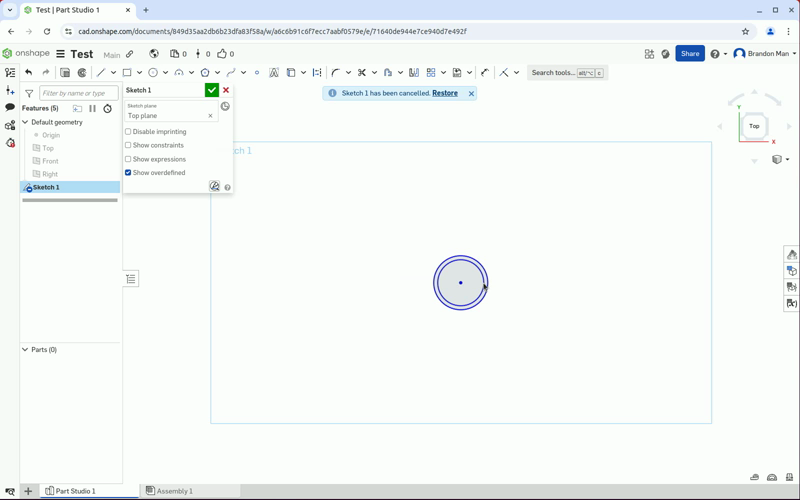
mouse_move(461, 306)
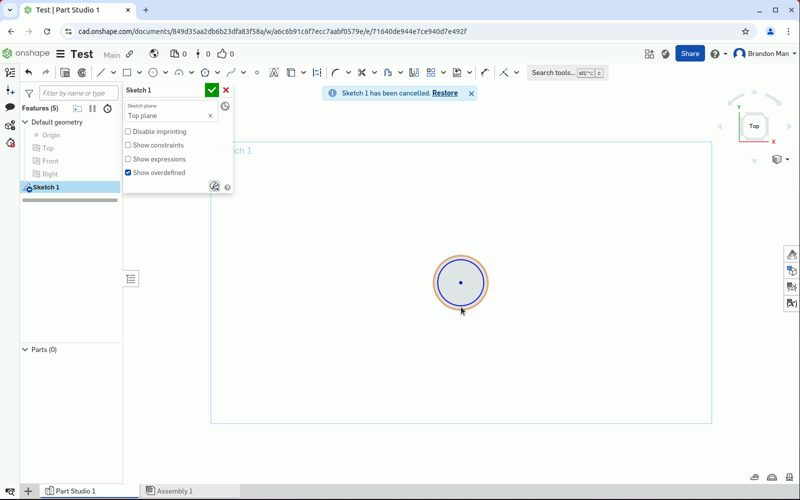
scroll(6)
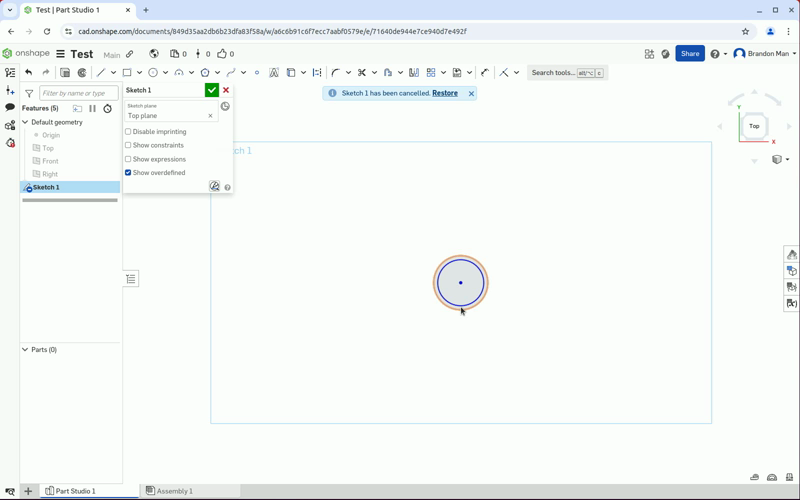
scroll(6)
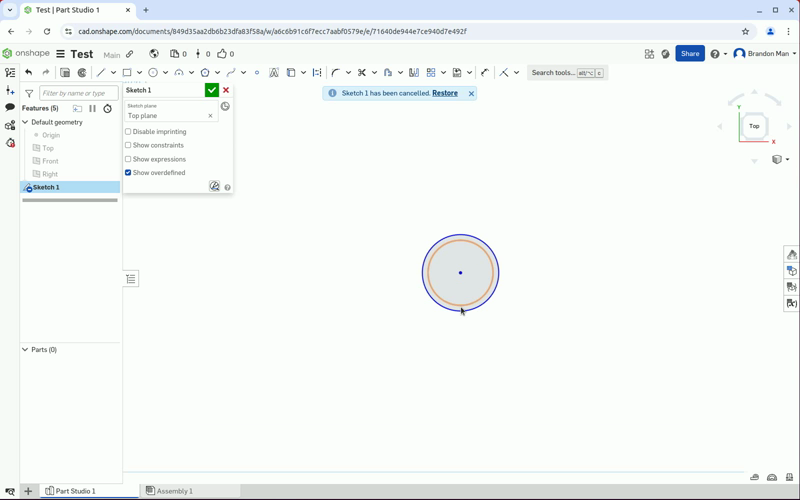
scroll(6)
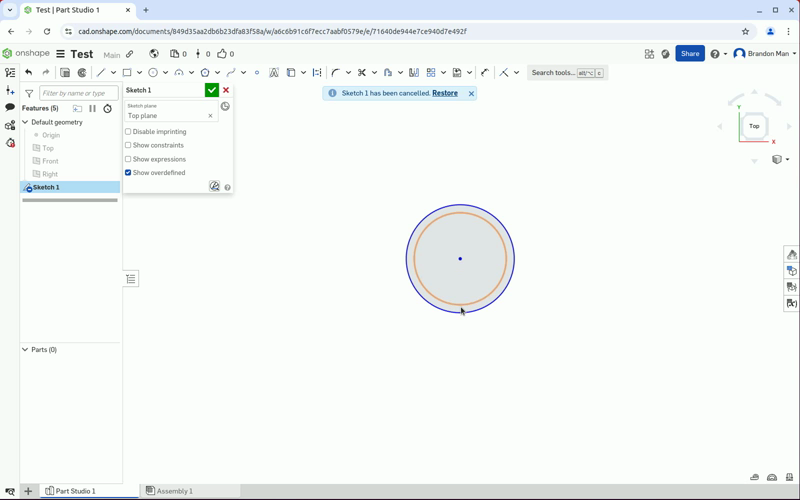
scroll(6)
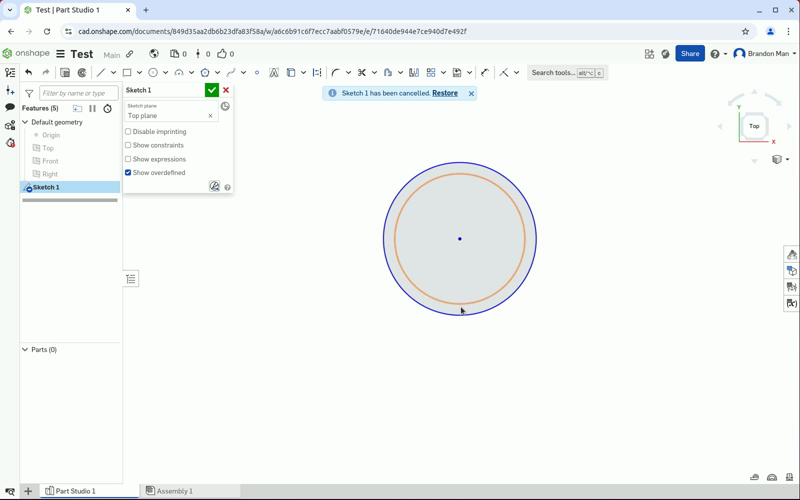
scroll(6)
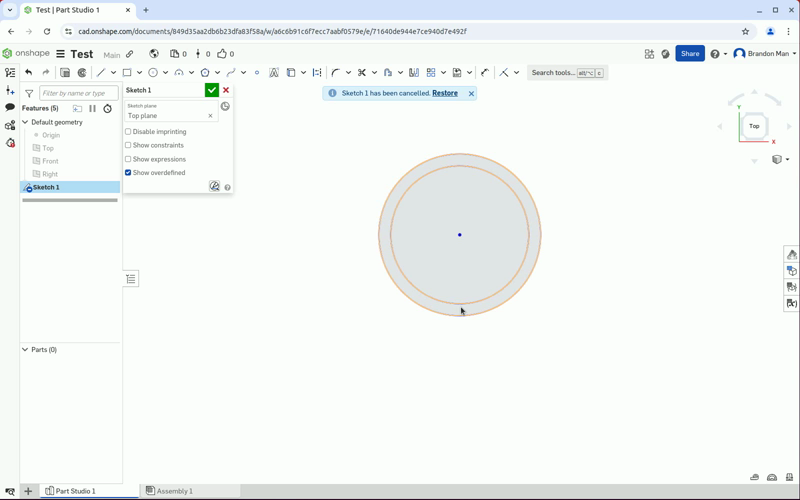
scroll(6)
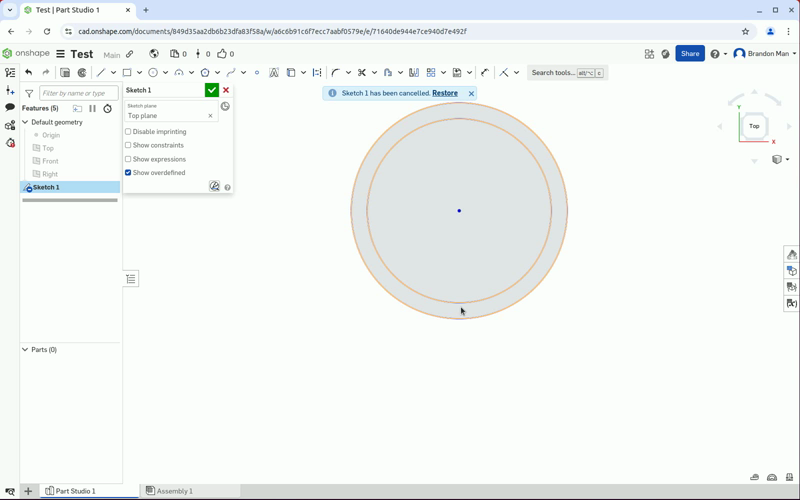
scroll(6)
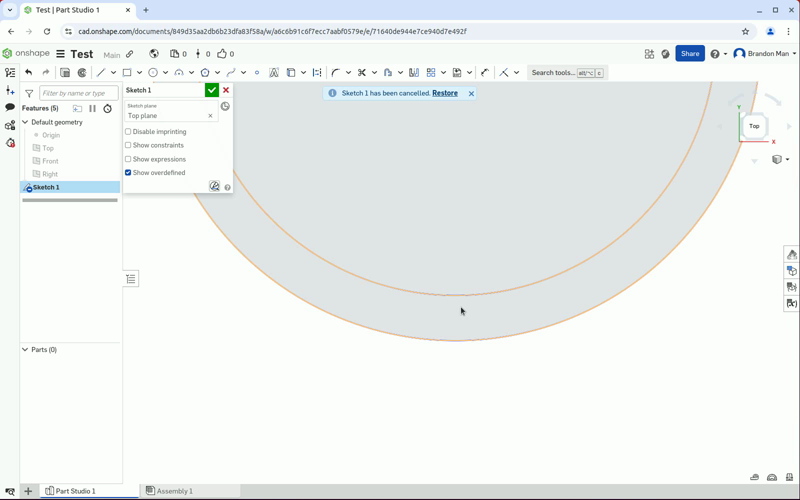
click(461, 306)
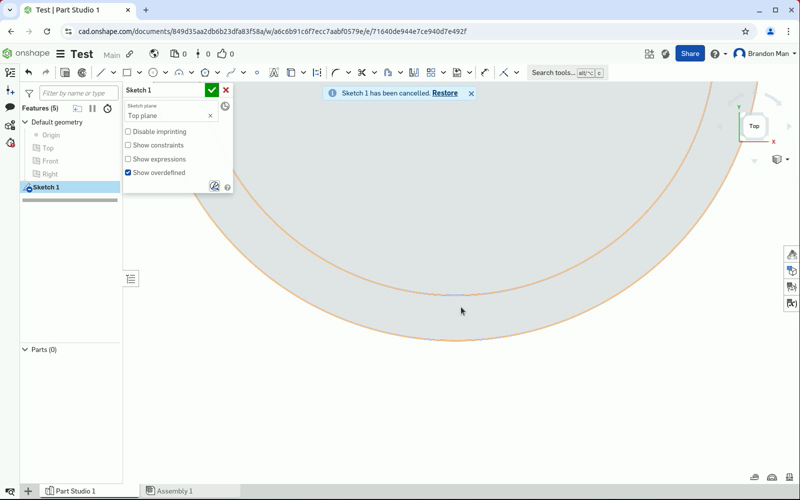
scroll(-6)
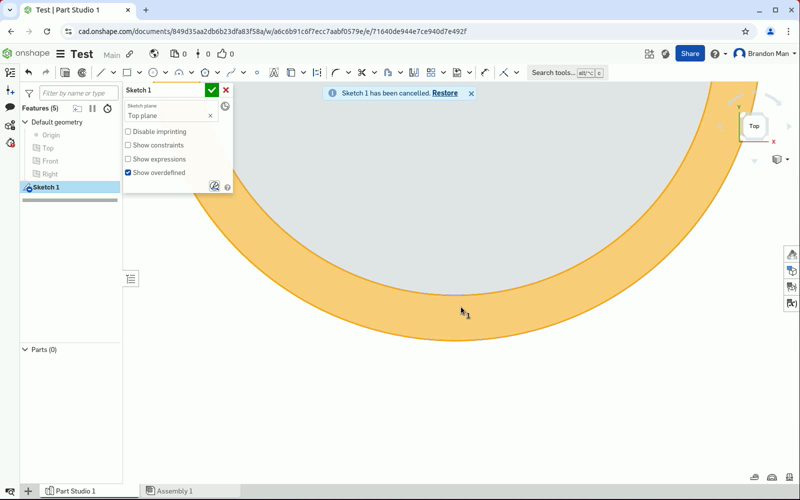
scroll(-6)
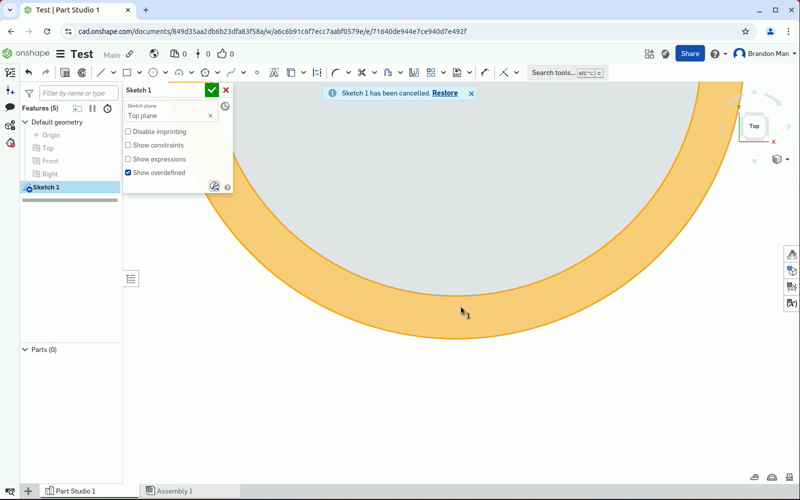
scroll(-6)
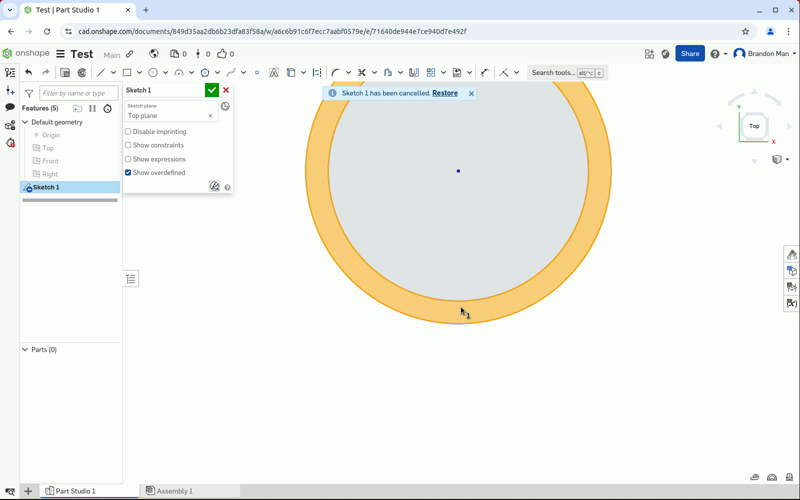
scroll(-6)
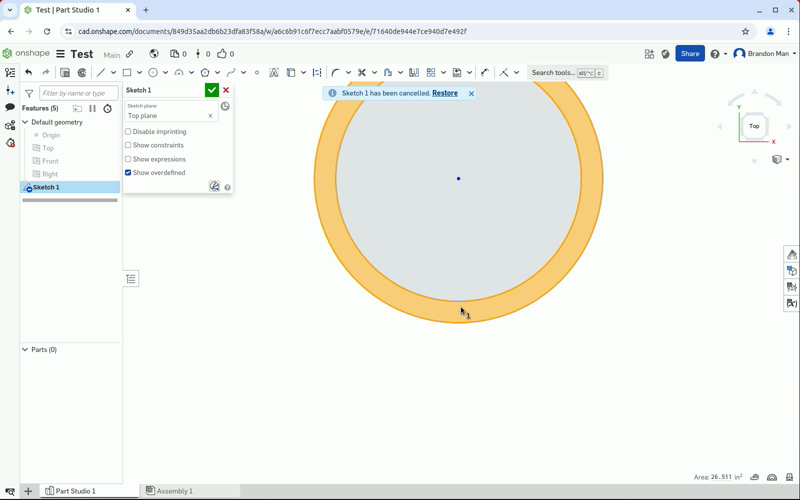
scroll(-6)
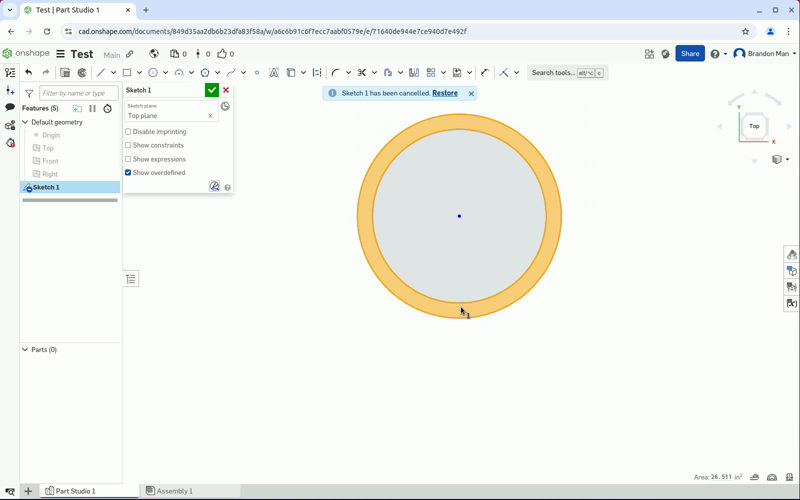
scroll(-6)
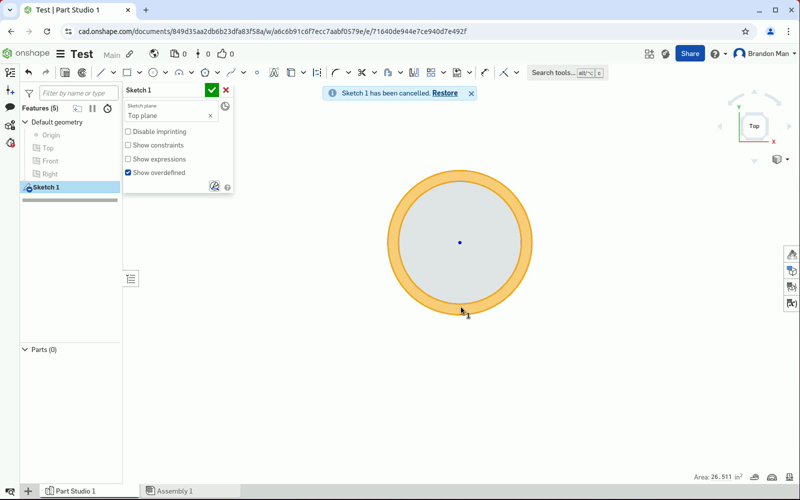
scroll(-6)
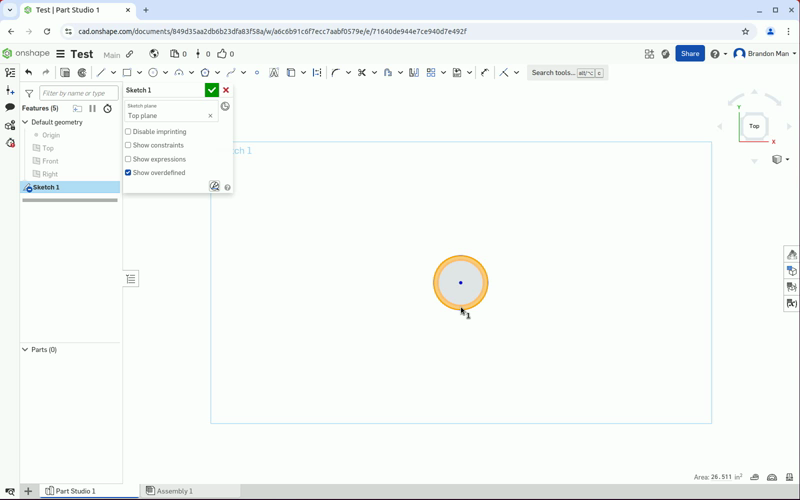
mouse_move(73, 352)
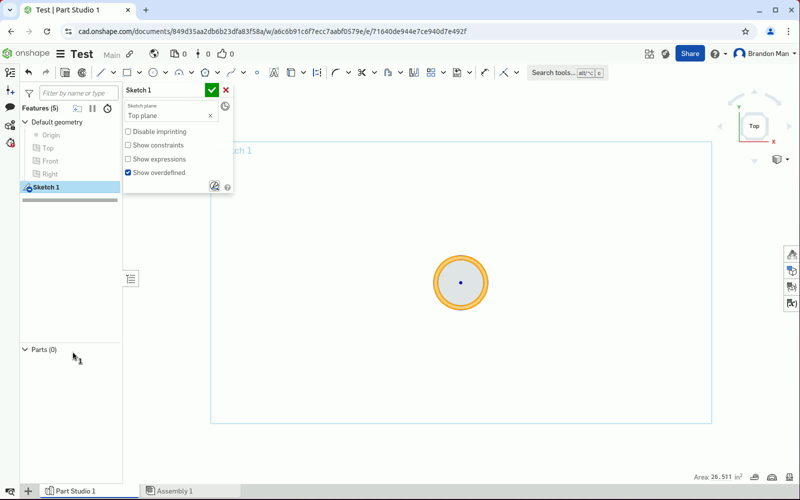
key(shift+y)
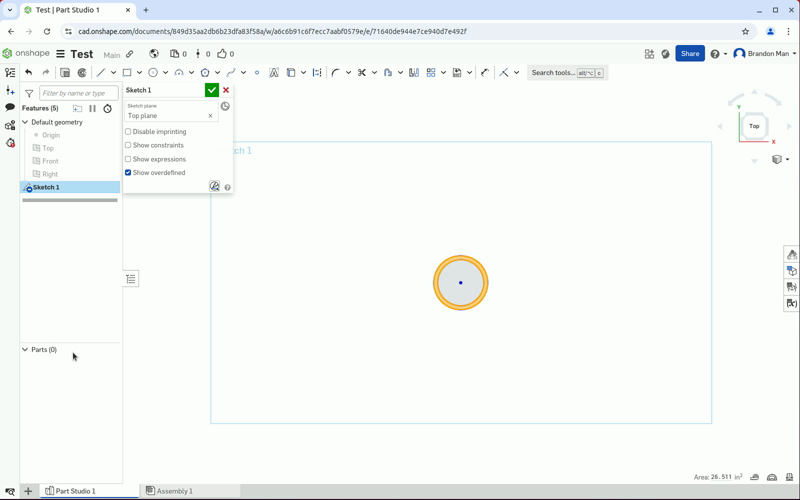
key(shift+e)
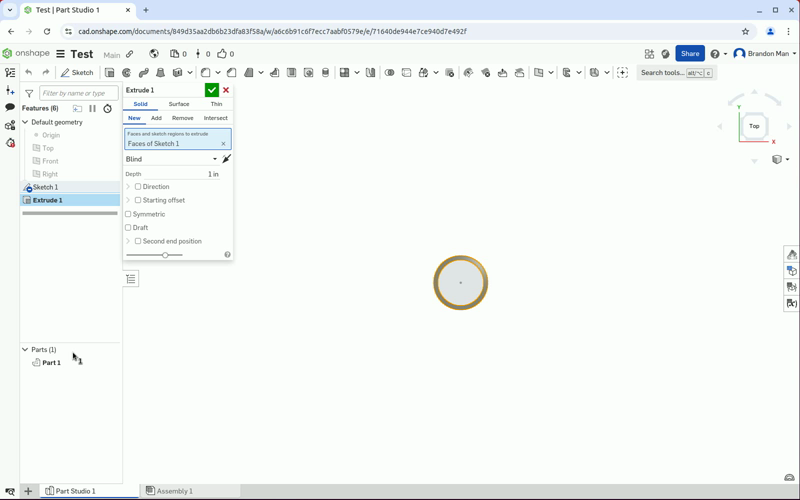
mouse_move(143, 106)
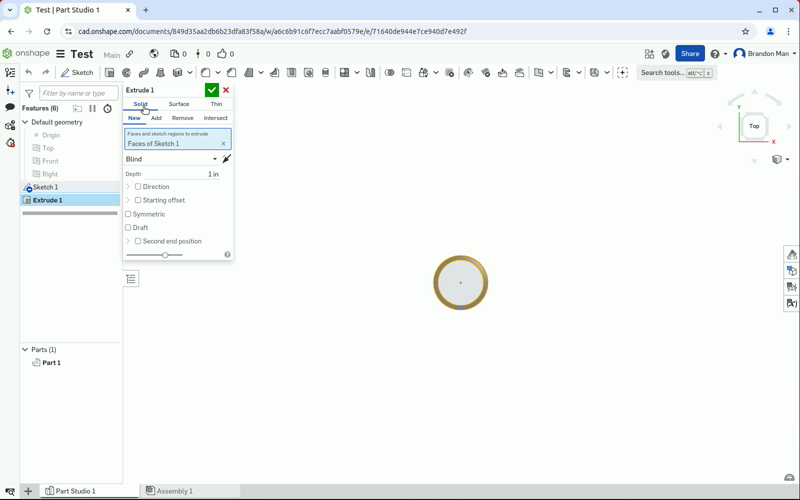
click(143, 106)
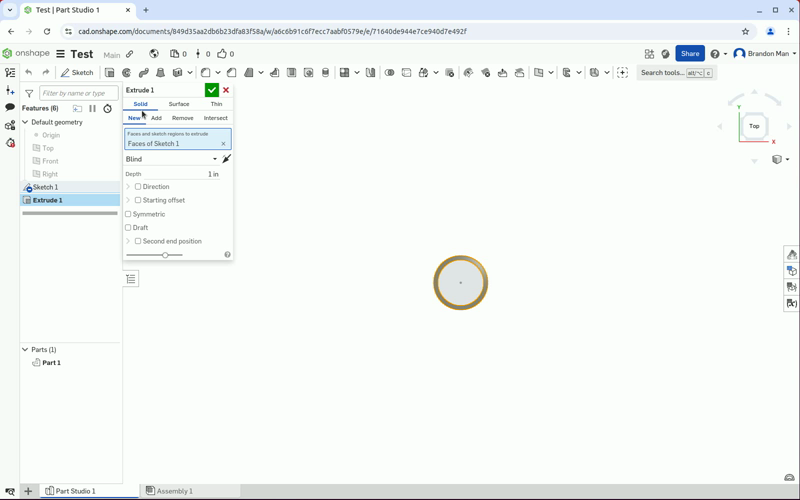
mouse_move(137, 120)
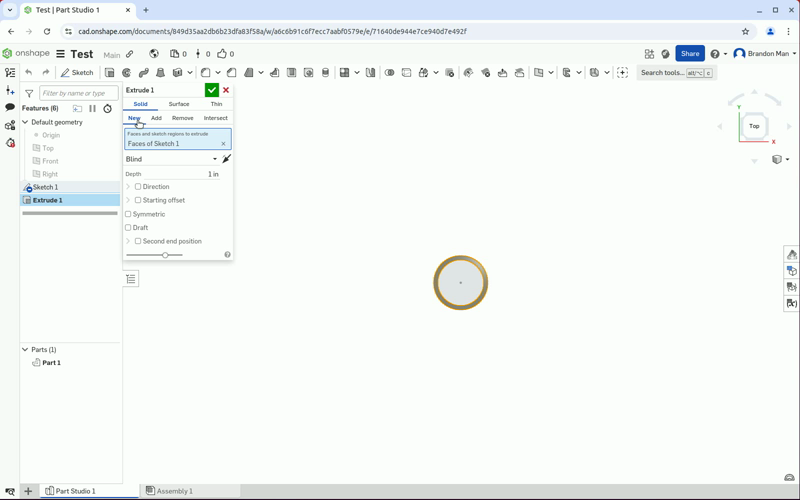
click(137, 120)
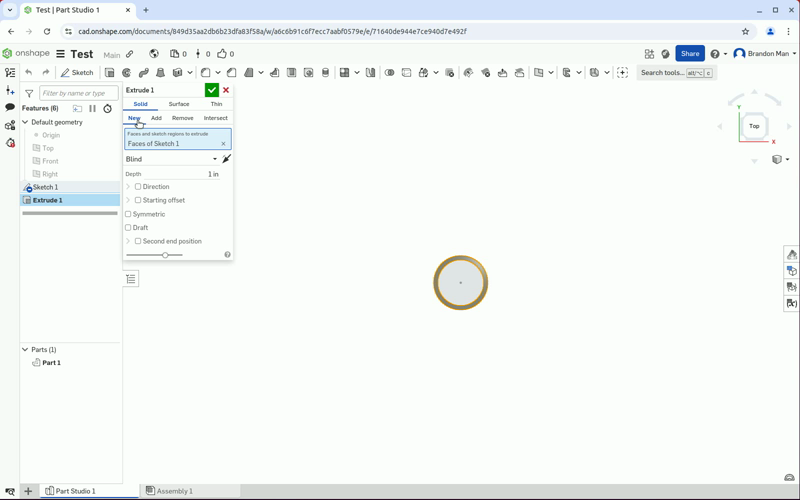
key(tab, 4)
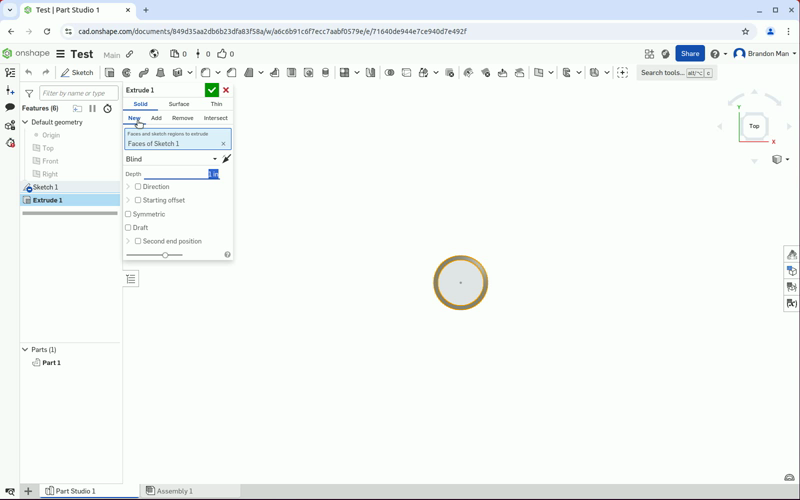
text(23.108)
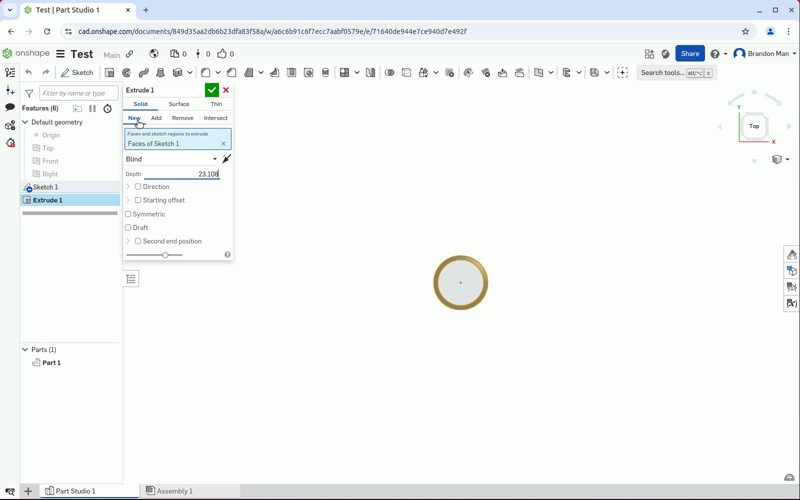
key(enter)
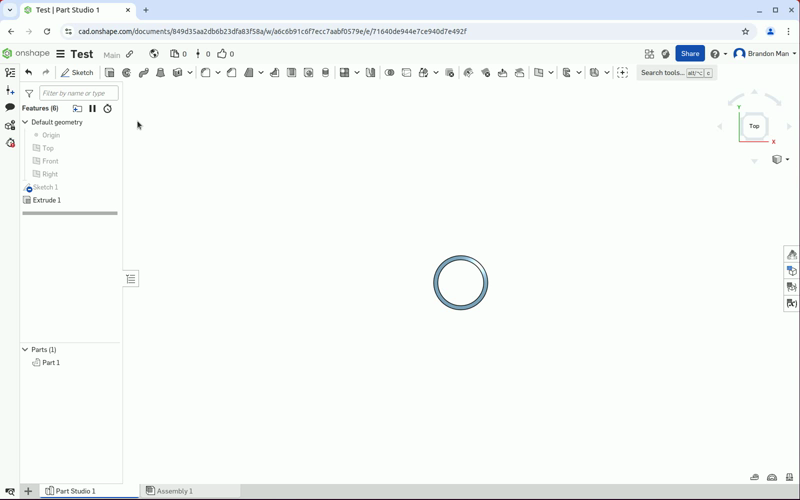
key(shift+h)
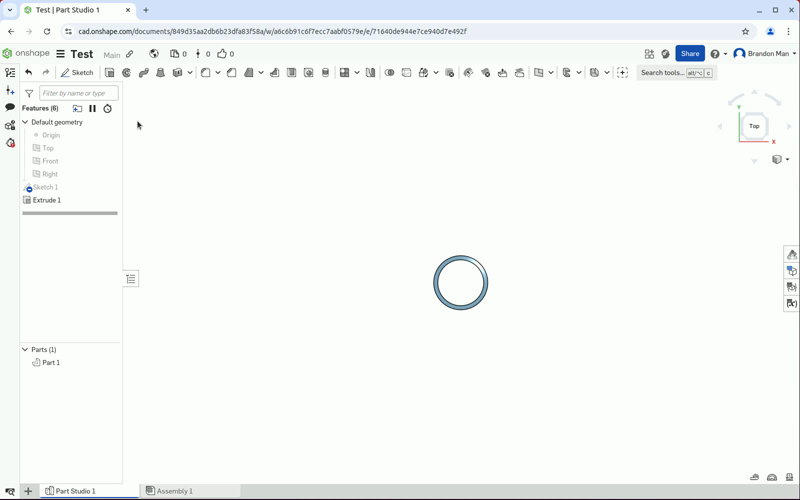
key(shift+h)
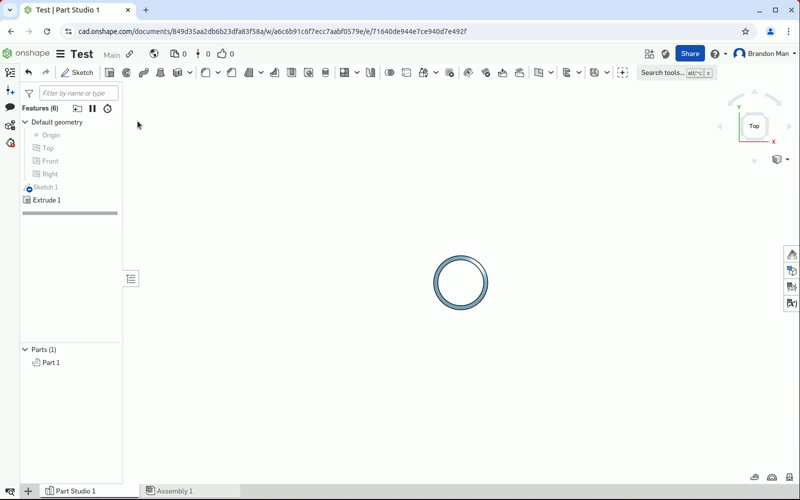
mouse_move(73, 189)
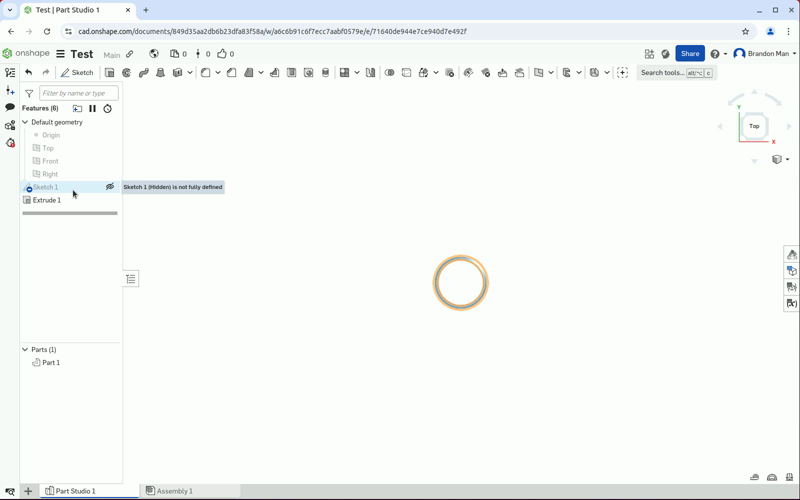
click(73, 189)
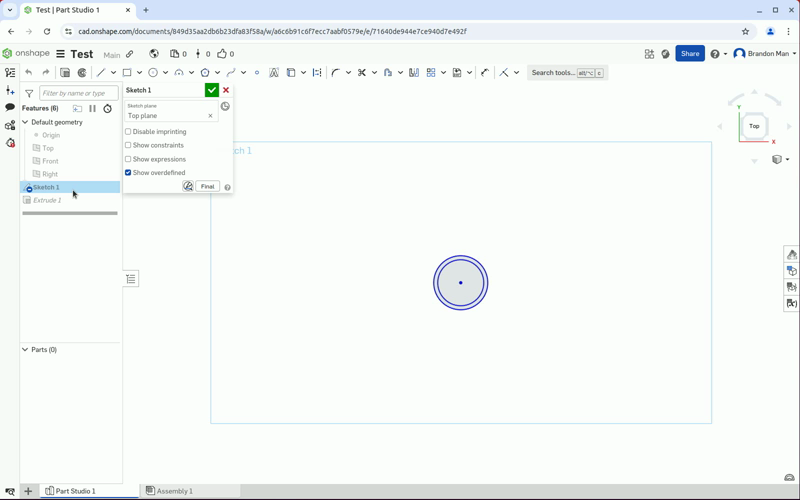
mouse_move(229, 92)
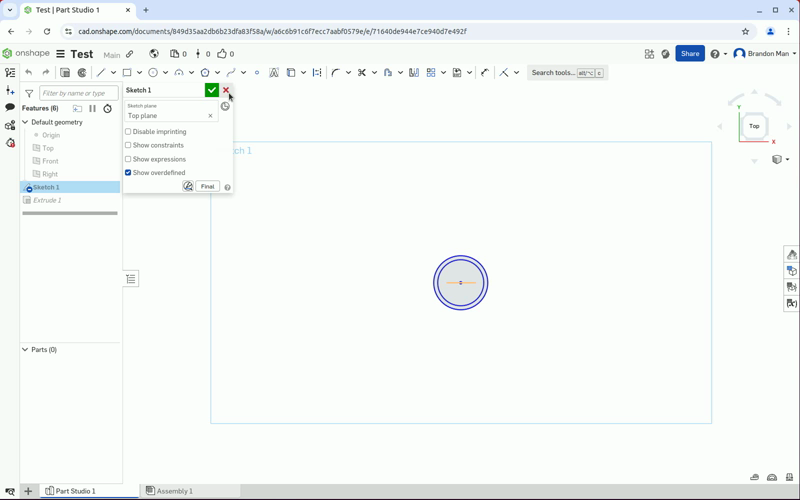
click(229, 92)
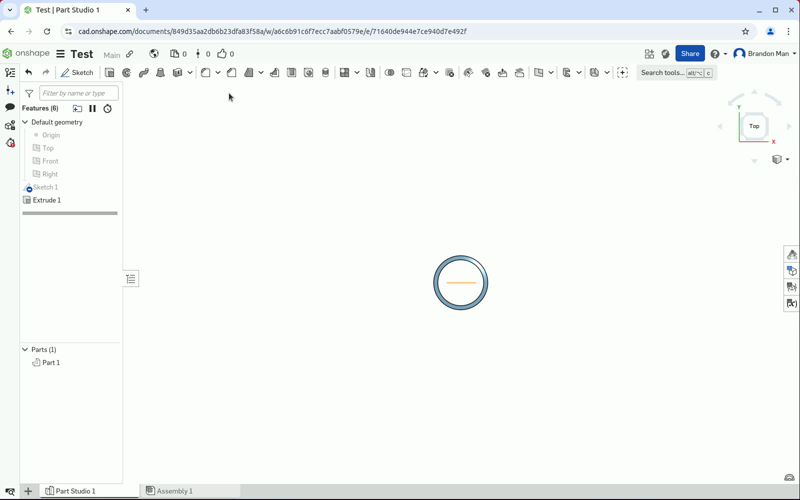
mouse_move(73, 352)
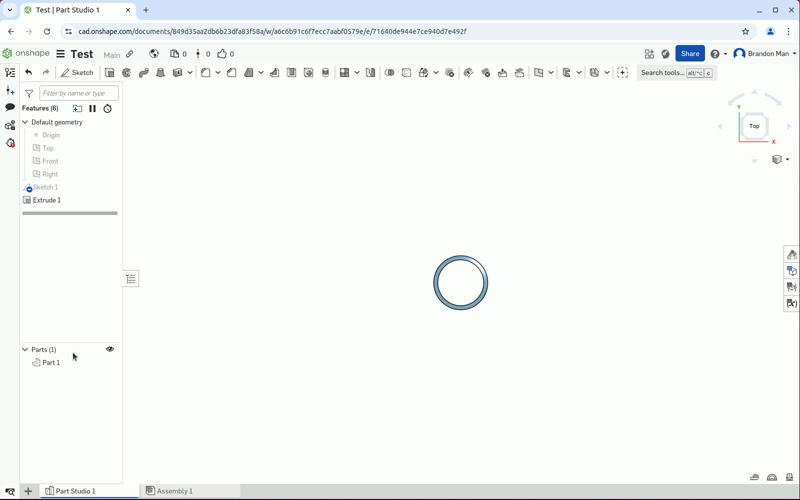
key(y)
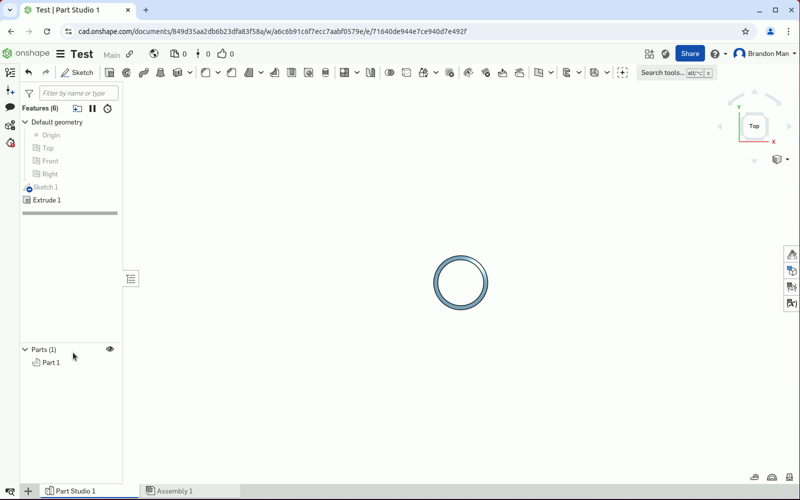
key(shift+p)
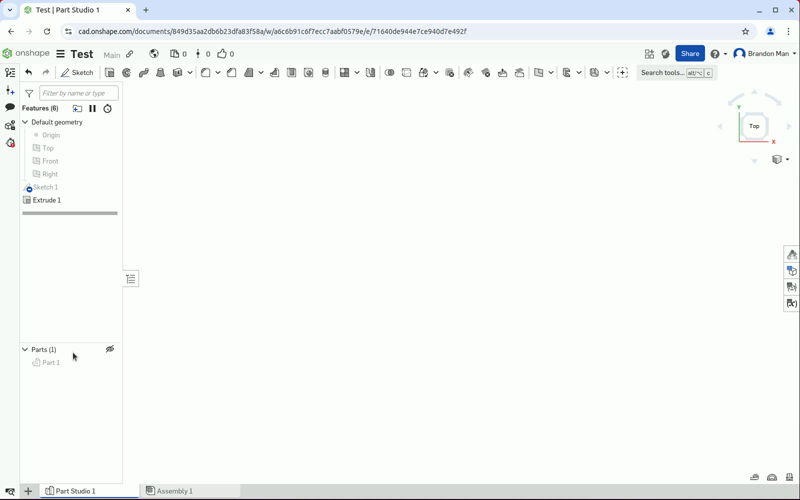
key(space)
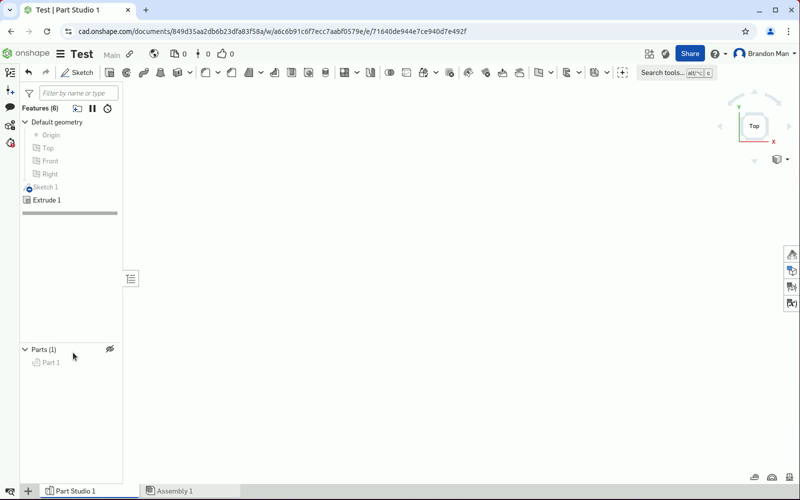
key_down(shift)
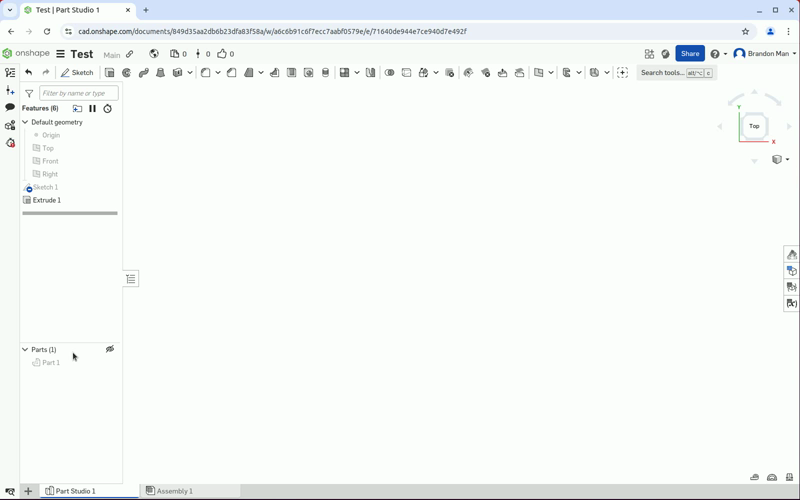
key(up)
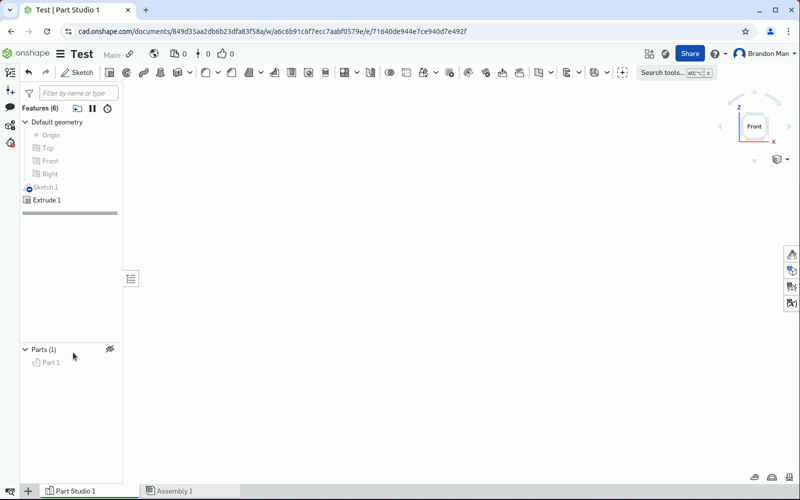
key_up(shift)
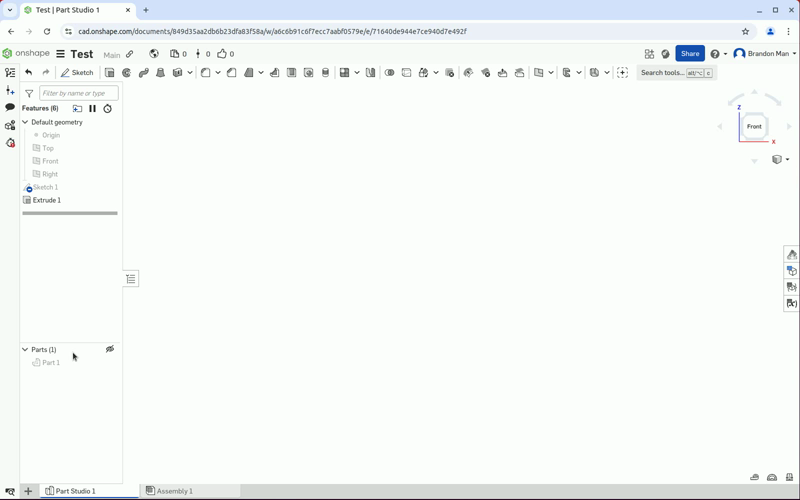
mouse_move(73, 352)
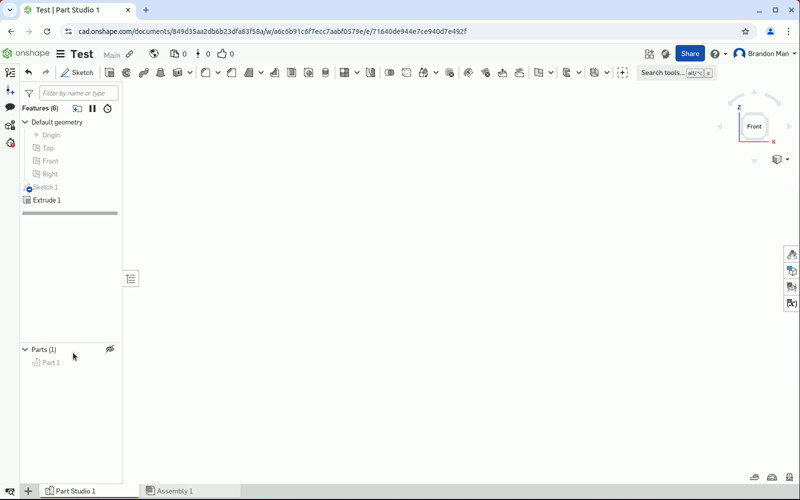
key(shift+y)
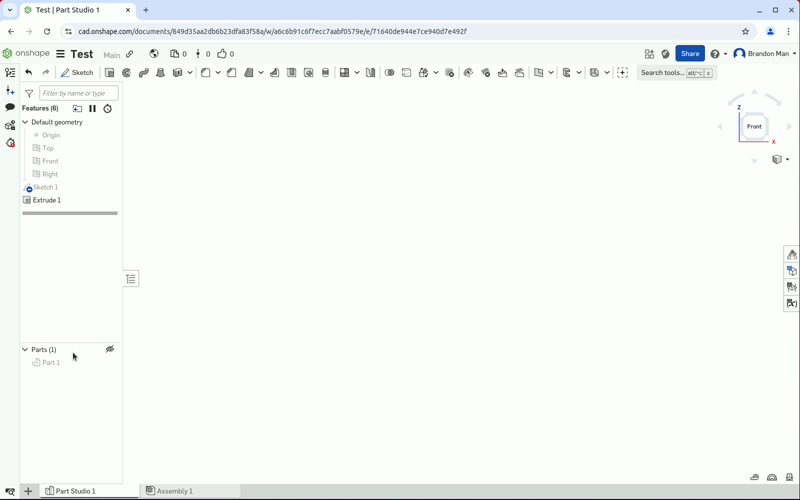
key(shift+s)
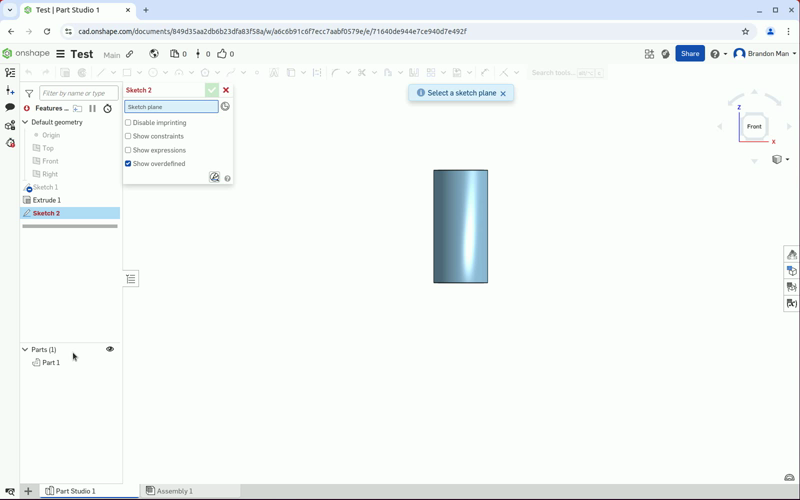
mouse_move(73, 163)
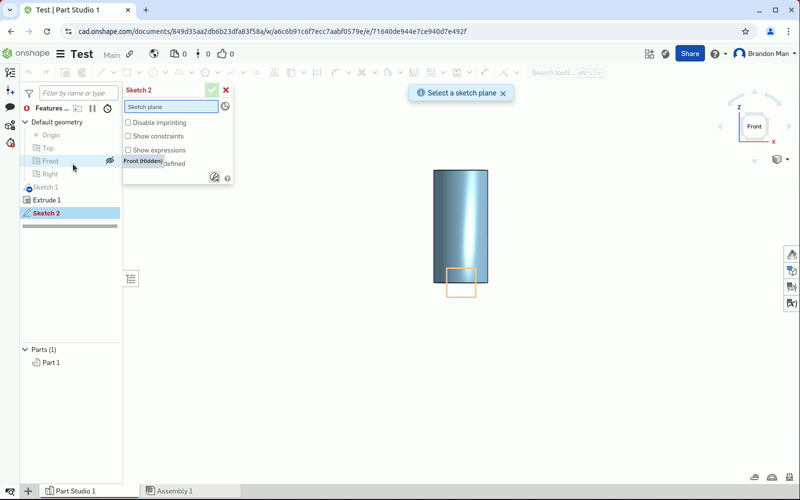
click(73, 163)
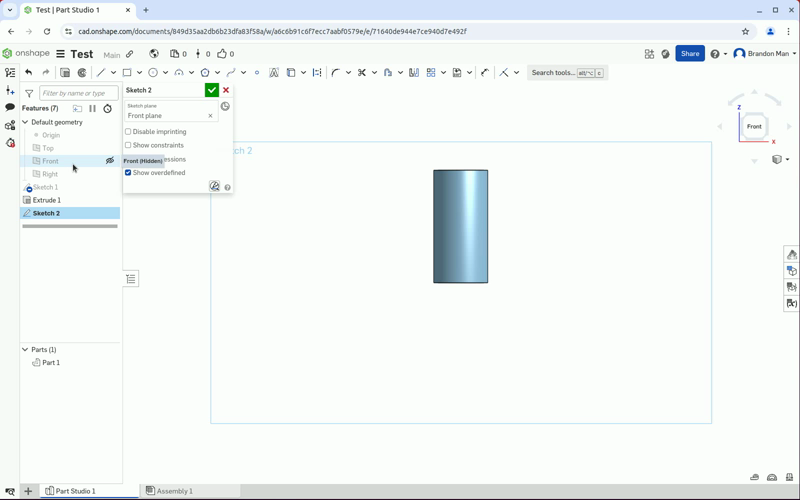
mouse_move(73, 352)
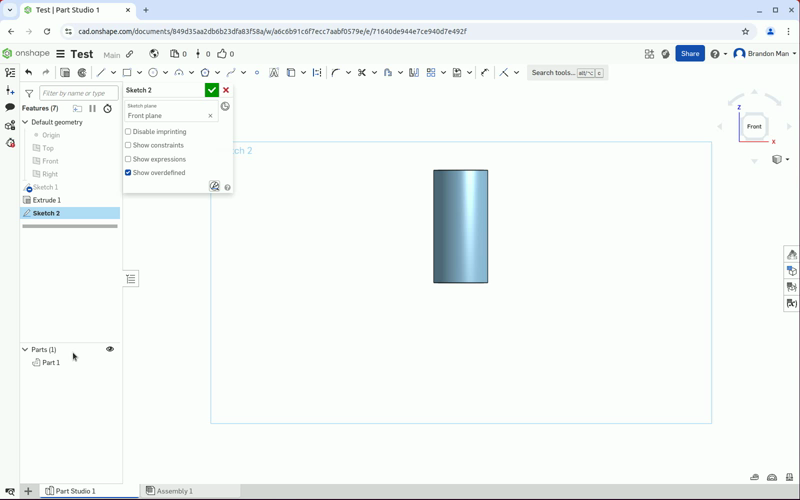
key(y)
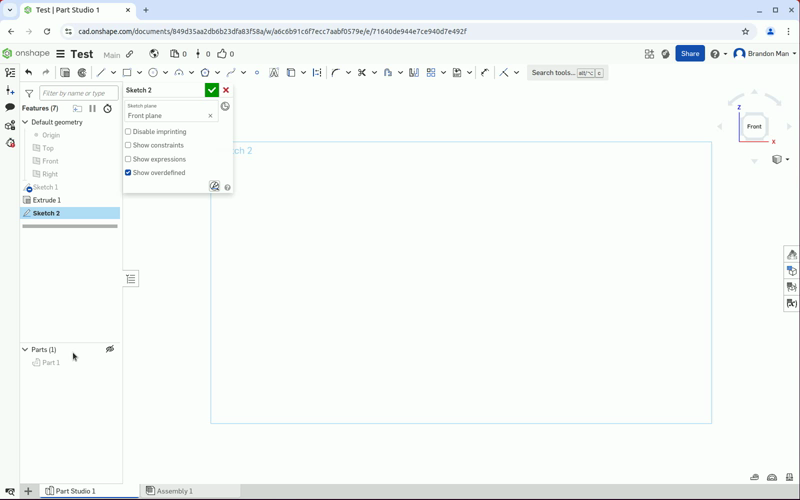
key(c)
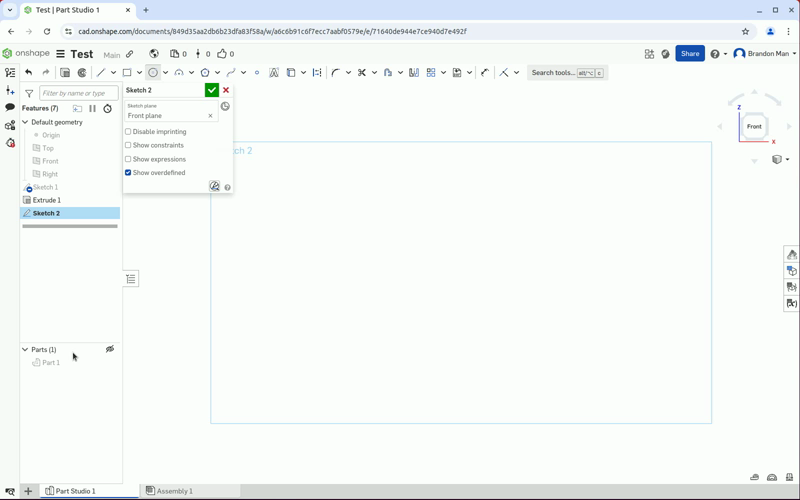
key_down(shift)
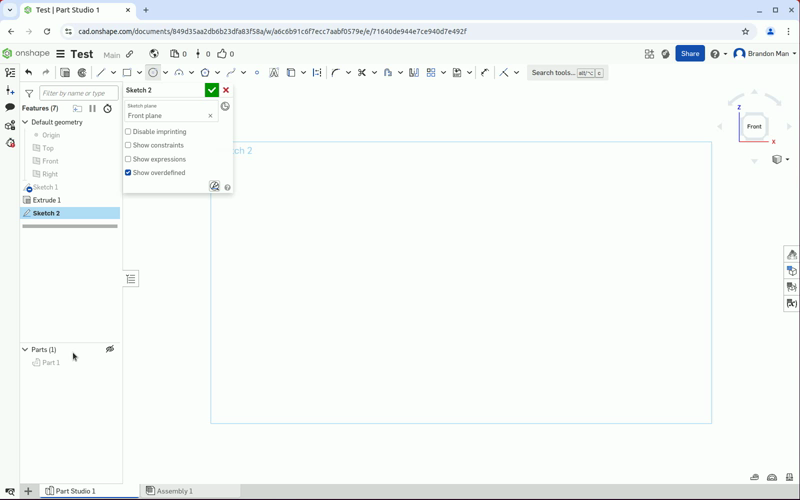
mouse_move(460, 226)
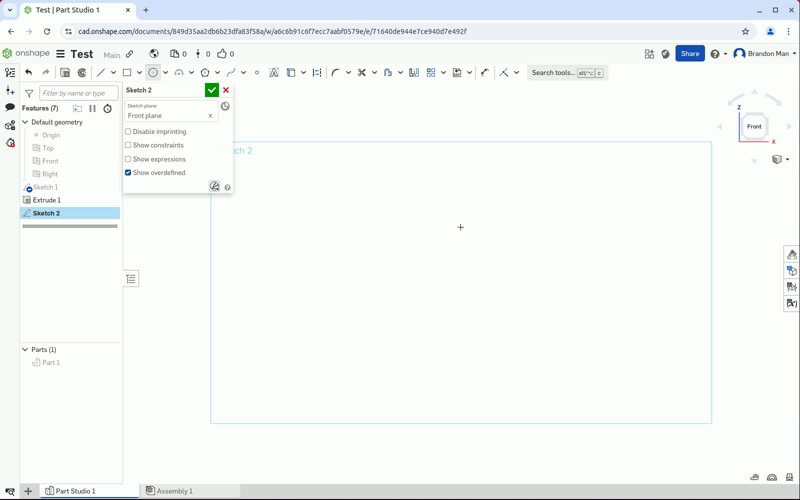
click(460, 226)
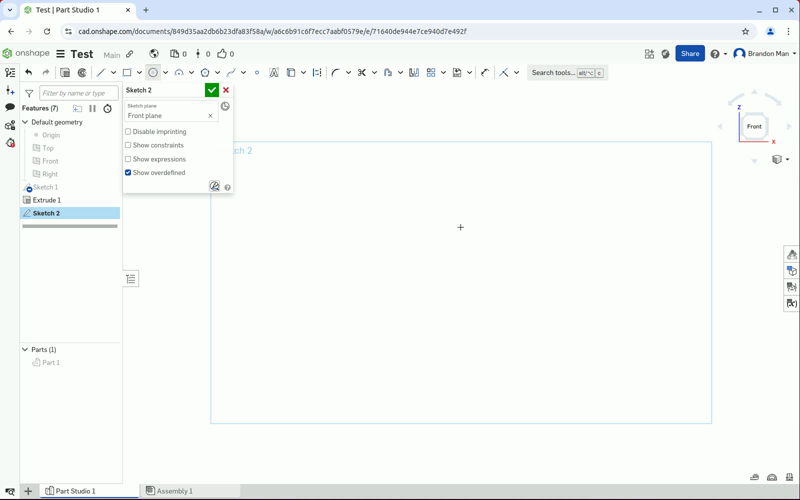
key_up(shift)
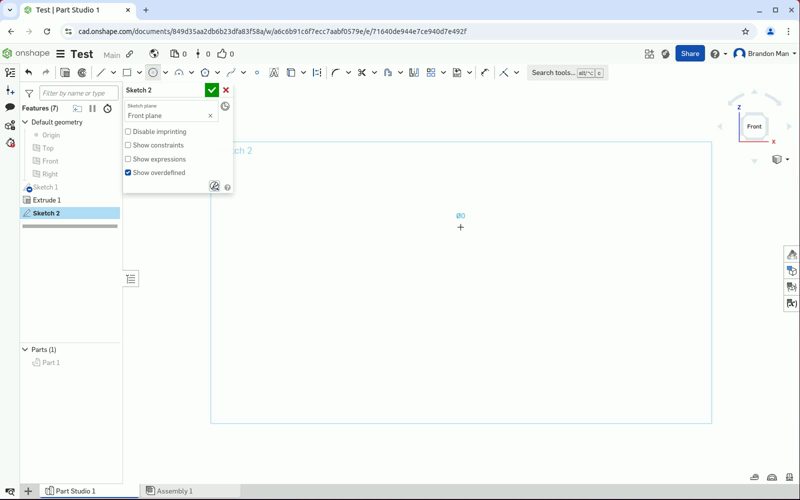
mouse_move(486, 226)
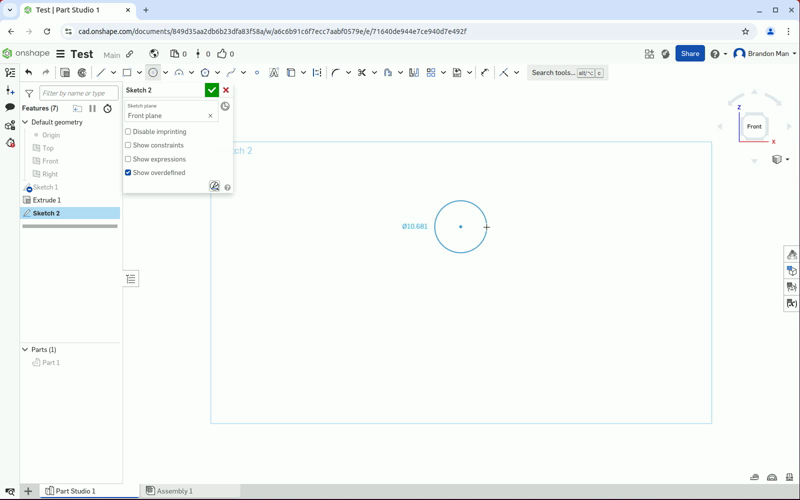
click(486, 226)
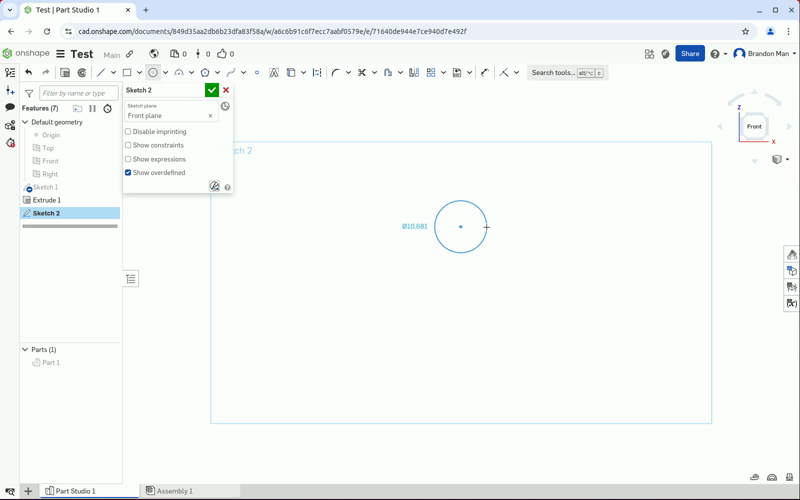
key(esc)
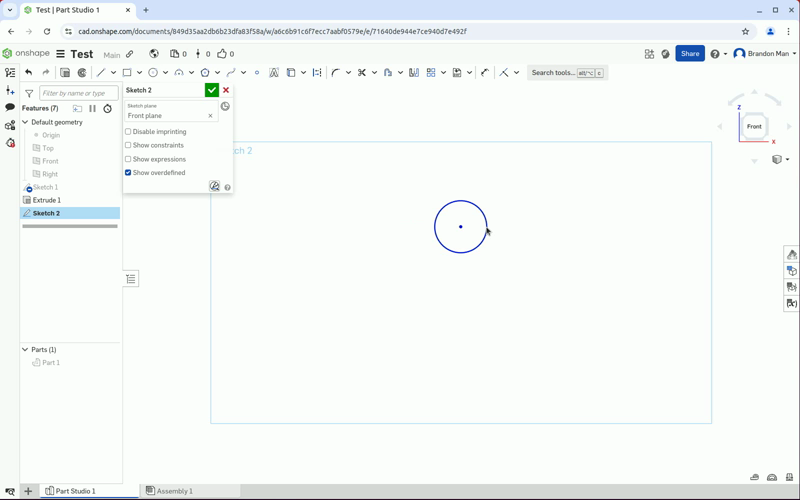
key(c)
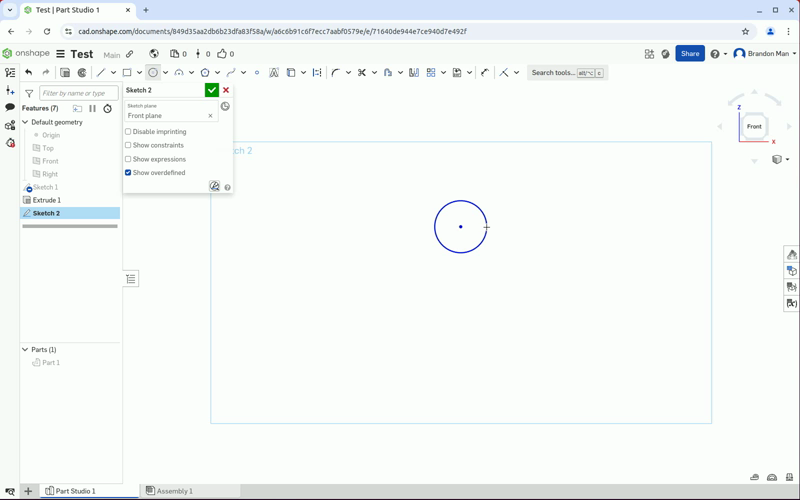
key_down(shift)
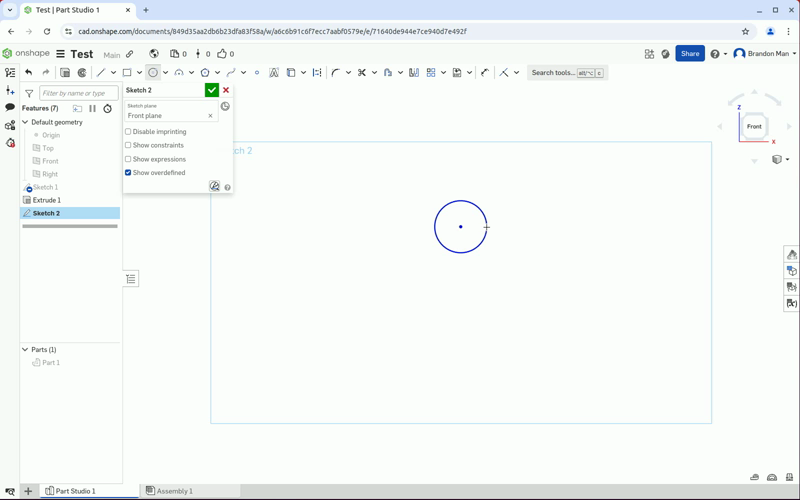
mouse_move(460, 226)
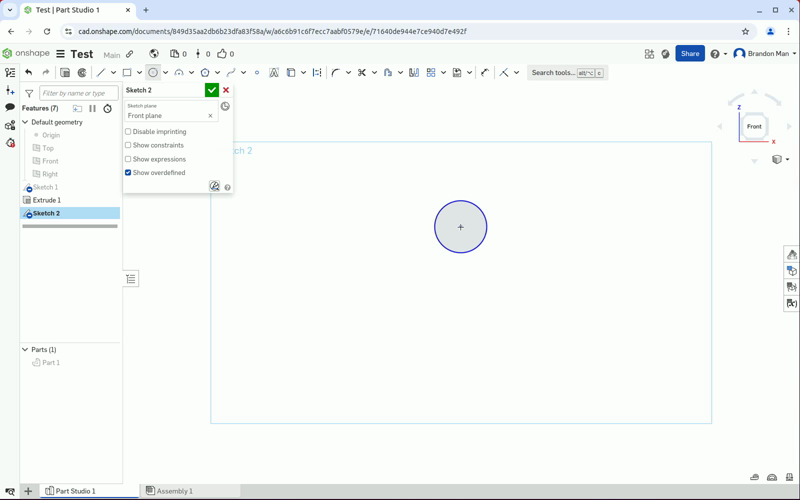
click(460, 226)
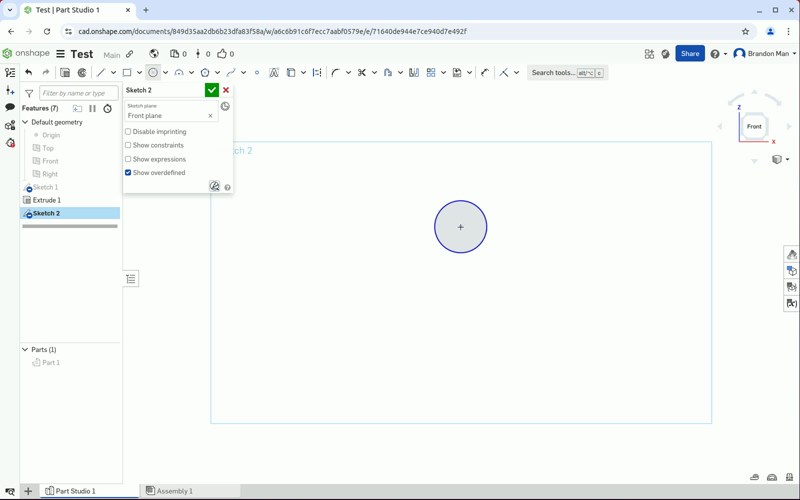
key_up(shift)
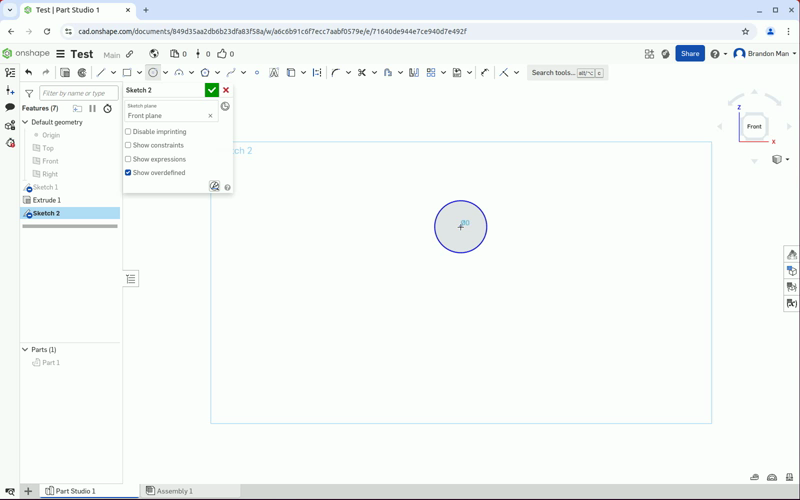
mouse_move(484, 226)
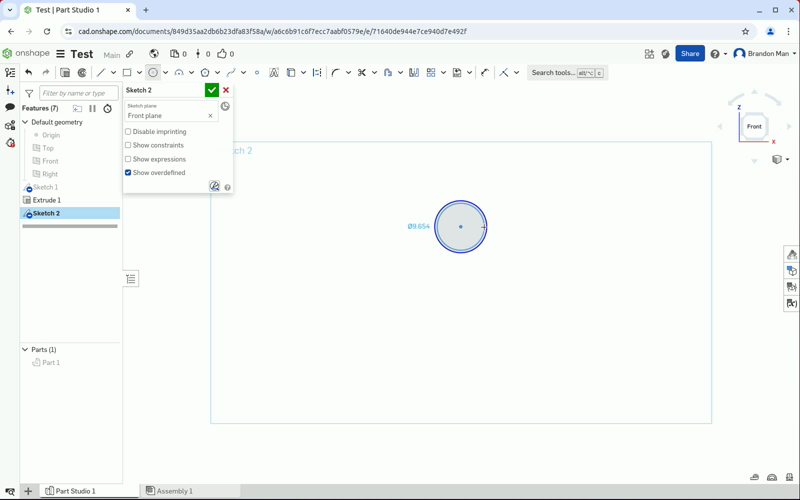
scroll(6)
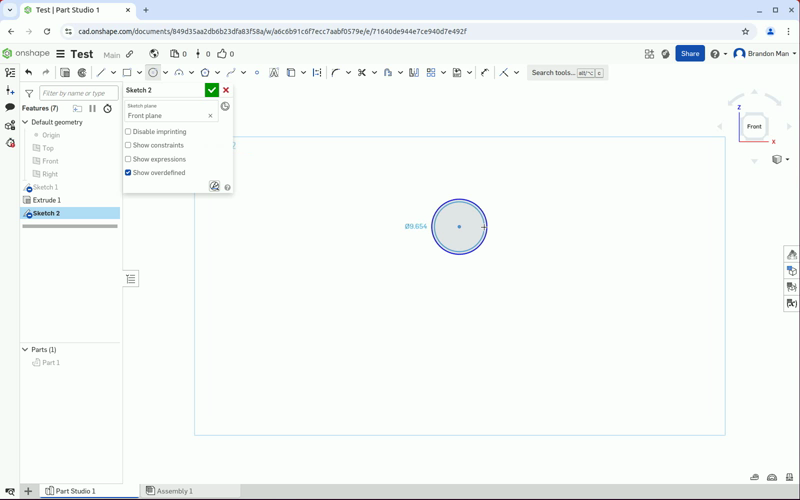
scroll(6)
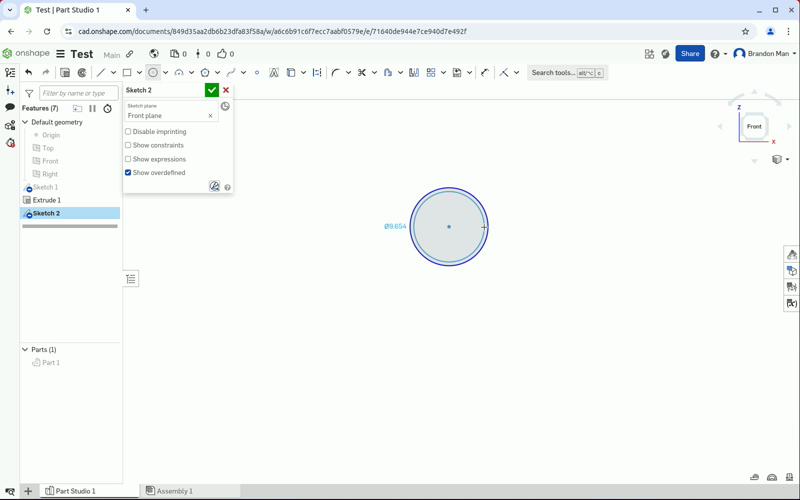
scroll(6)
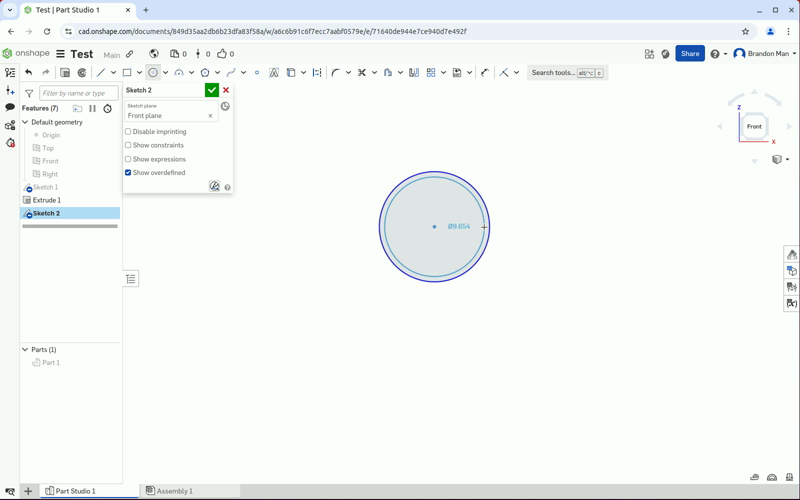
scroll(6)
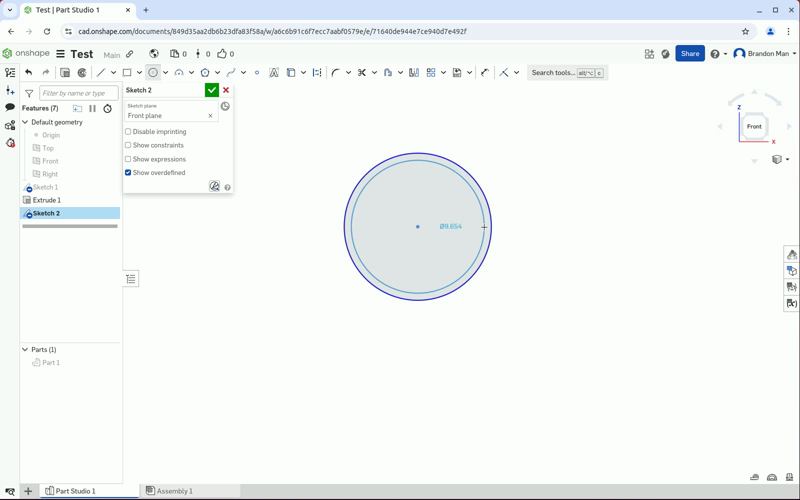
scroll(6)
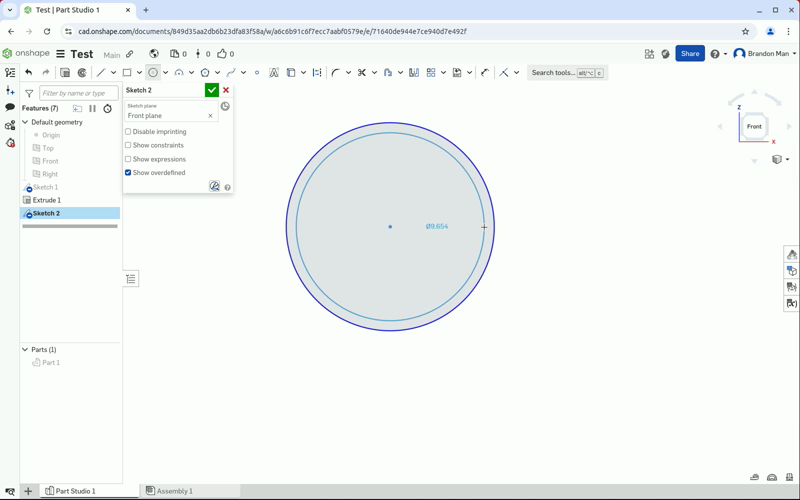
scroll(6)
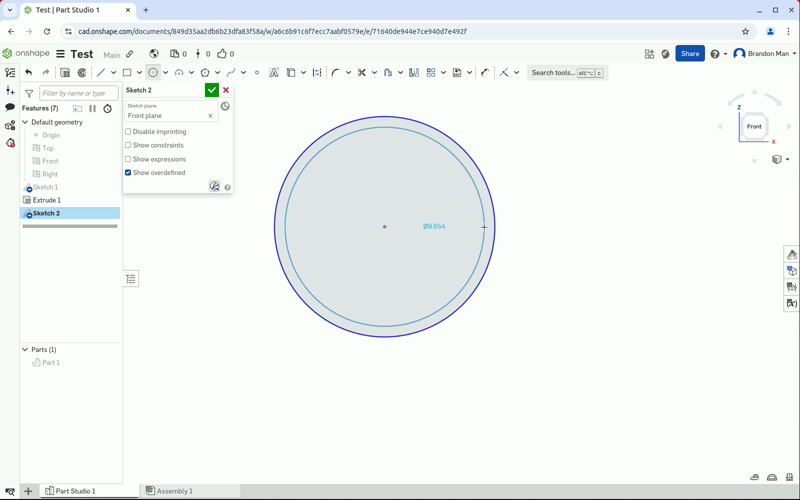
scroll(6)
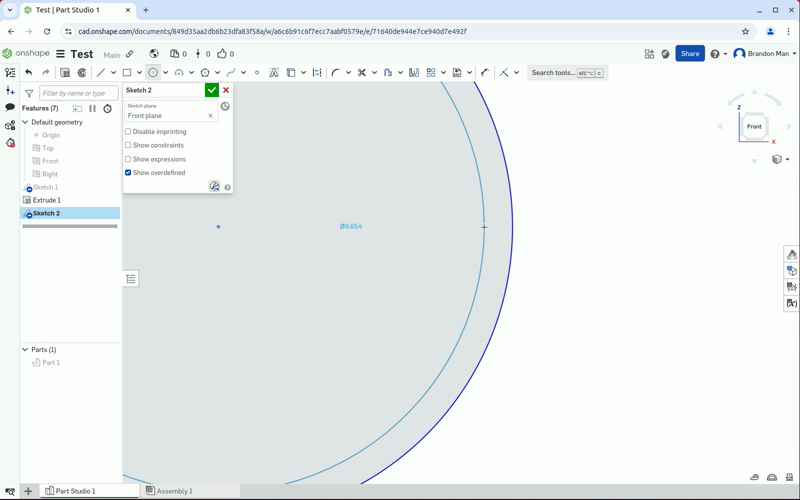
click(484, 226)
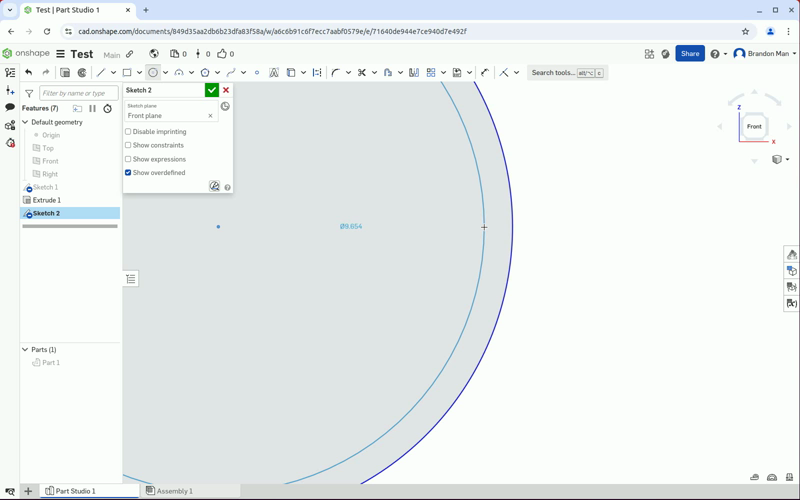
scroll(-6)
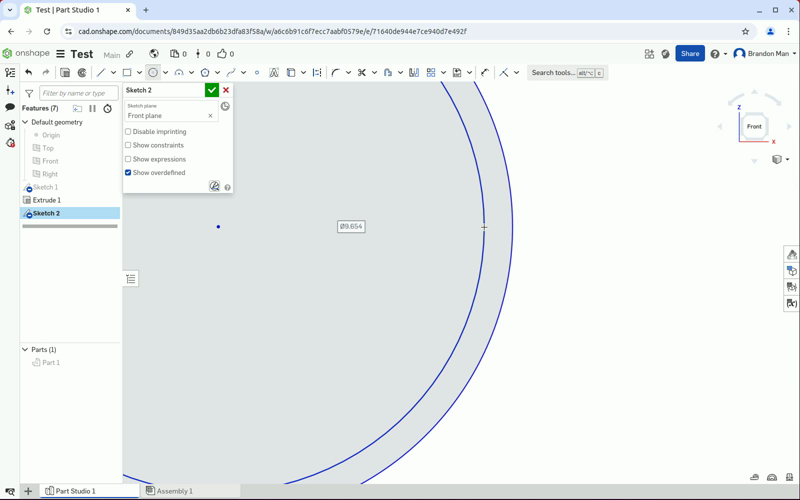
scroll(-6)
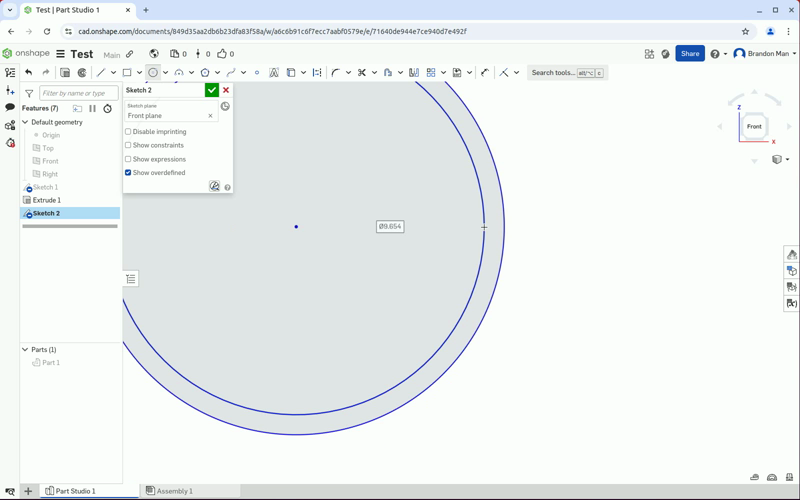
scroll(-6)
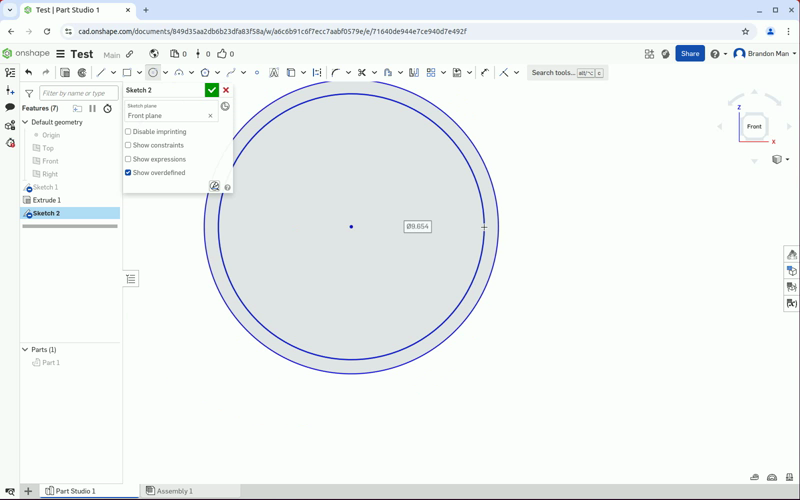
scroll(-6)
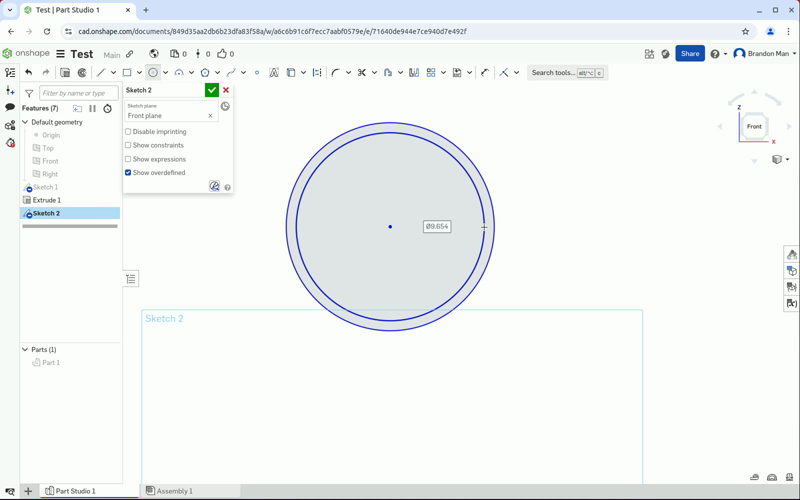
scroll(-6)
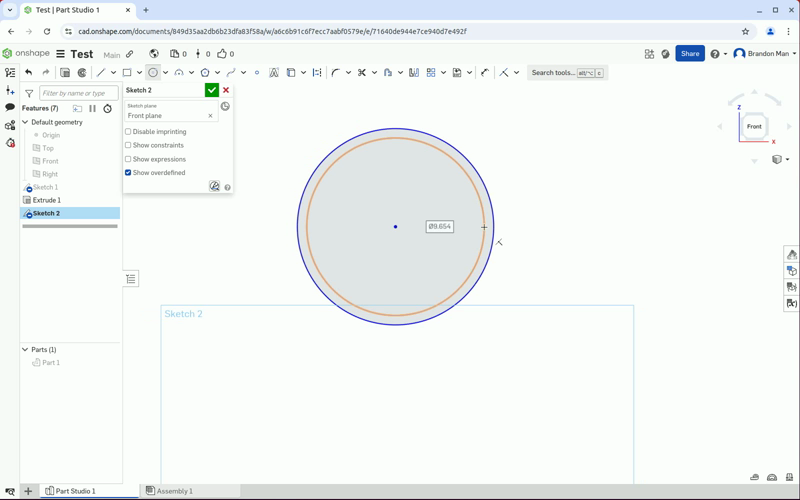
scroll(-6)
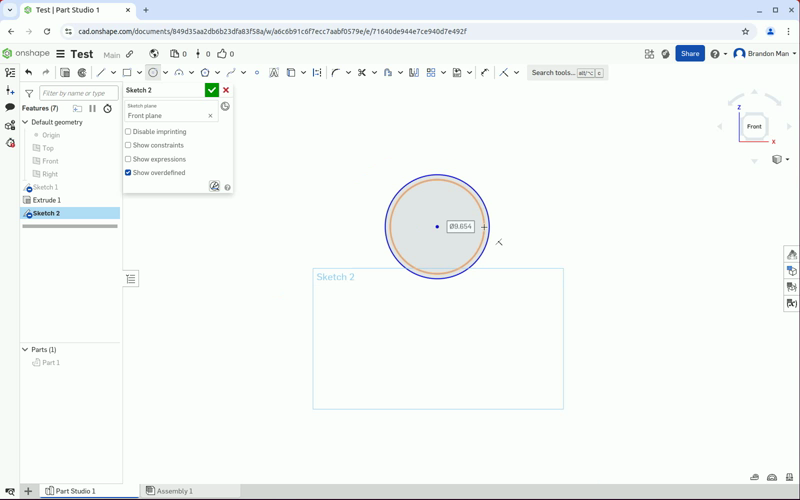
scroll(-6)
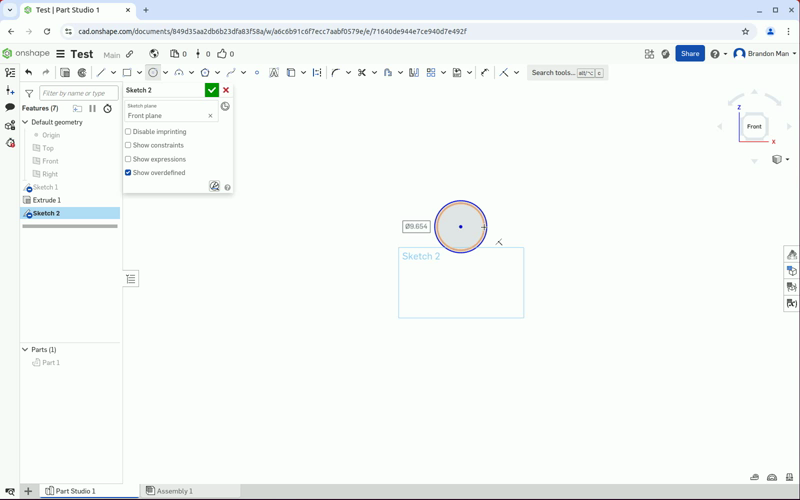
key(esc)
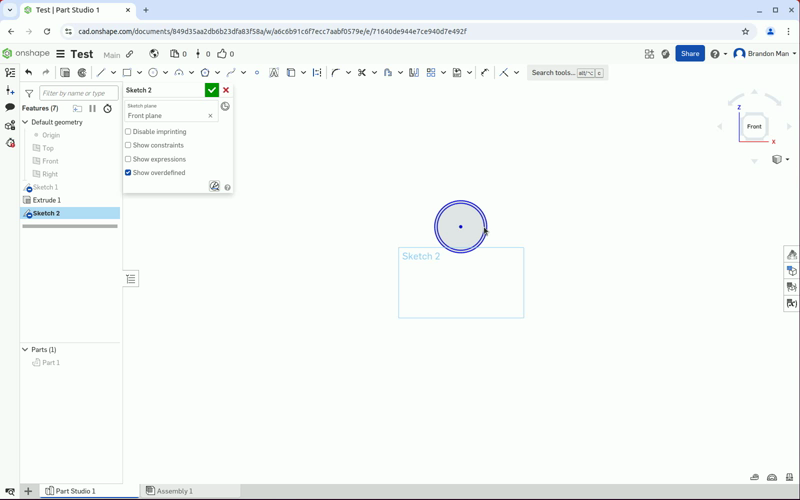
mouse_move(467, 203)
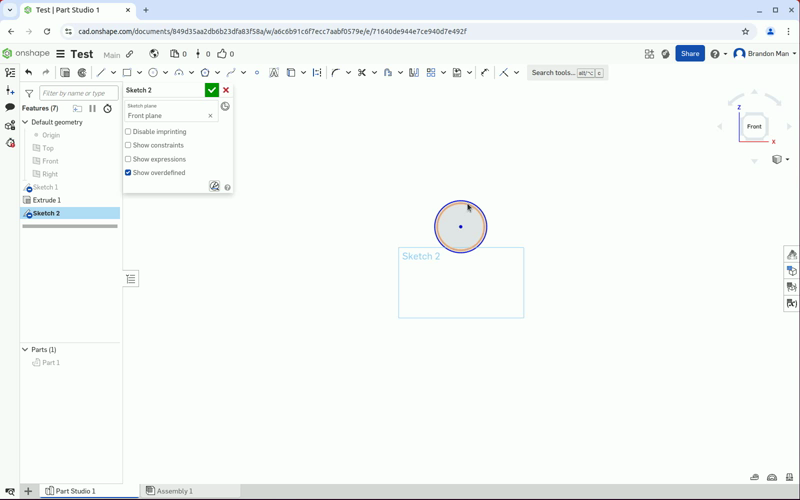
scroll(6)
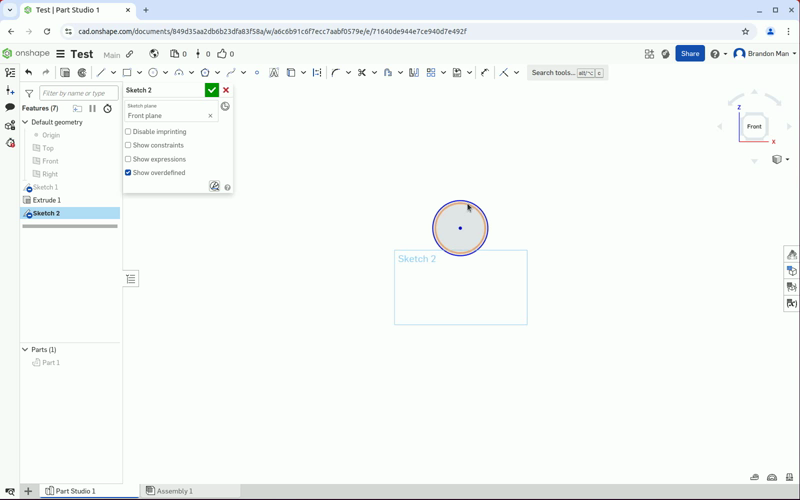
scroll(6)
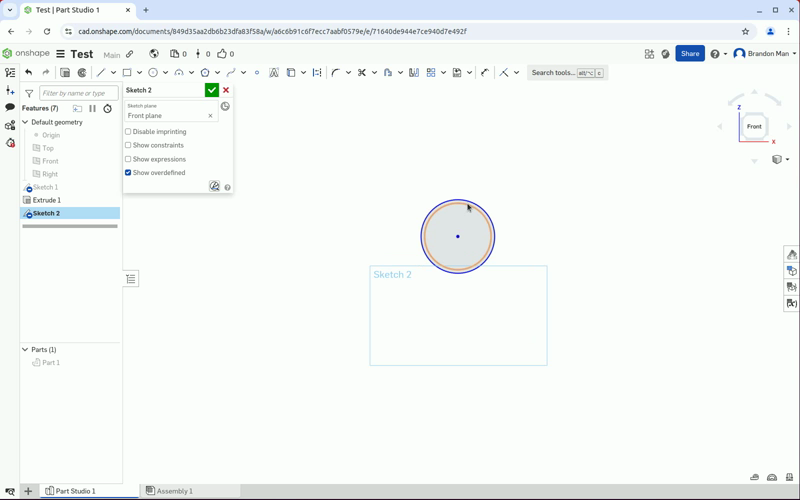
scroll(6)
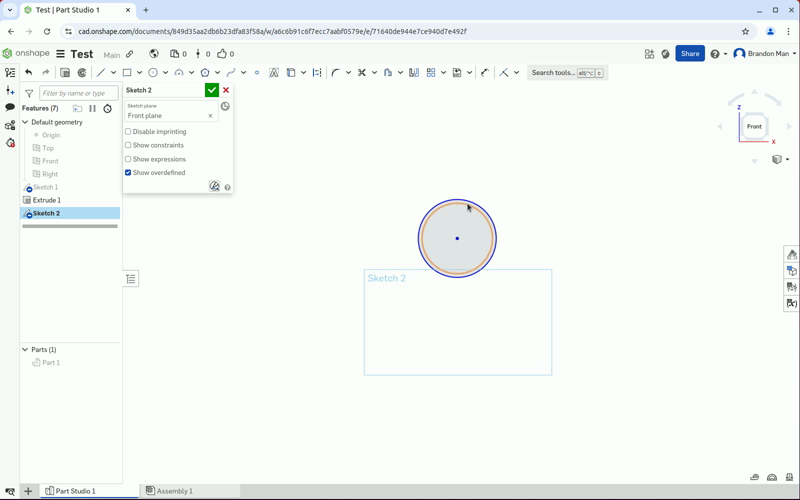
scroll(6)
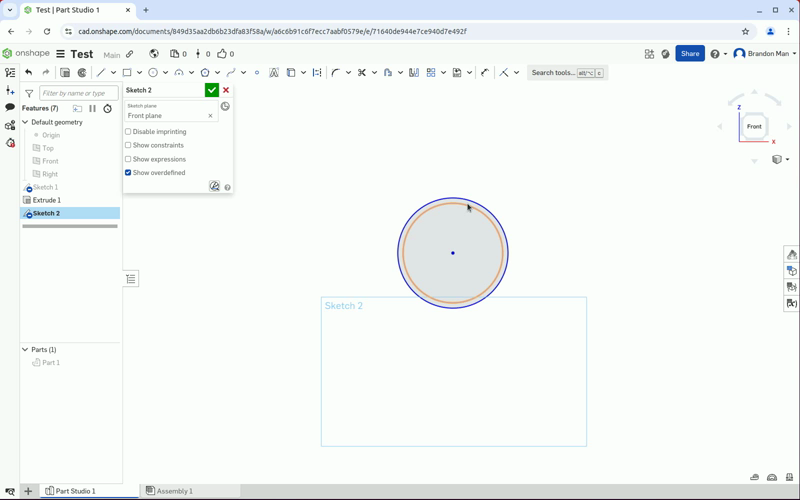
scroll(6)
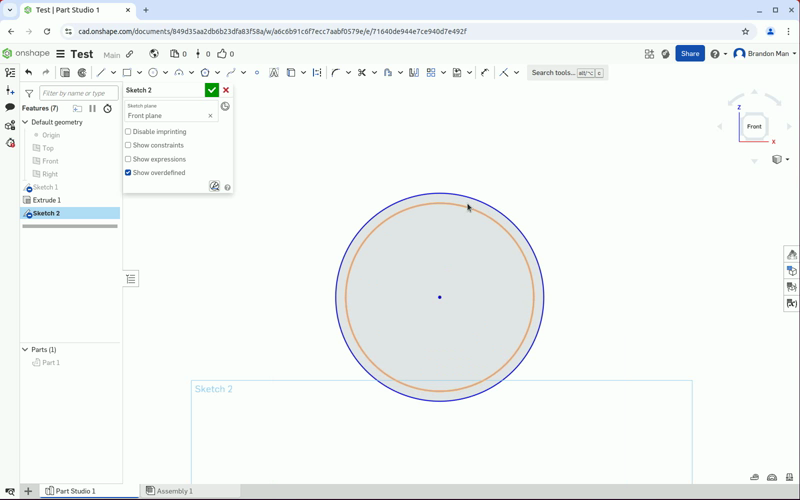
scroll(6)
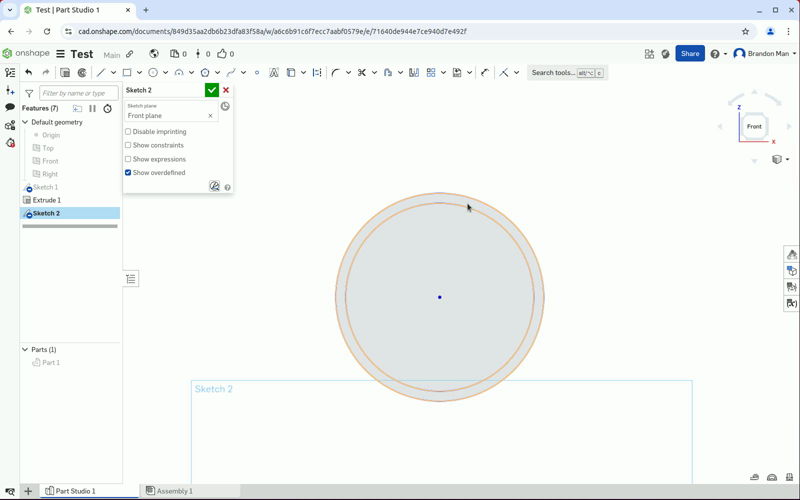
scroll(6)
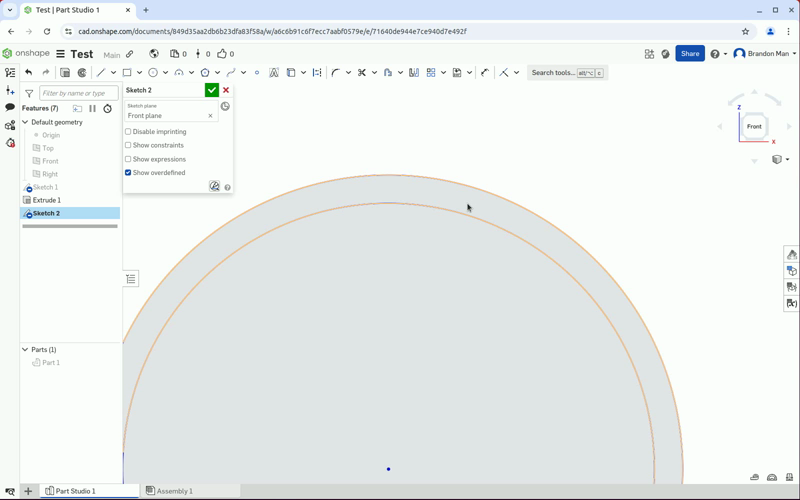
click(467, 203)
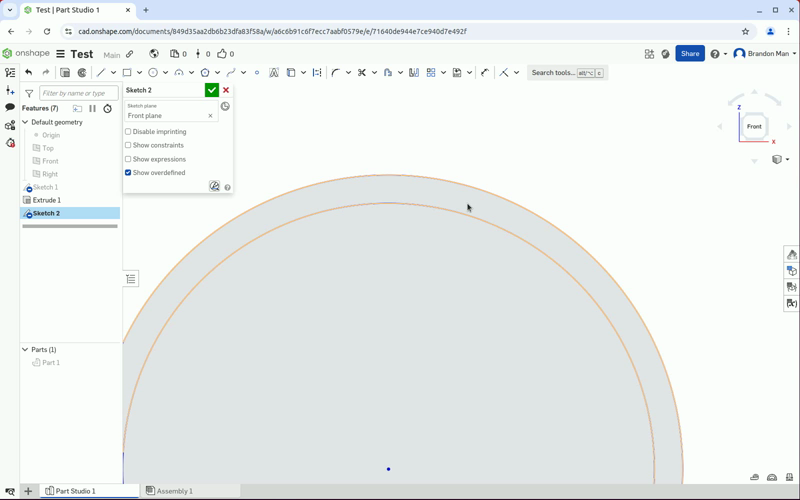
scroll(-6)
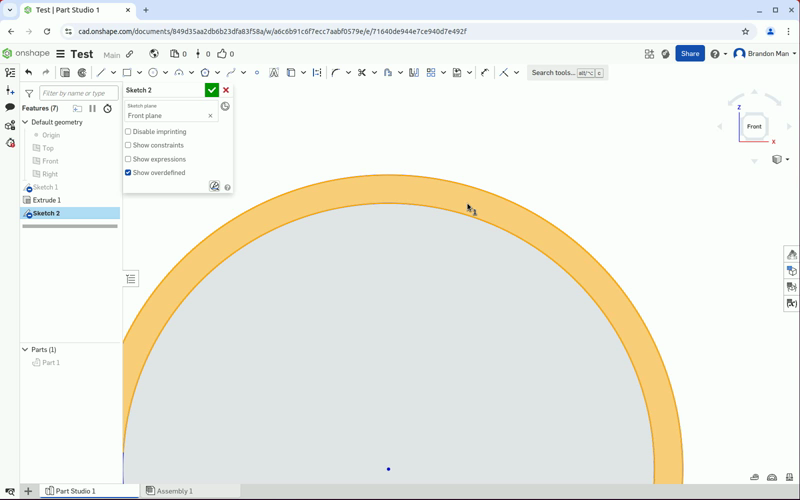
scroll(-6)
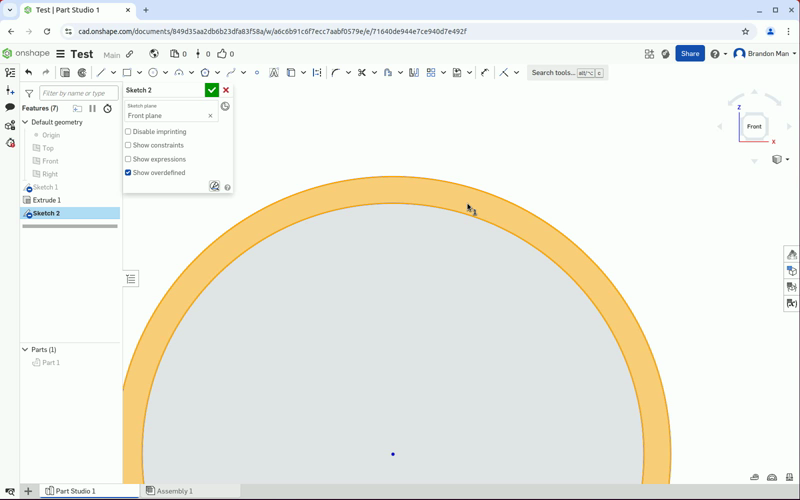
scroll(-6)
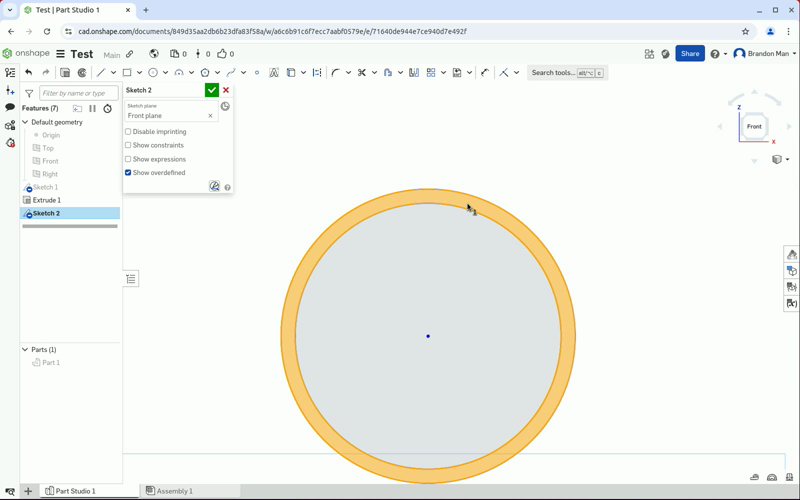
scroll(-6)
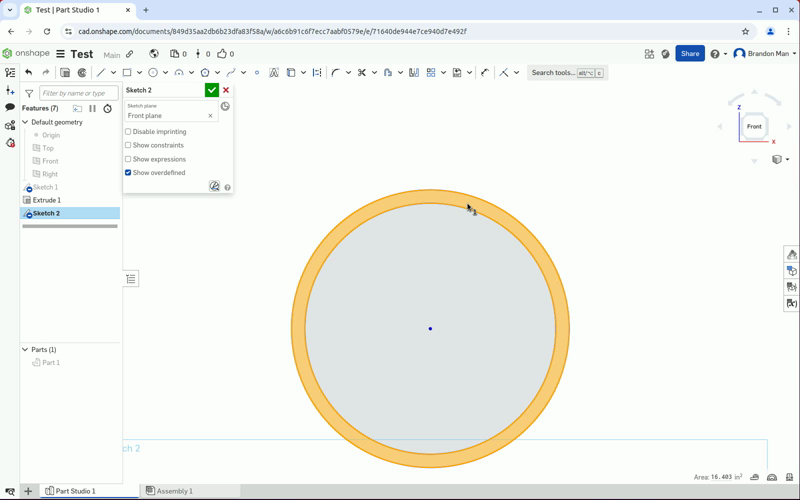
scroll(-6)
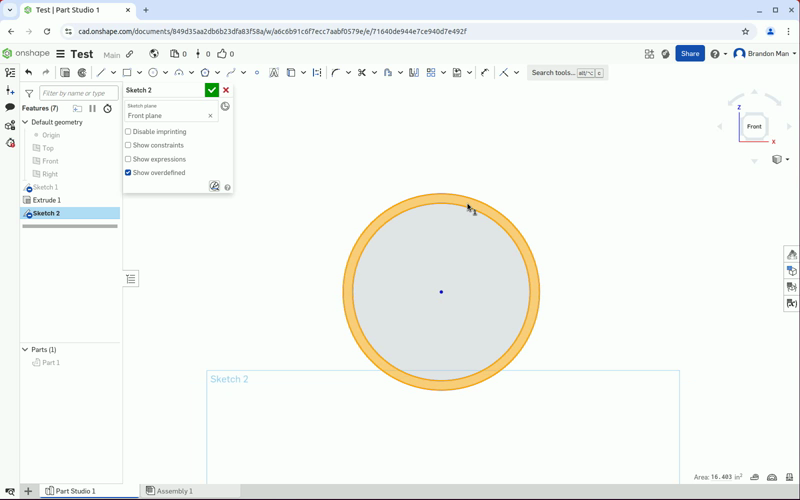
scroll(-6)
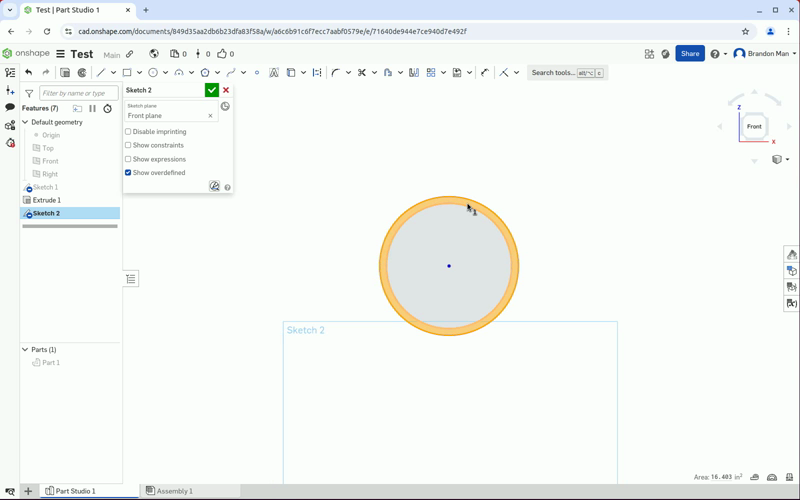
scroll(-6)
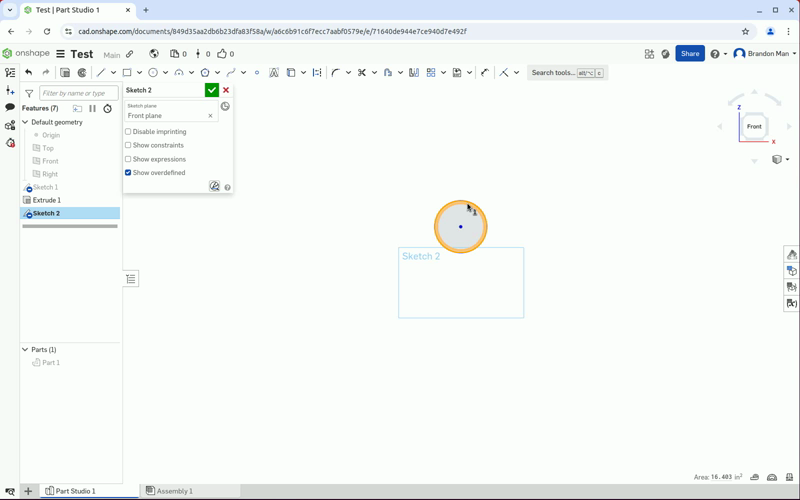
mouse_move(73, 352)
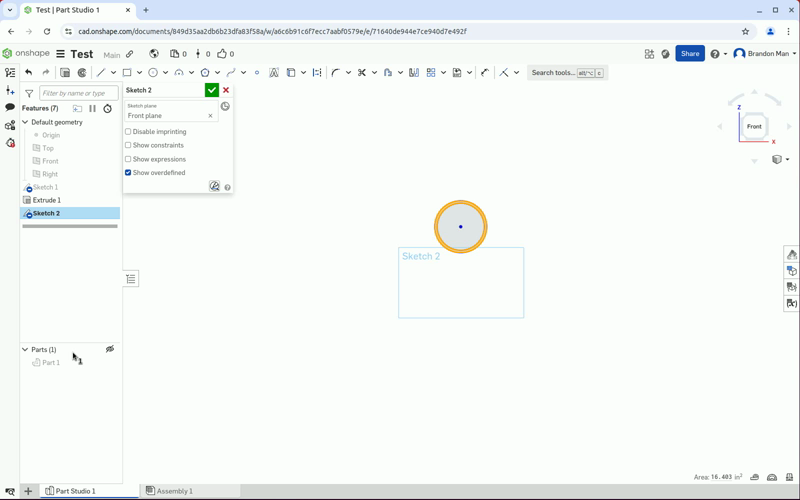
key(shift+y)
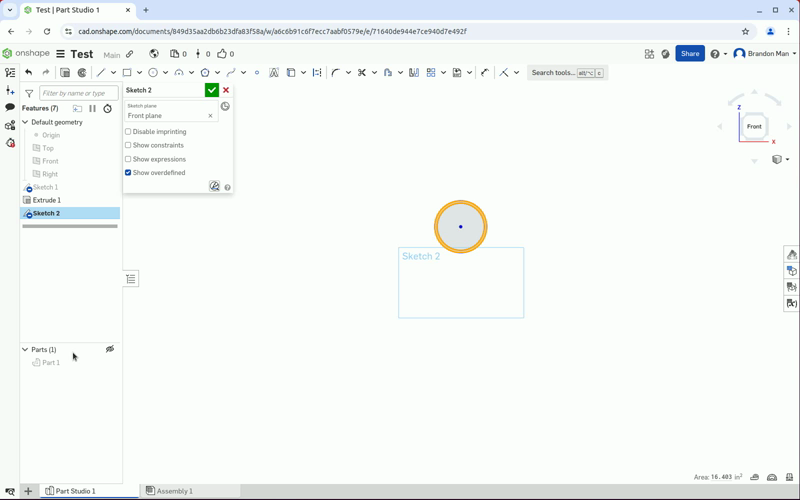
key(shift+e)
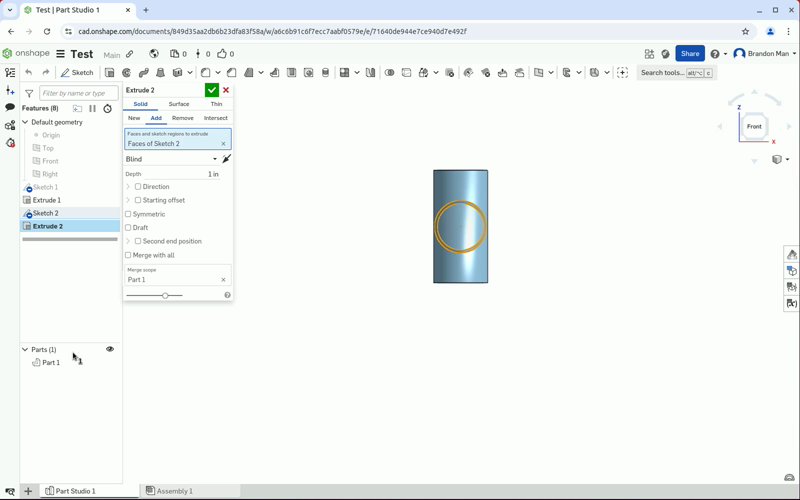
mouse_move(143, 106)
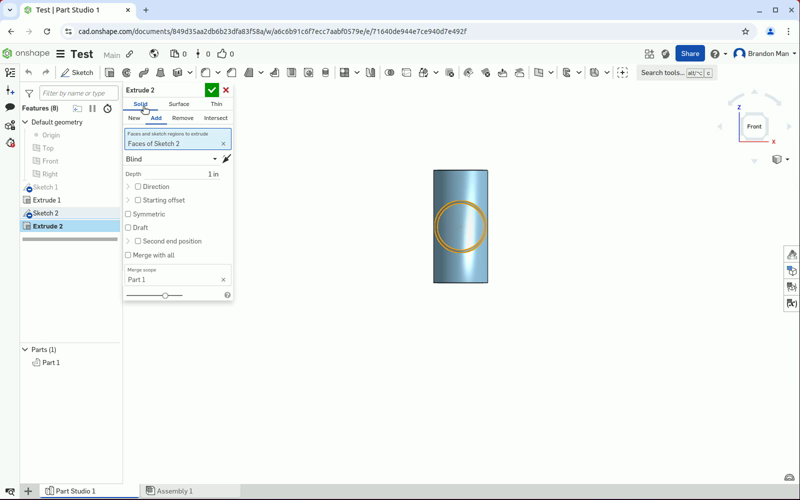
click(143, 106)
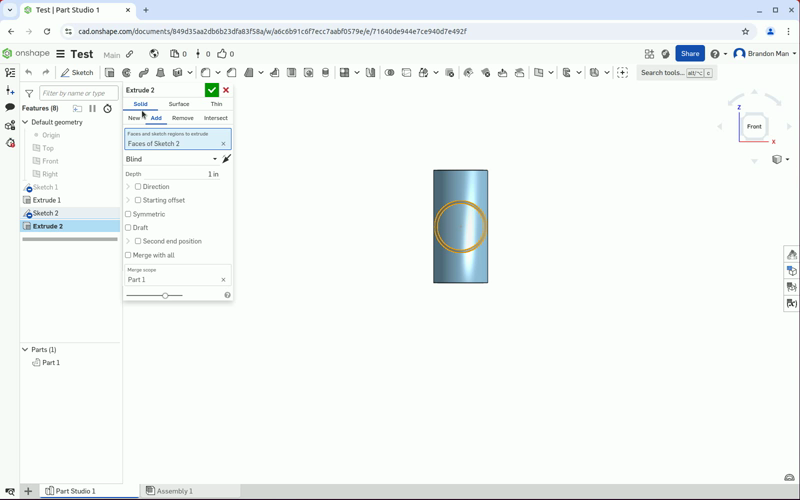
mouse_move(137, 120)
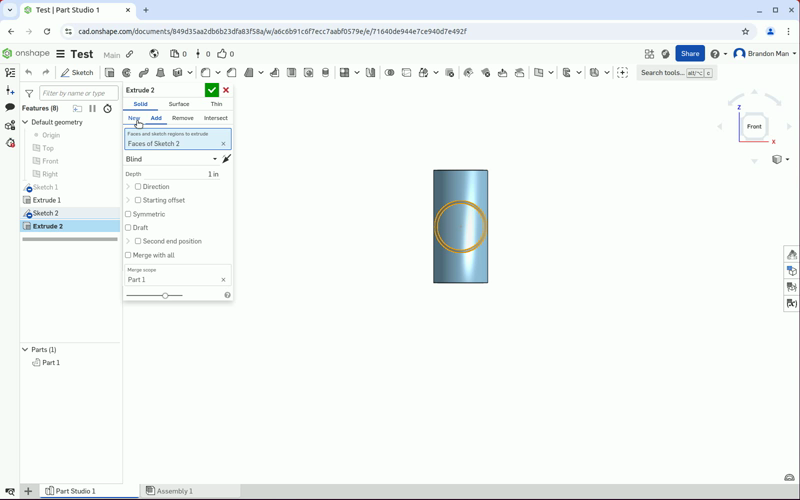
click(137, 120)
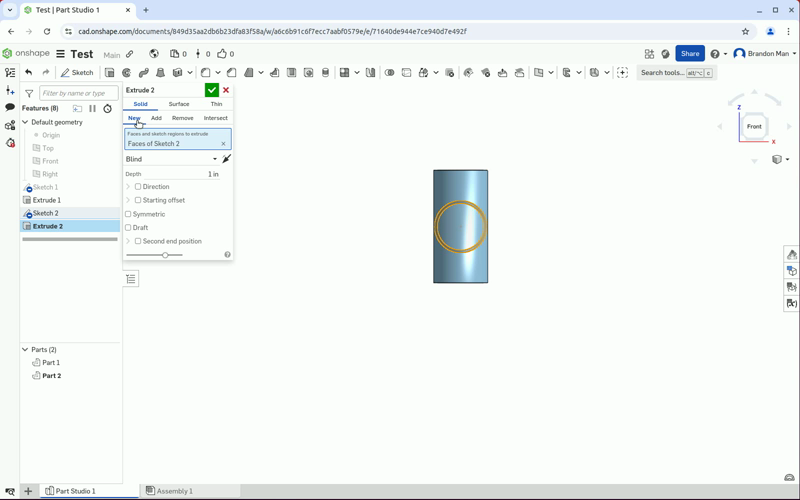
key(tab, 4)
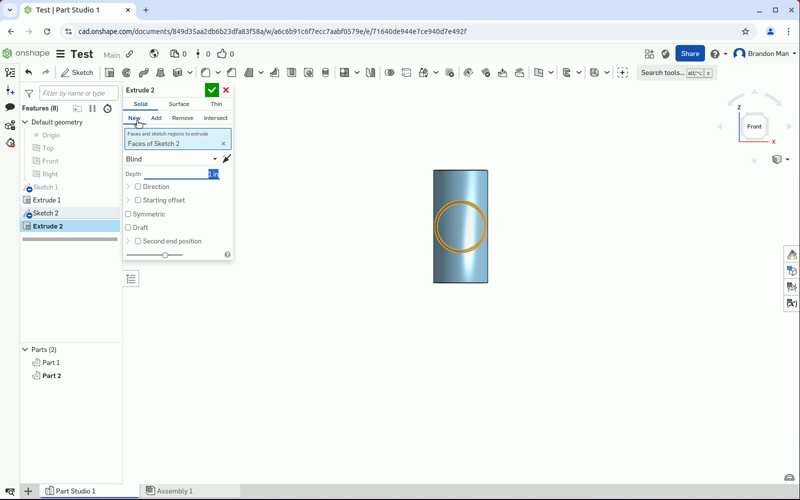
text(23.108)
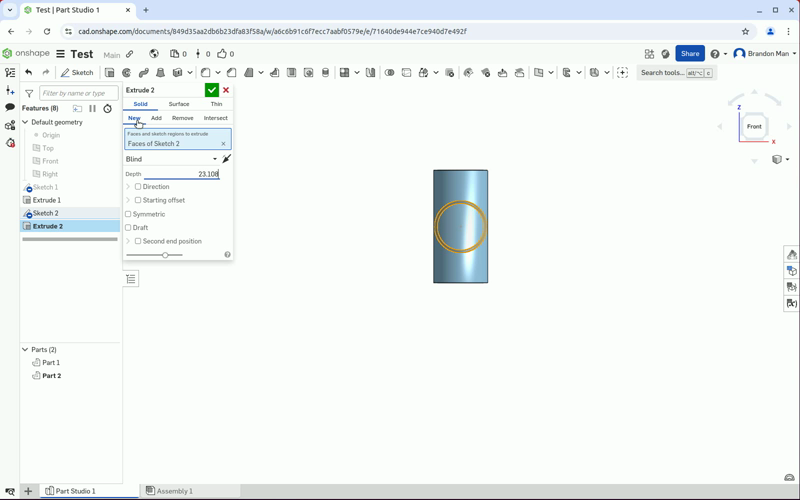
key(tab, 3)
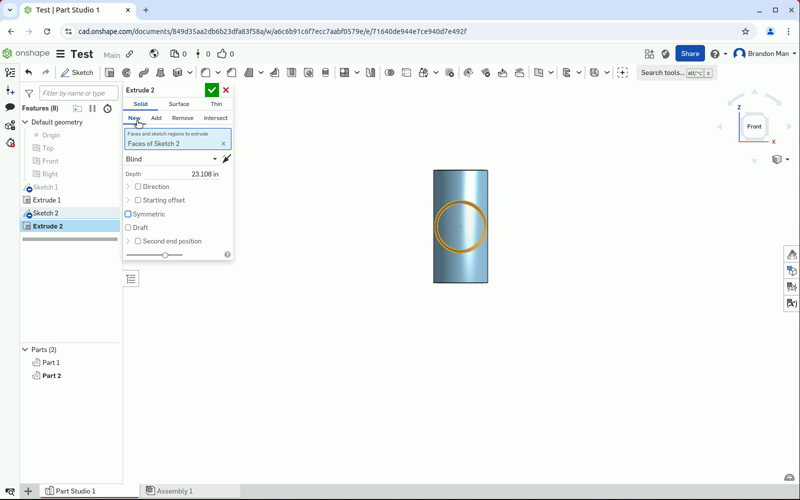
key(space)
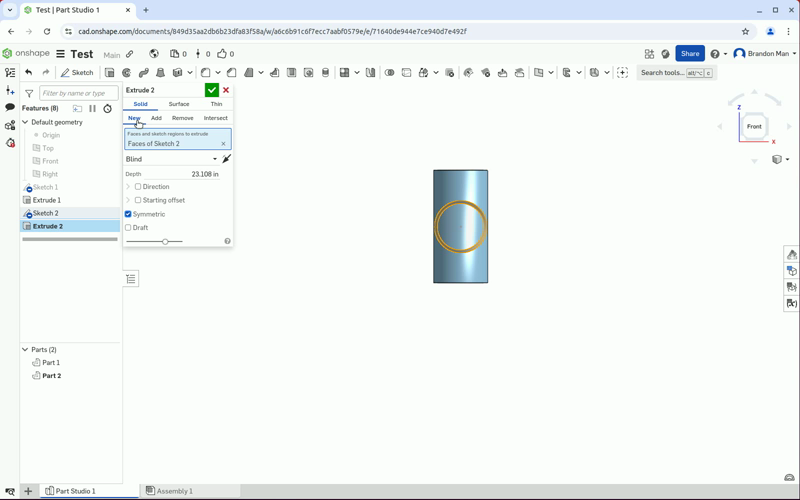
key(enter)
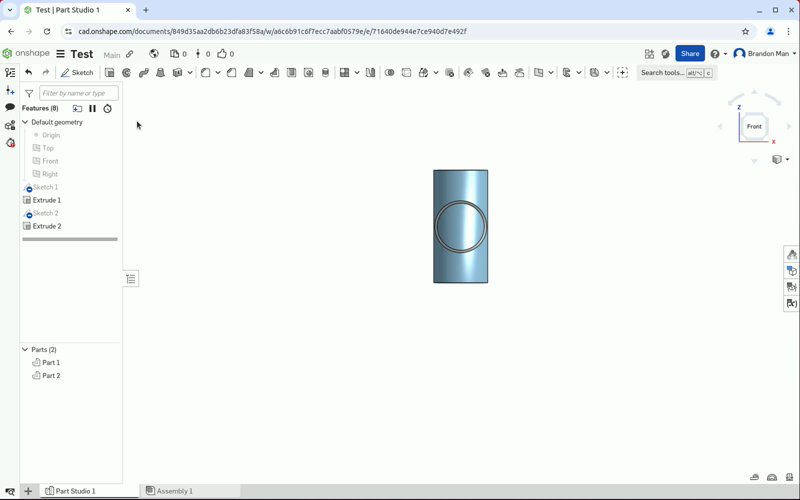
key(shift+h)
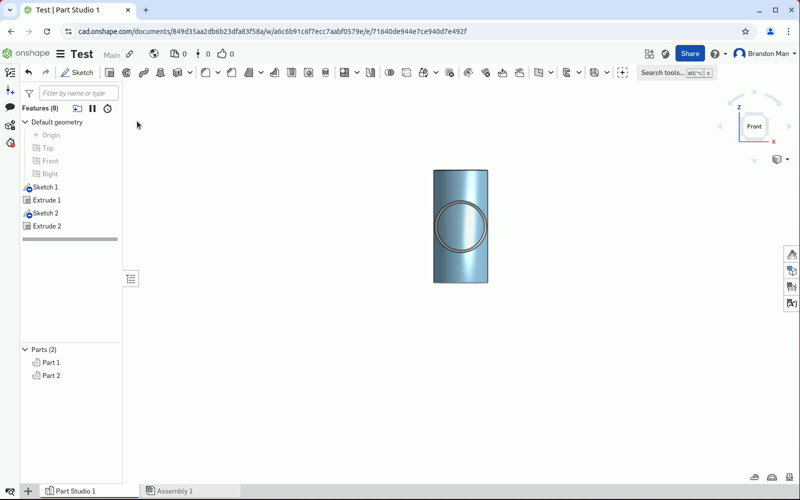
key(shift+h)
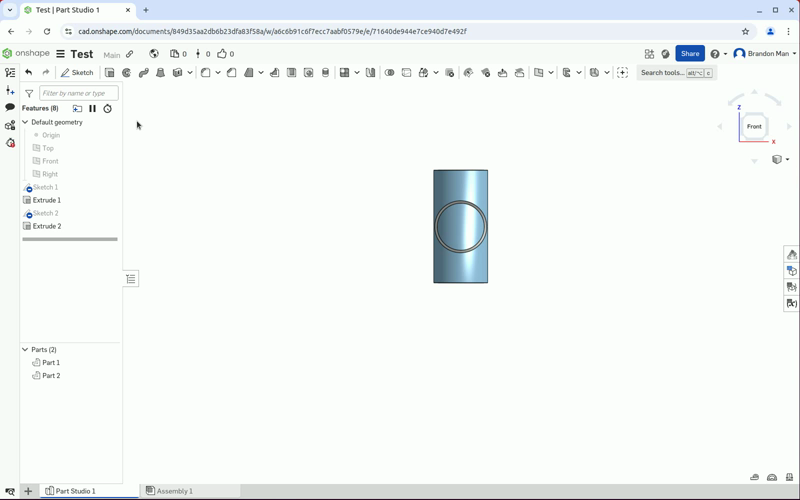
mouse_move(73, 189)
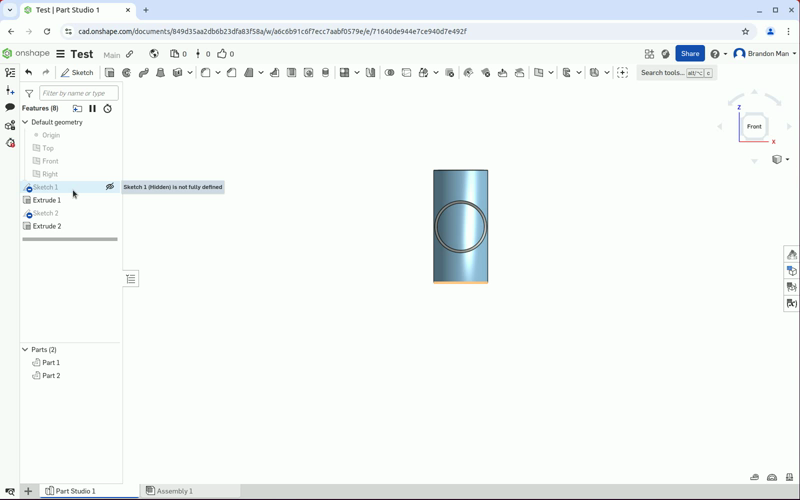
click(73, 189)
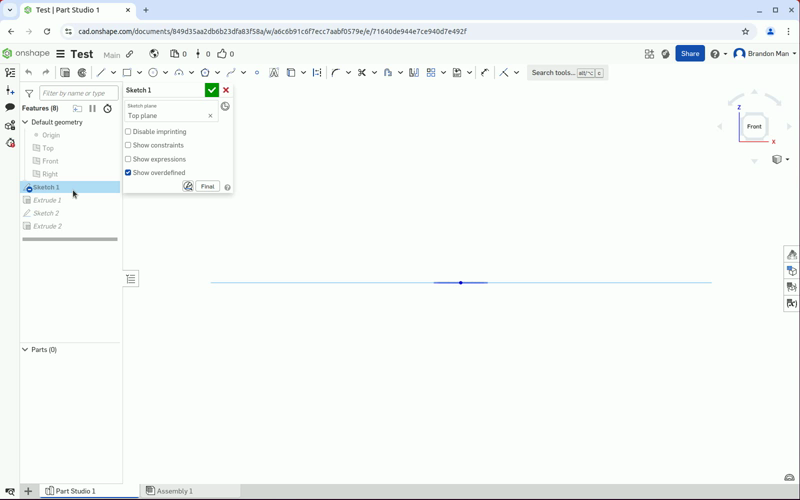
mouse_move(229, 92)
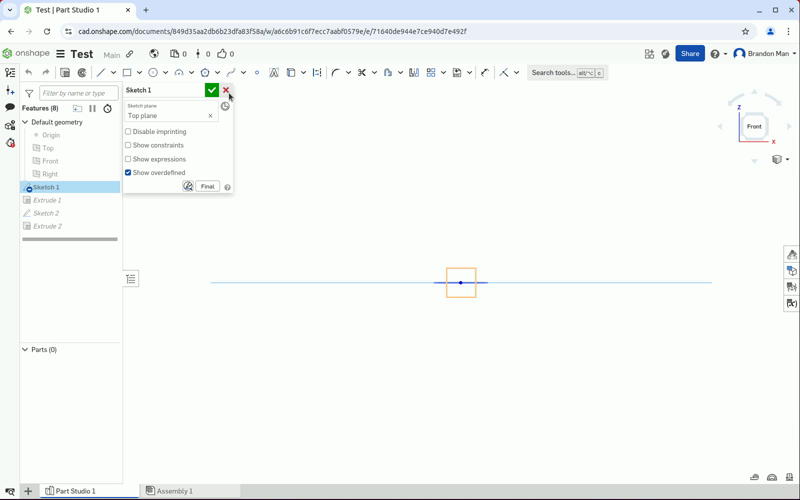
click(229, 92)
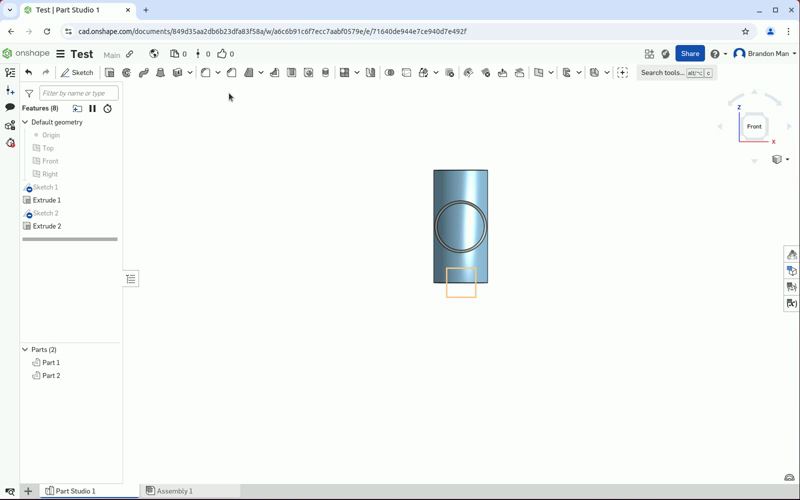
mouse_move(73, 352)
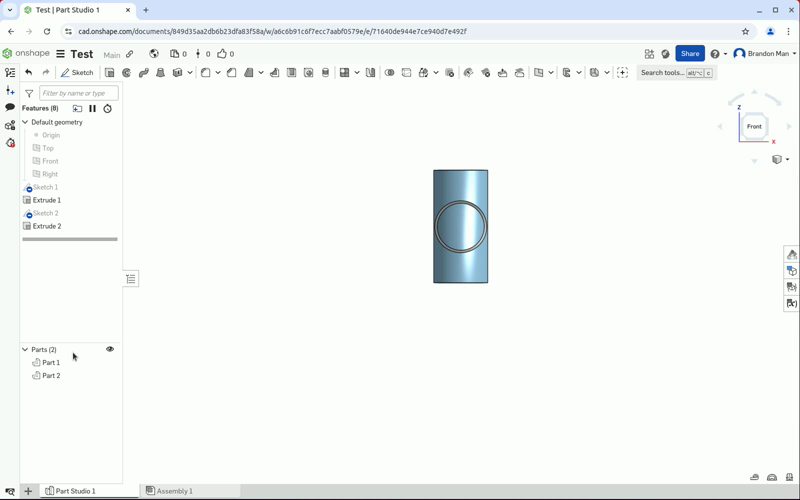
key(y)
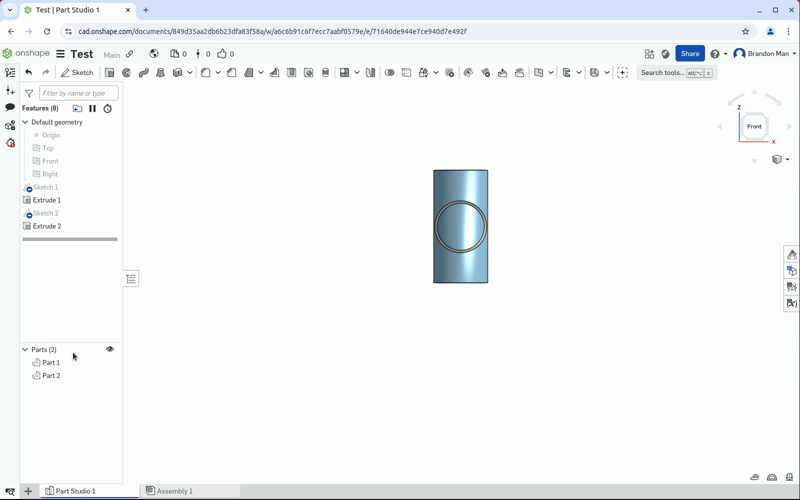
key(shift+p)
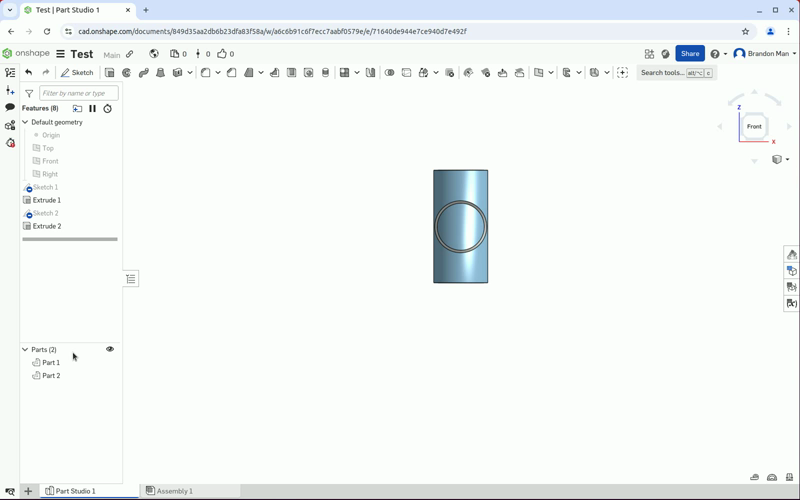
key(space)
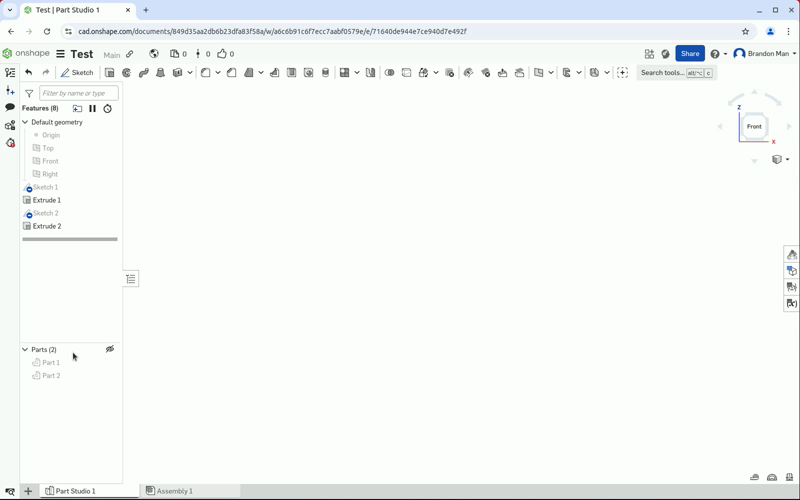
key_down(shift)
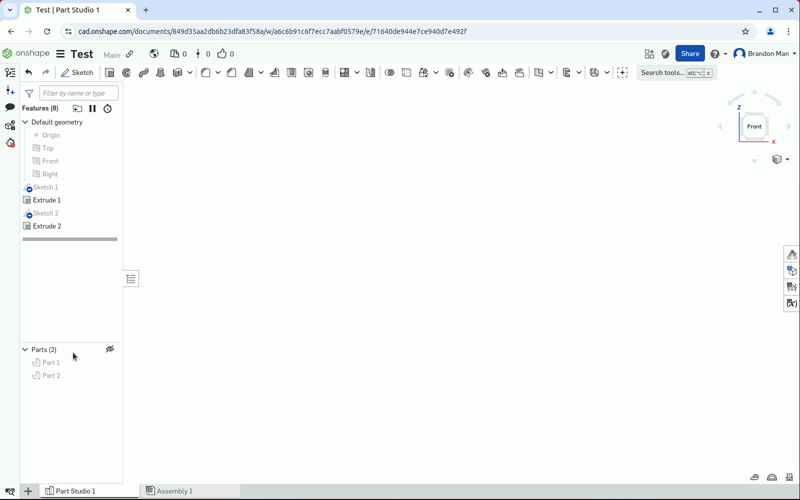
key(down)
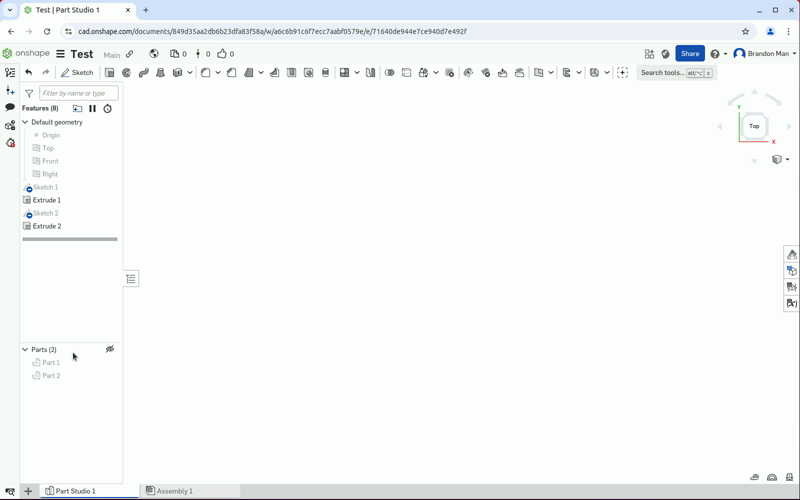
key_up(shift)
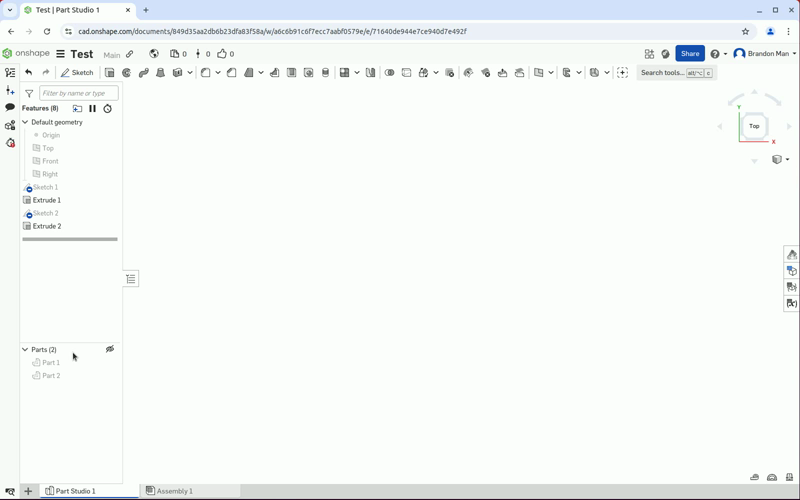
mouse_move(73, 352)
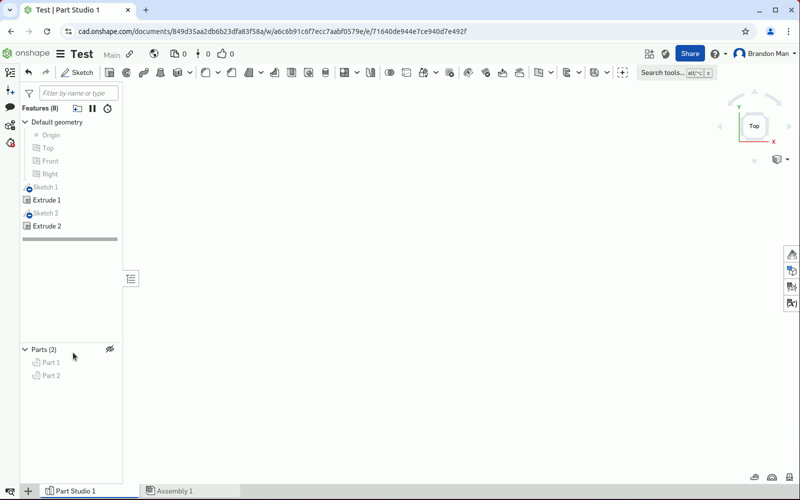
key(shift+y)
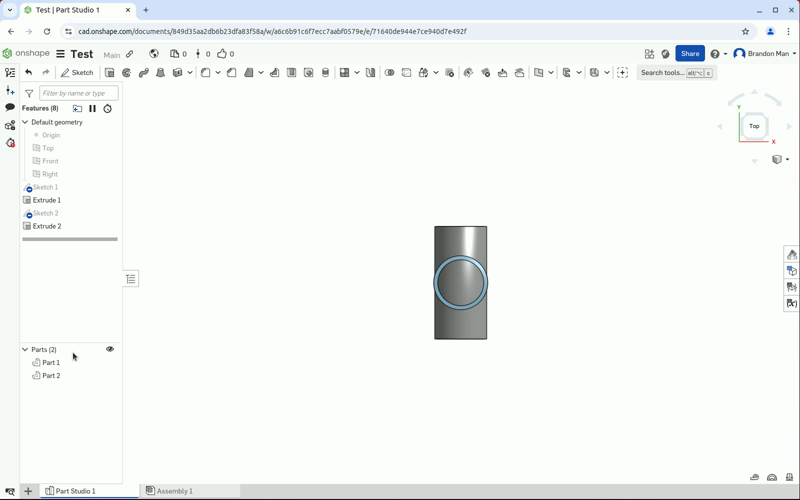
mouse_move(541, 75)
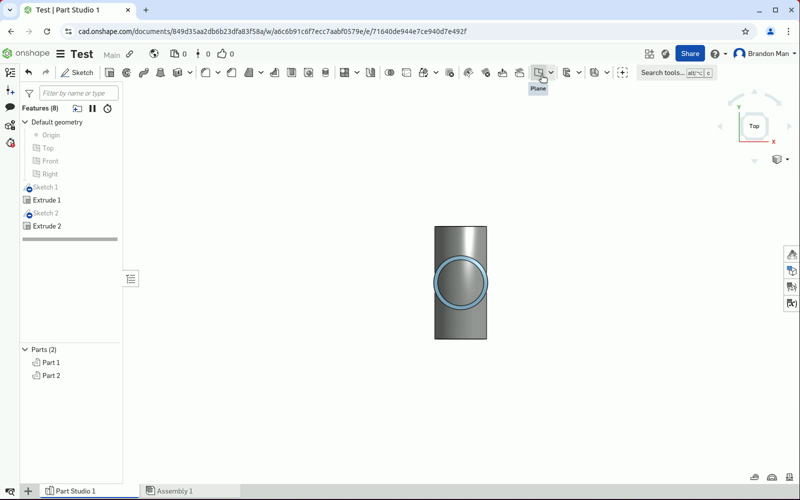
click(541, 75)
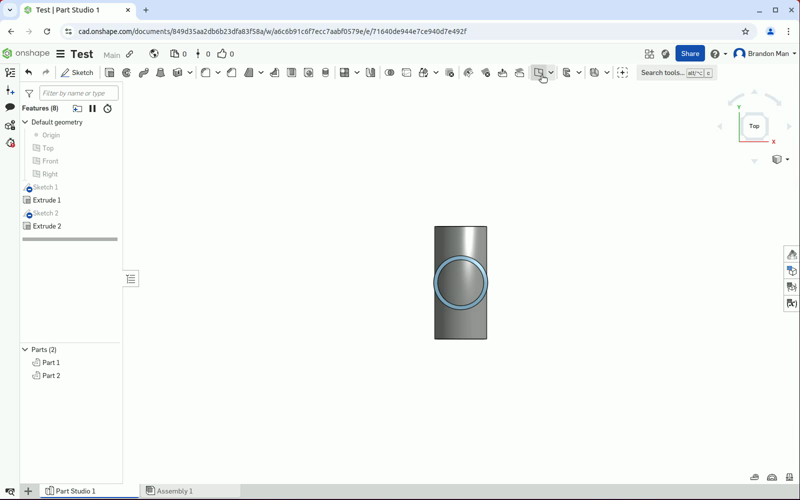
mouse_move(73, 150)
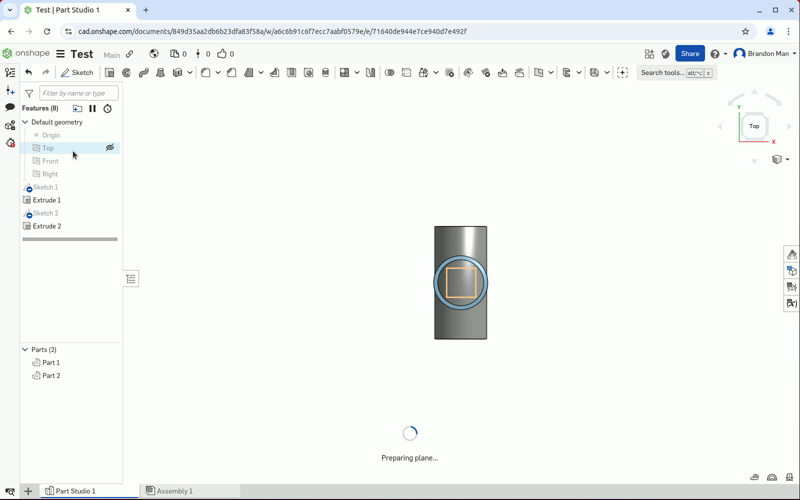
click(73, 150)
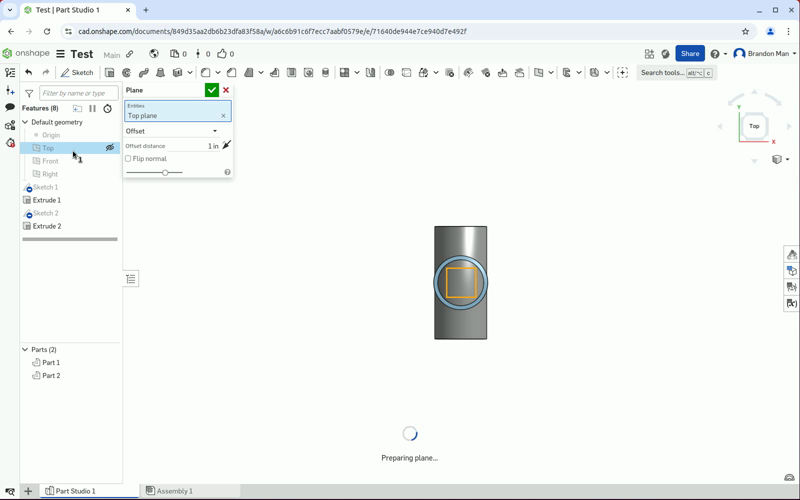
key(tab, 2)
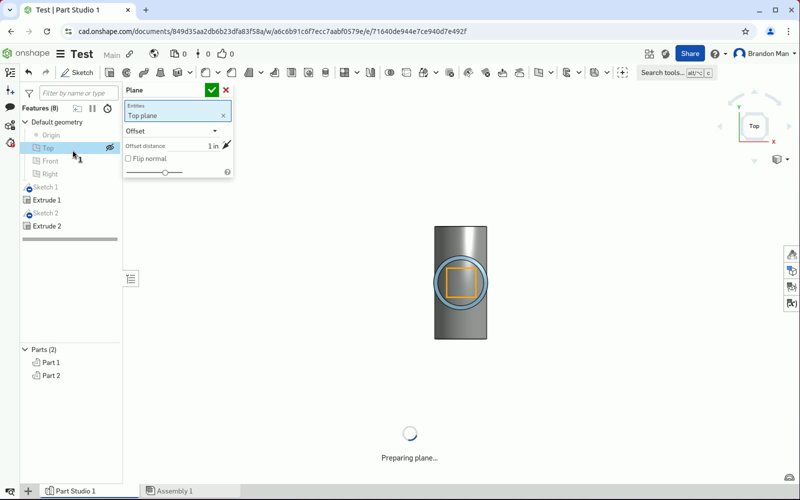
text(23.108)
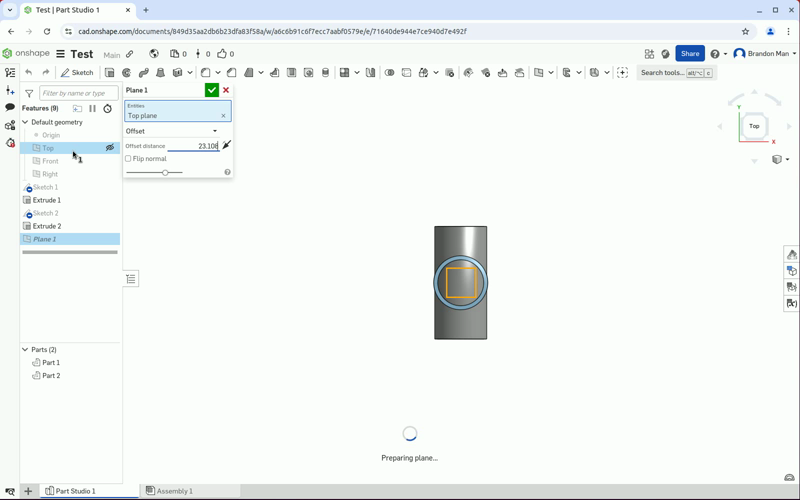
key(enter, 2)
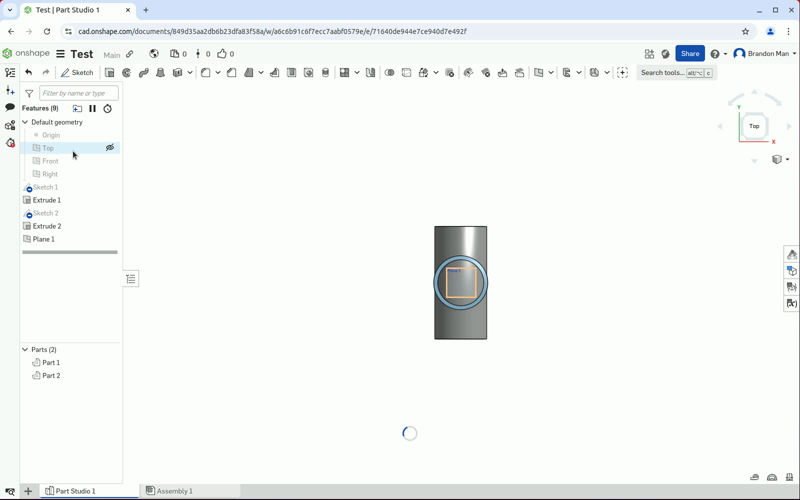
key(shift+s)
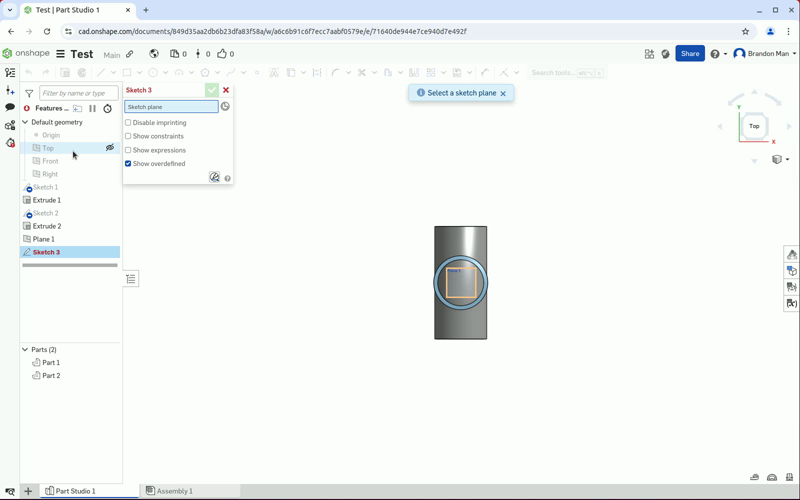
mouse_move(73, 241)
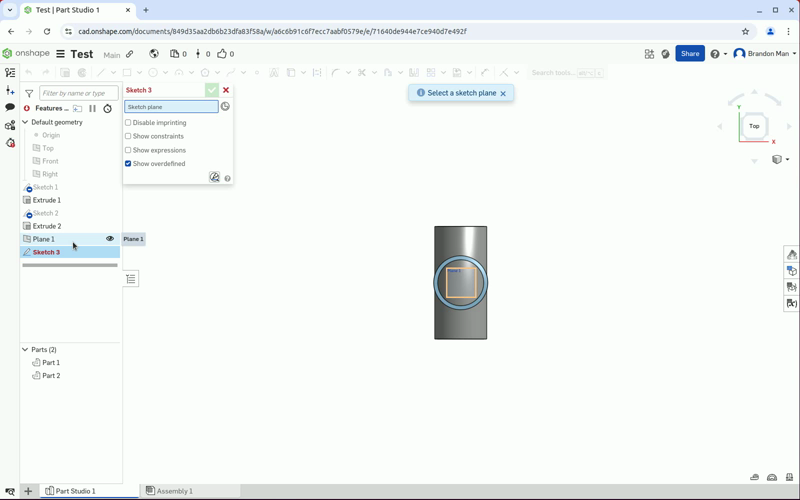
click(73, 241)
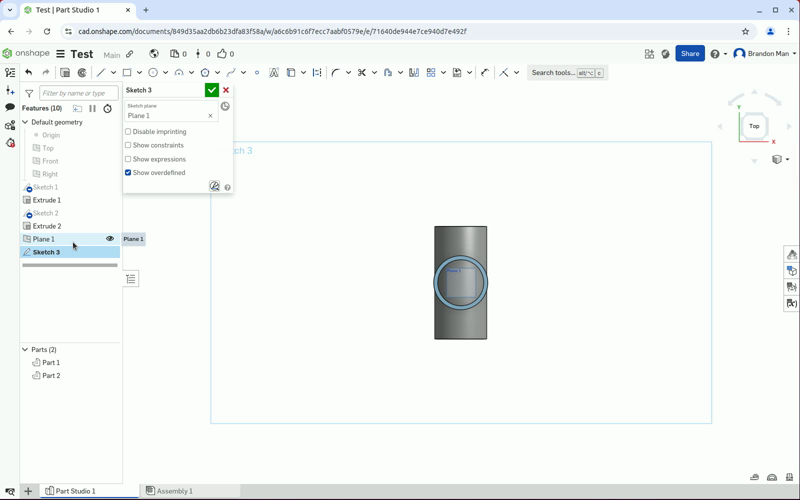
mouse_move(73, 352)
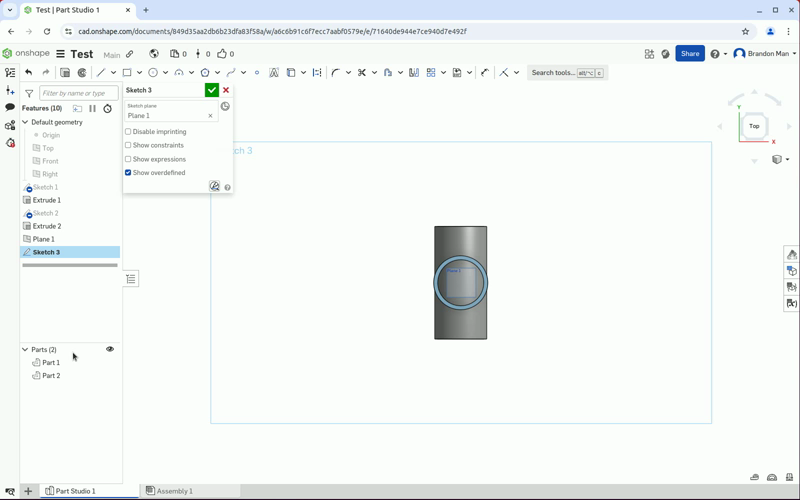
key(y)
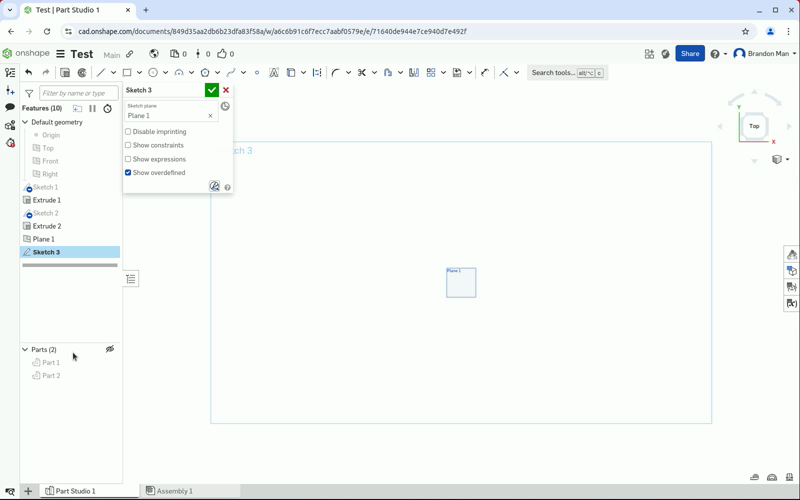
key(c)
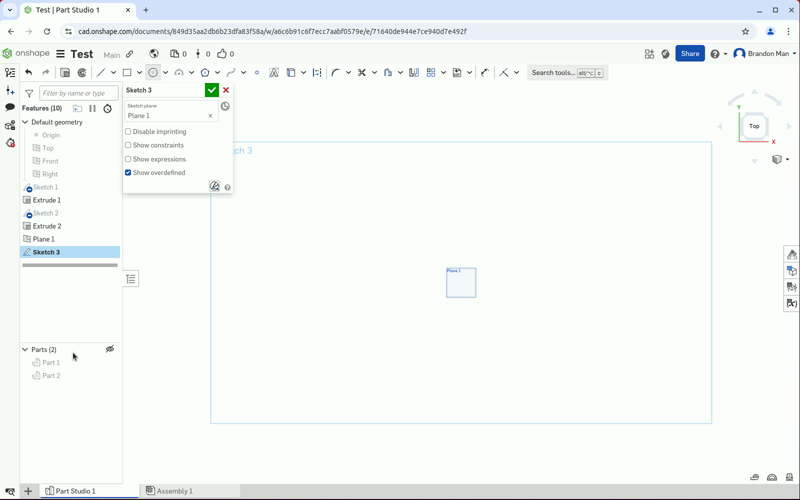
key_down(shift)
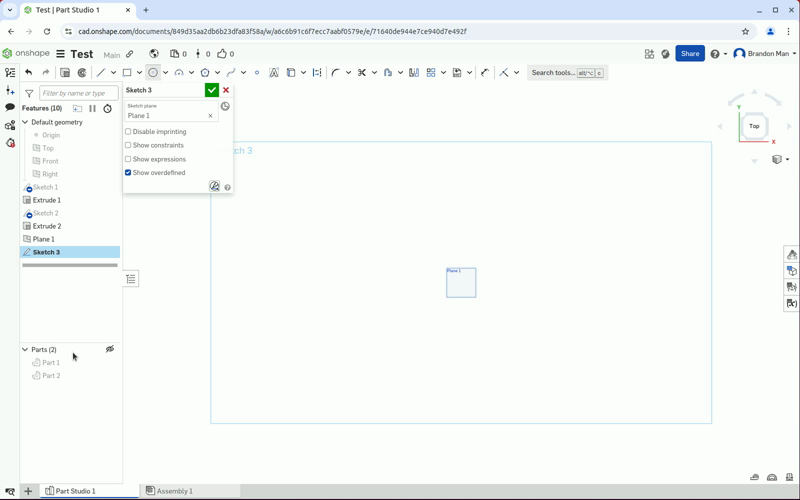
mouse_move(461, 282)
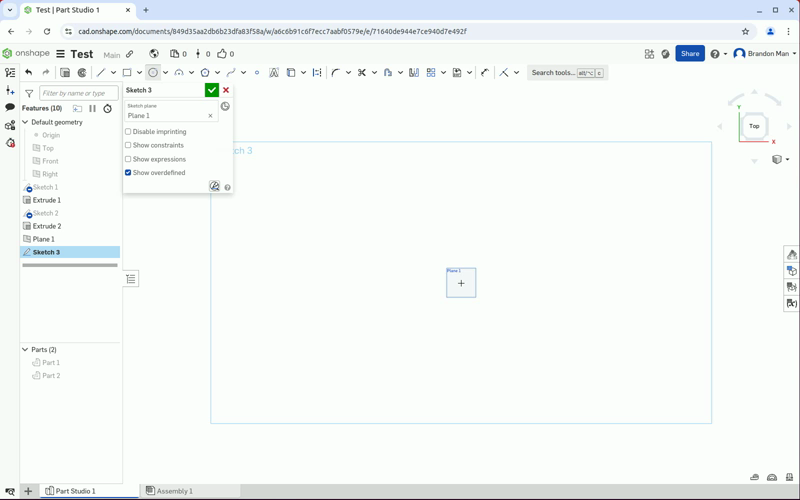
click(461, 282)
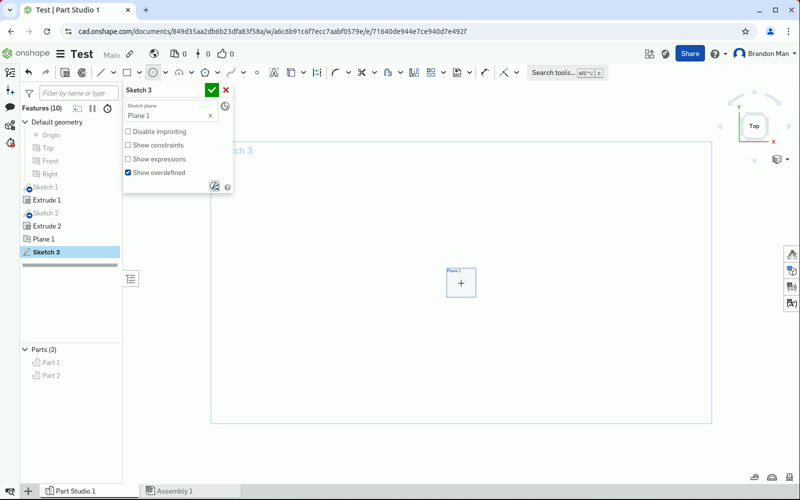
key_up(shift)
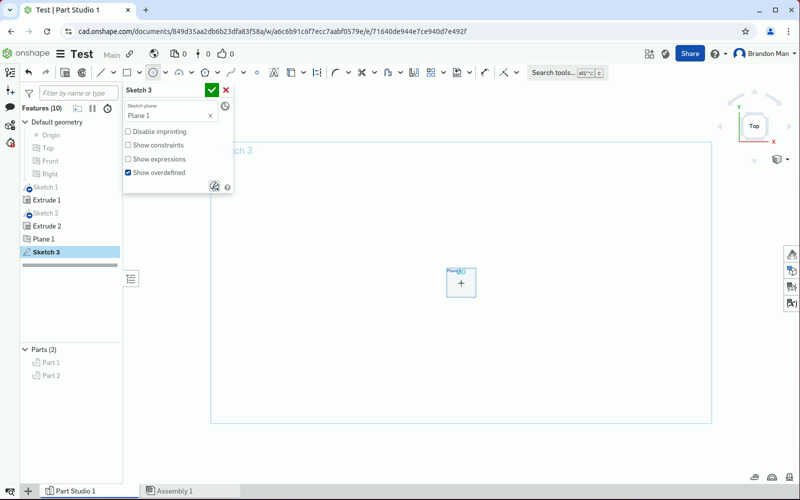
mouse_move(484, 282)
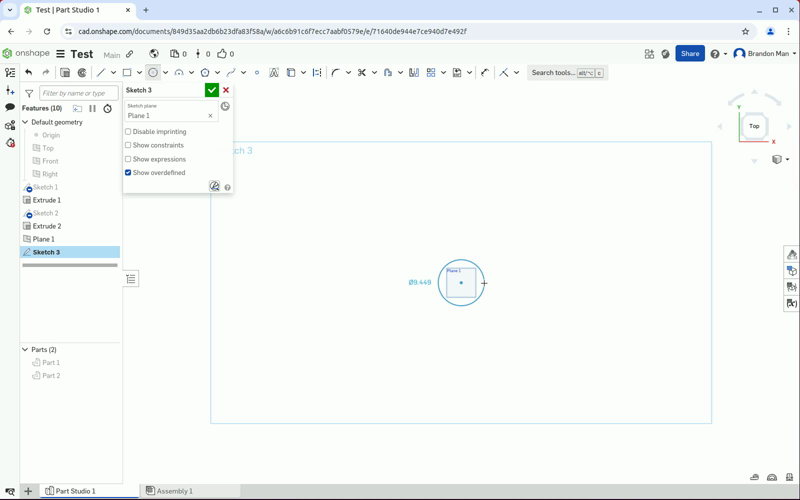
click(484, 282)
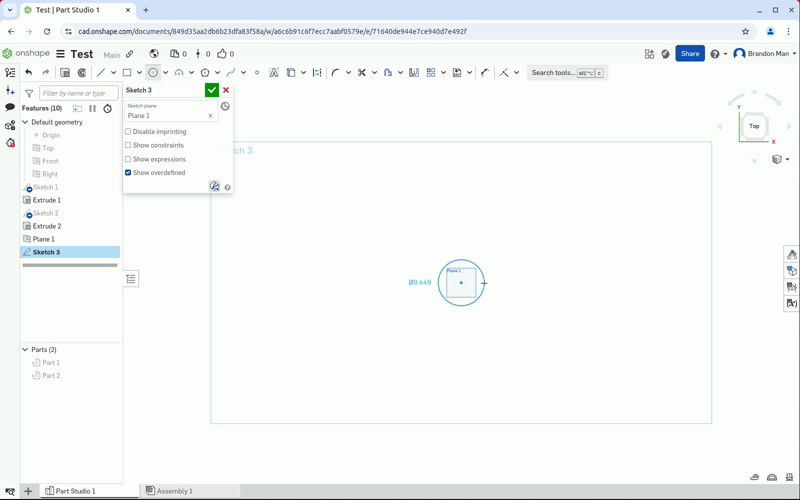
key(esc)
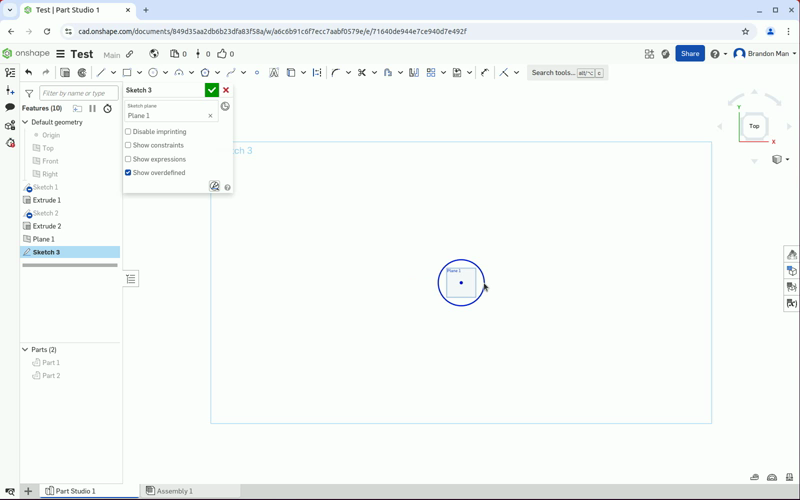
mouse_move(455, 301)
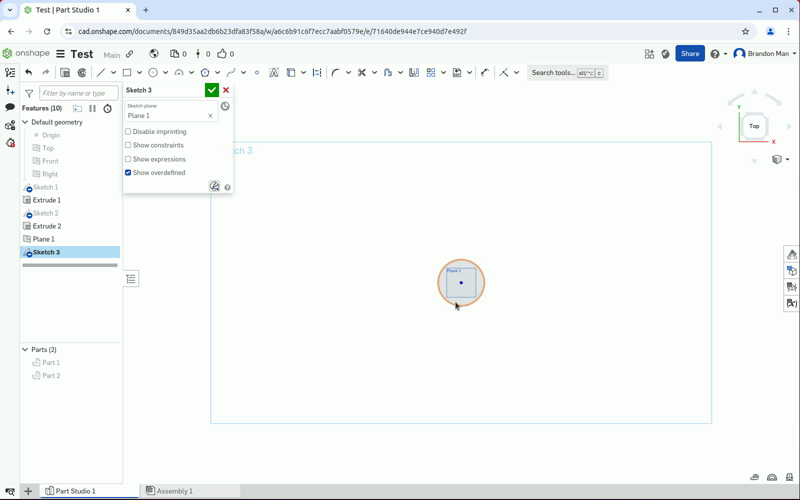
scroll(6)
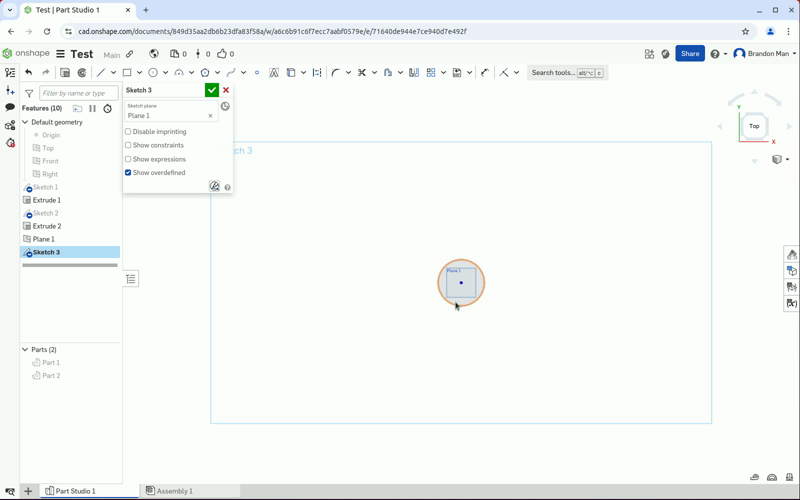
scroll(6)
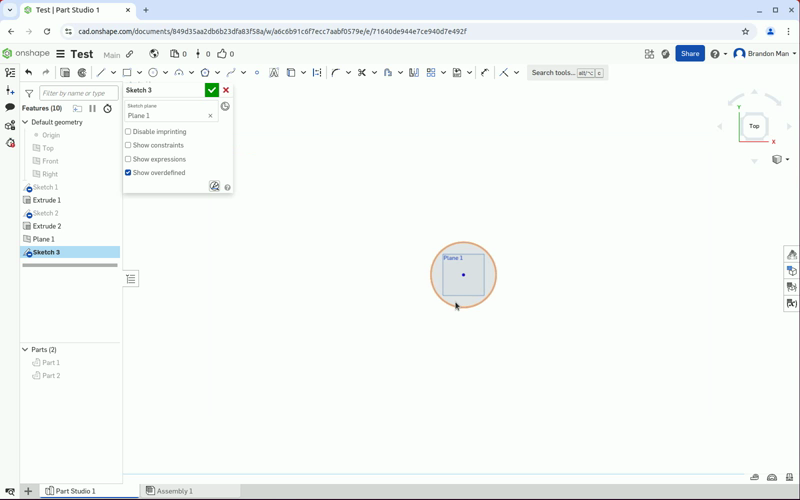
scroll(6)
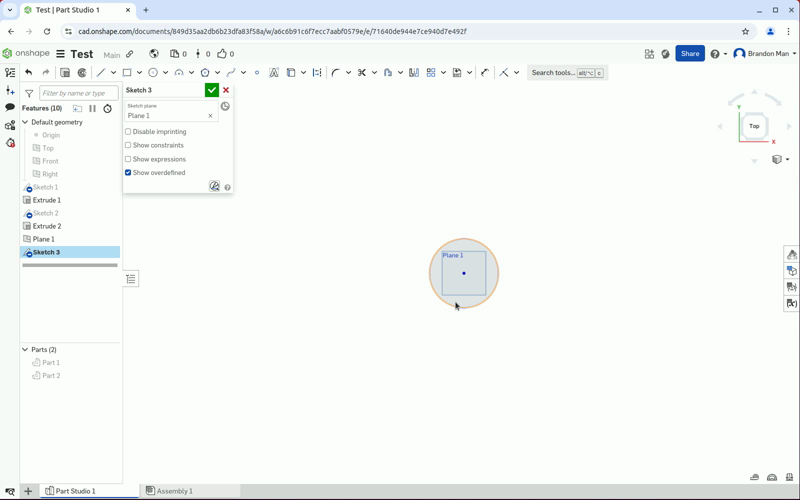
scroll(6)
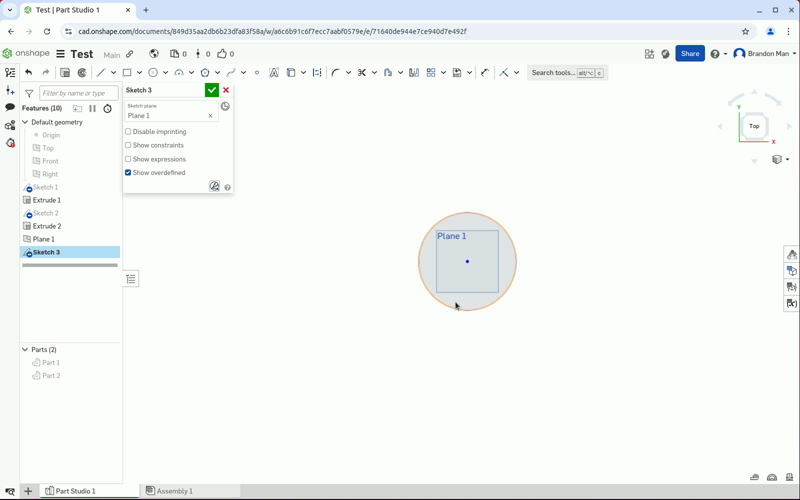
scroll(6)
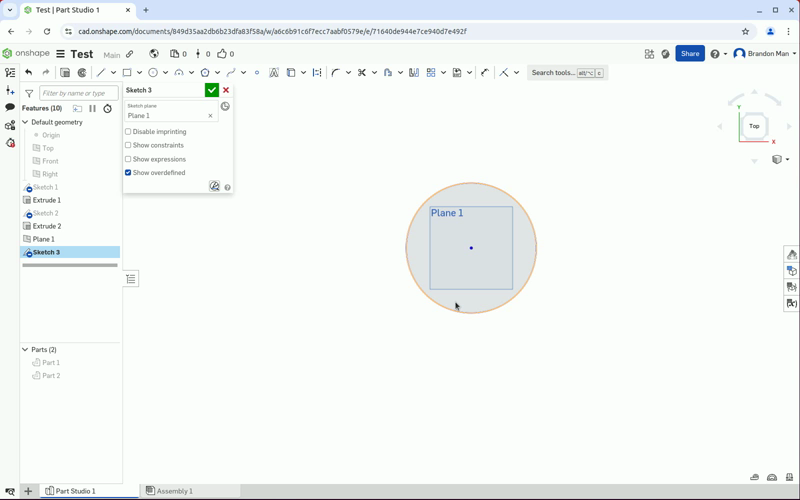
scroll(6)
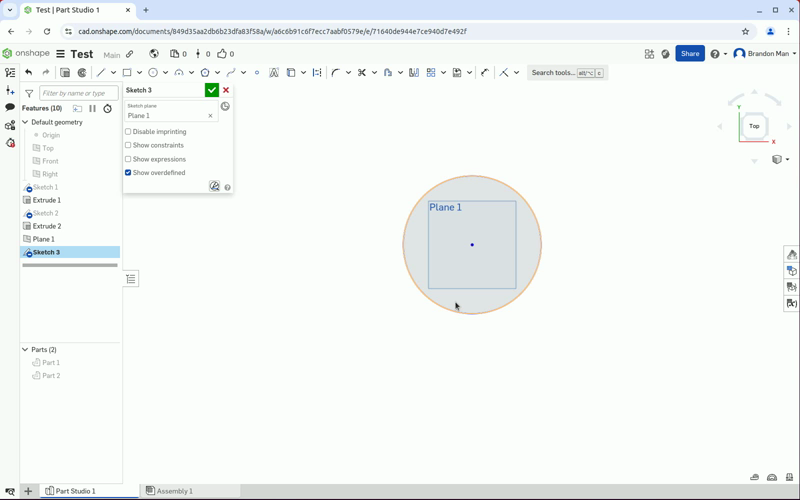
scroll(6)
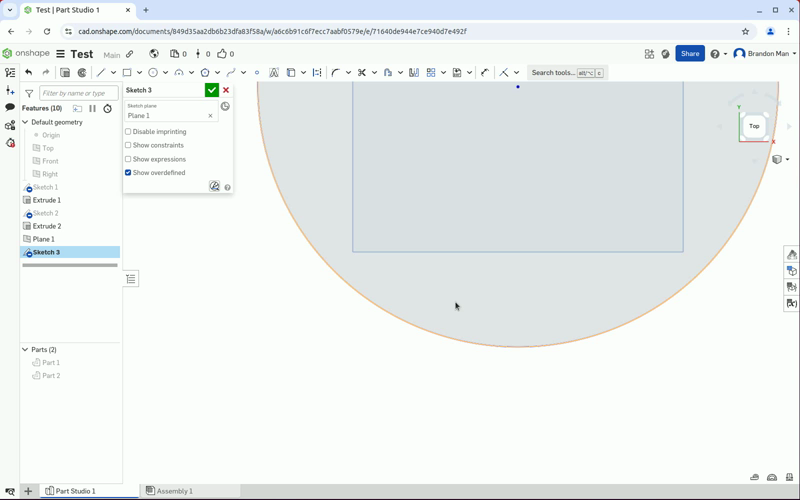
click(455, 301)
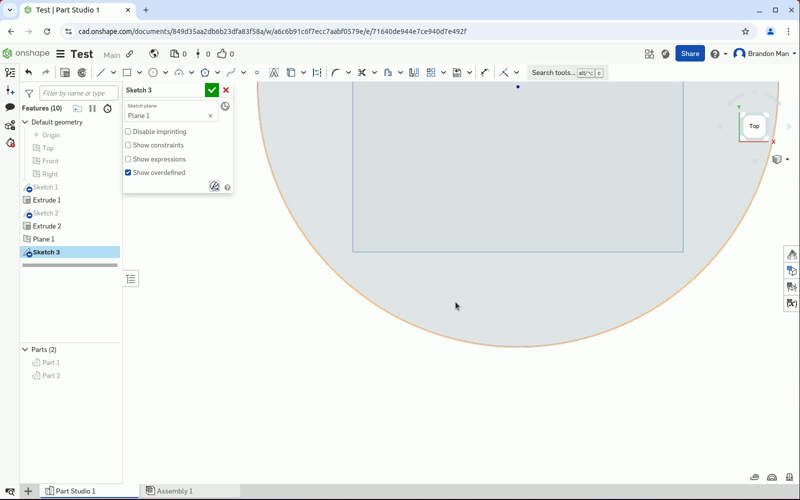
scroll(-6)
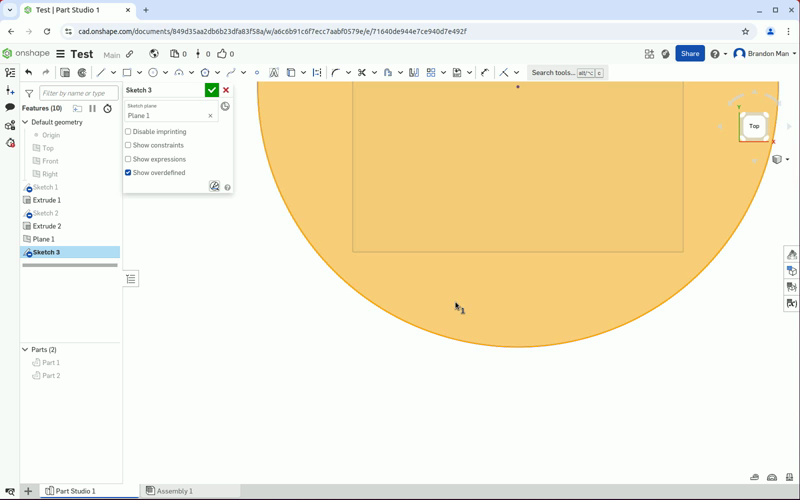
scroll(-6)
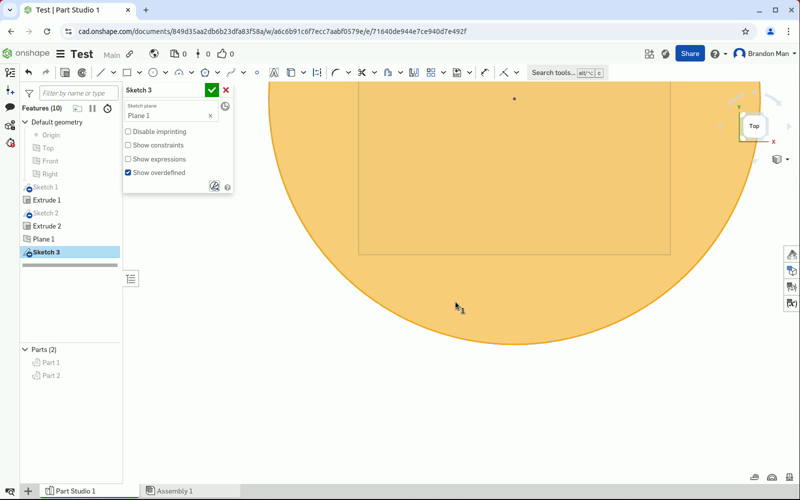
scroll(-6)
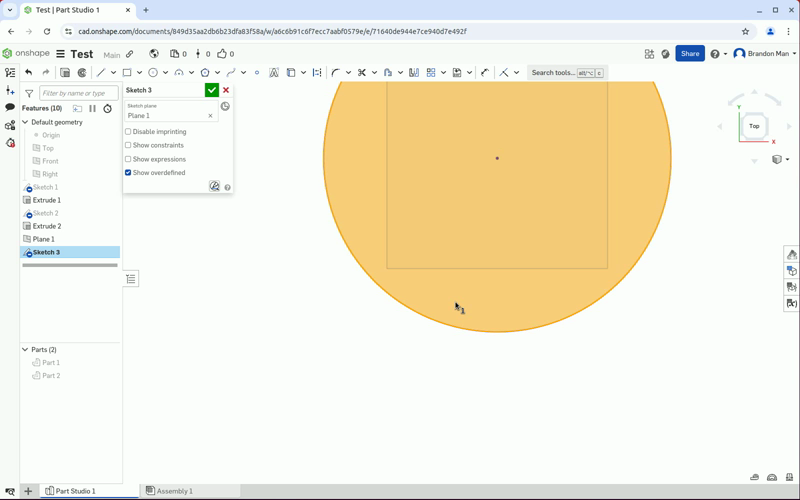
scroll(-6)
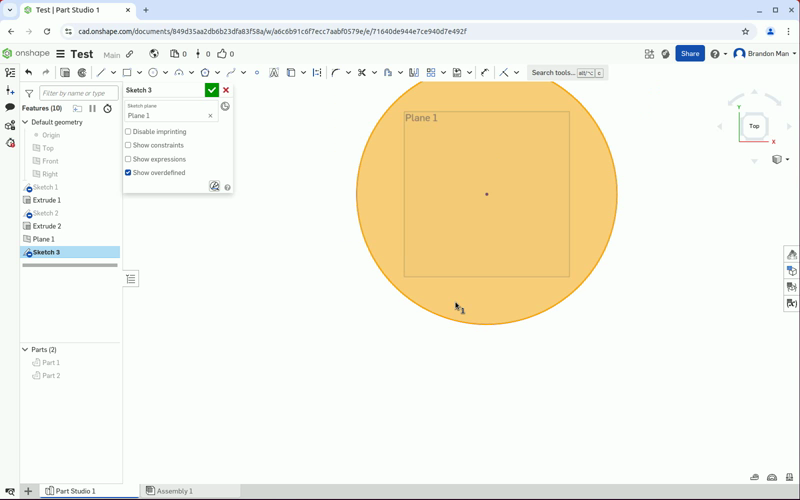
scroll(-6)
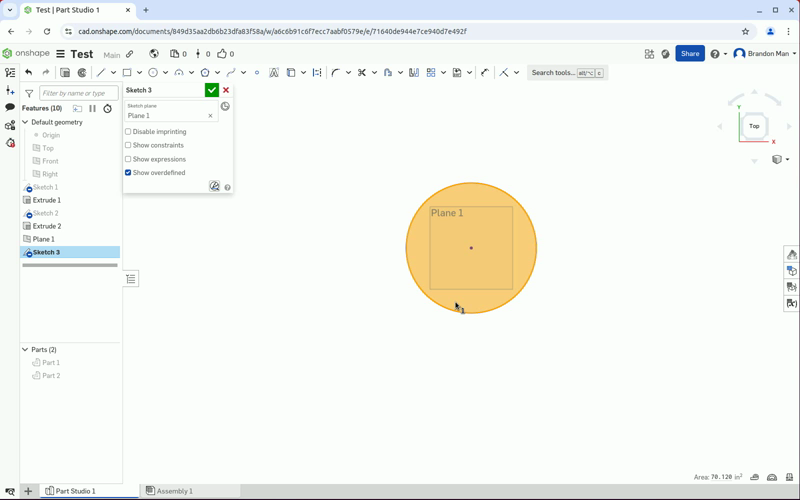
scroll(-6)
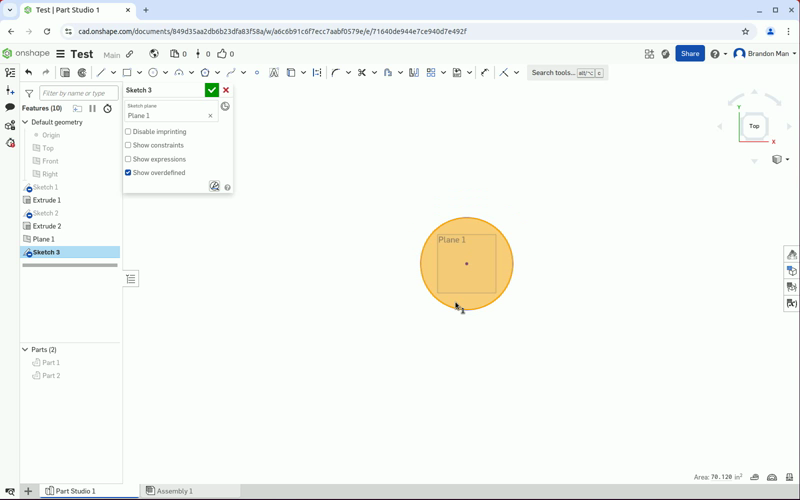
scroll(-6)
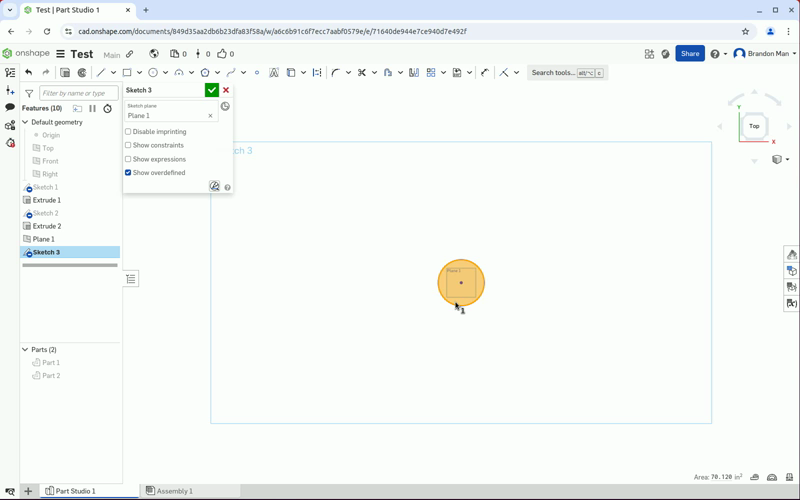
mouse_move(73, 352)
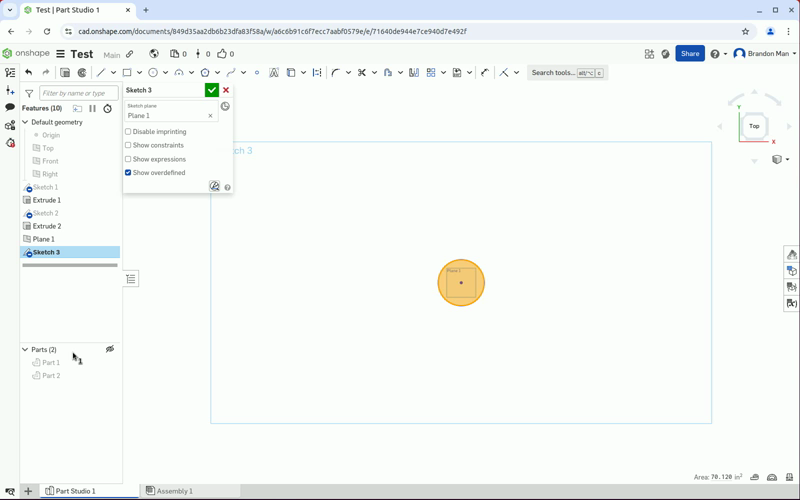
key(shift+y)
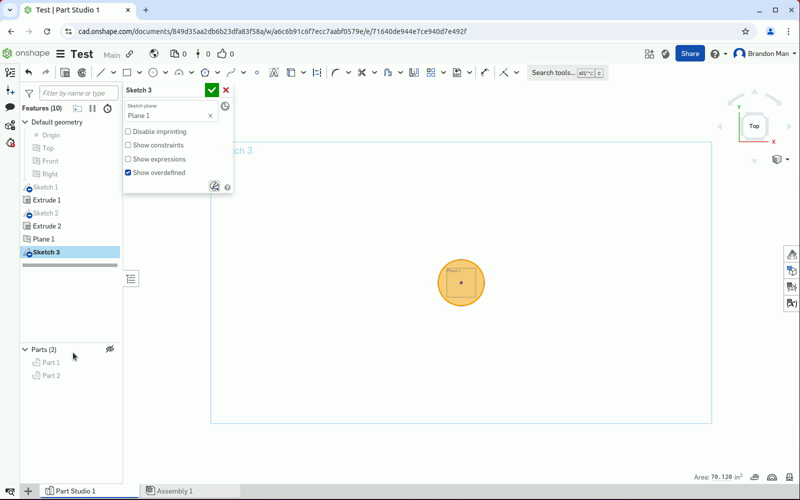
key(shift+e)
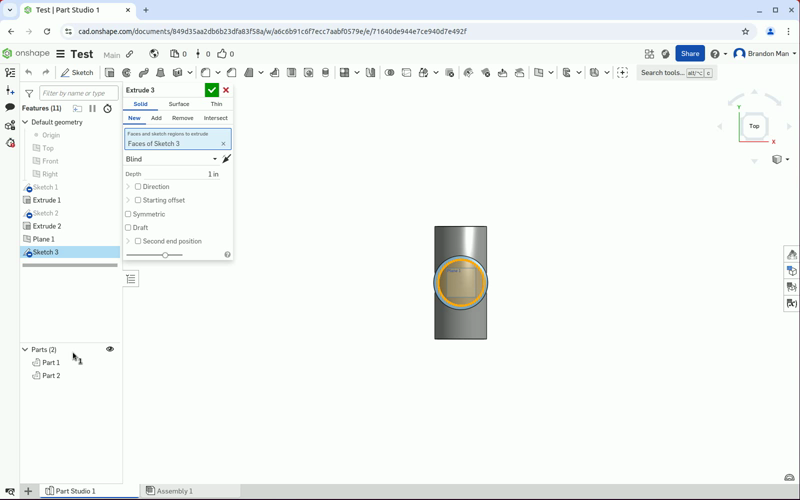
mouse_move(143, 106)
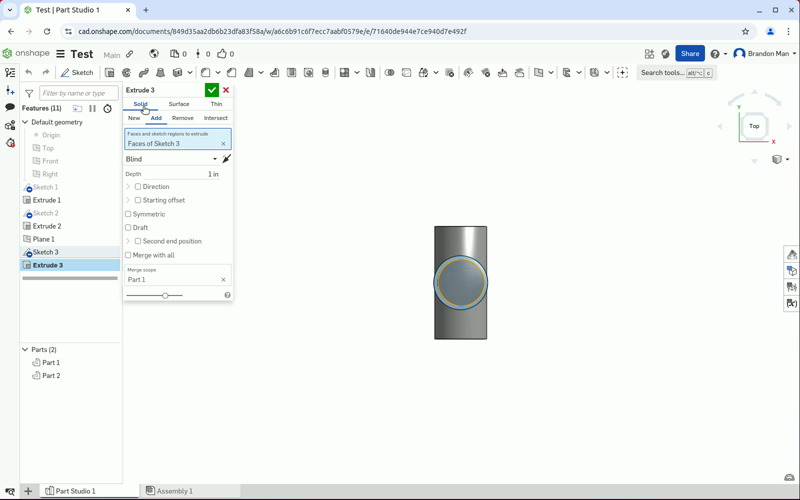
click(143, 106)
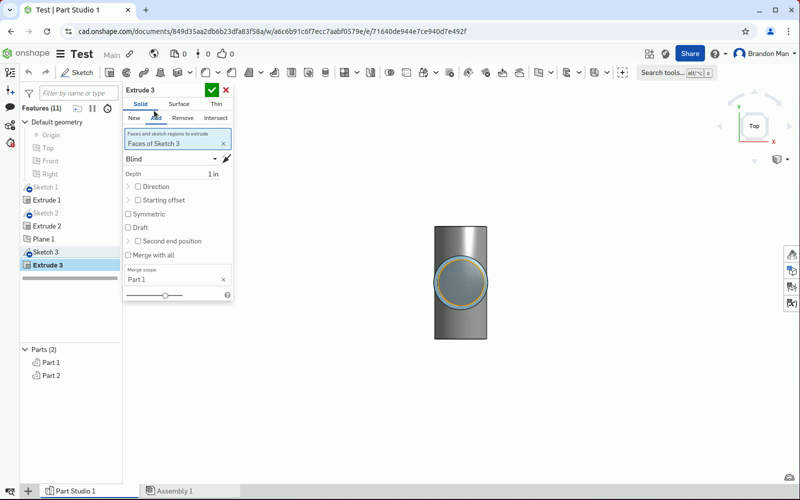
mouse_move(186, 120)
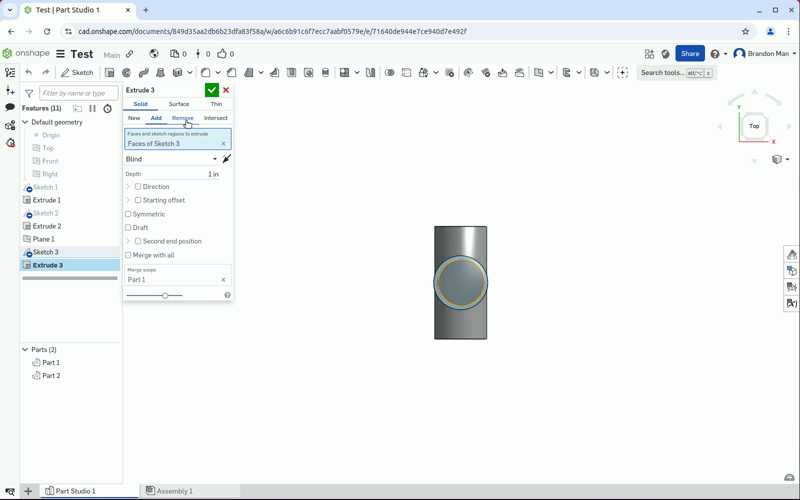
click(186, 120)
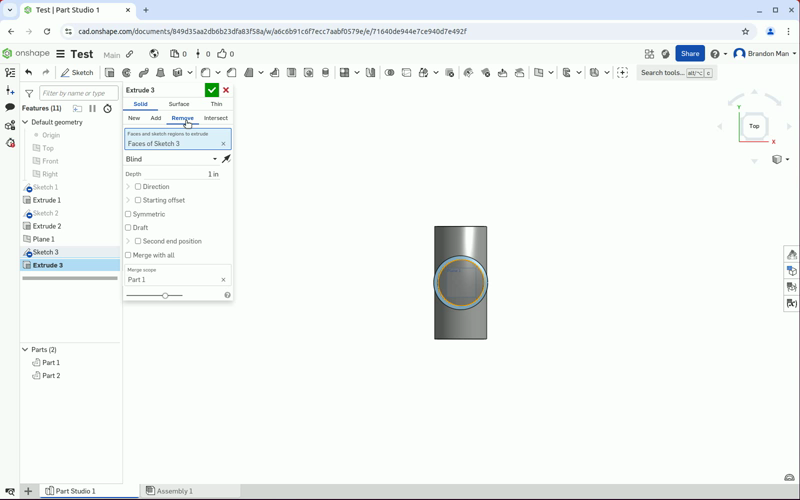
key(tab, 4)
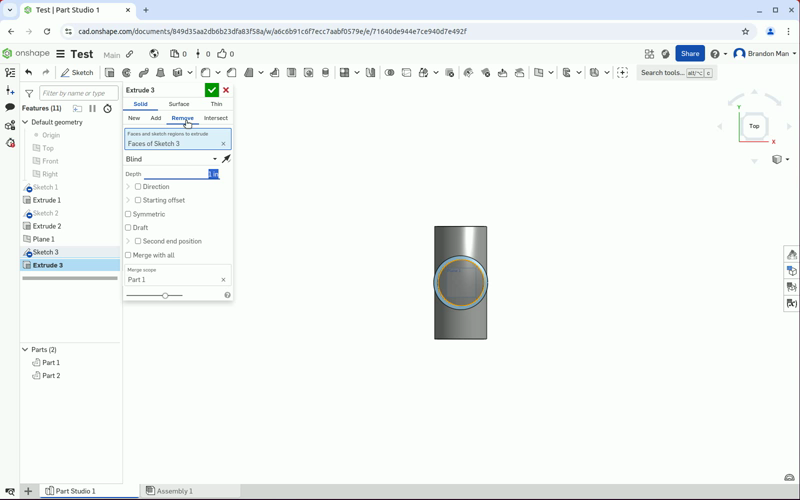
text(19.257)
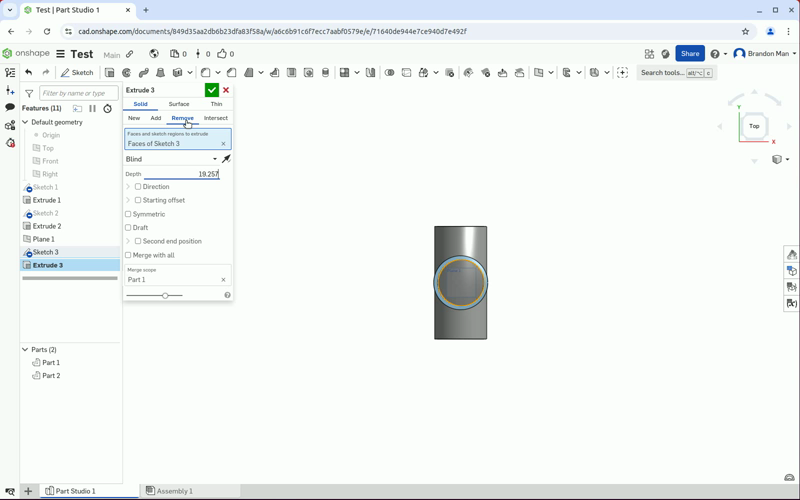
key(tab, 6)
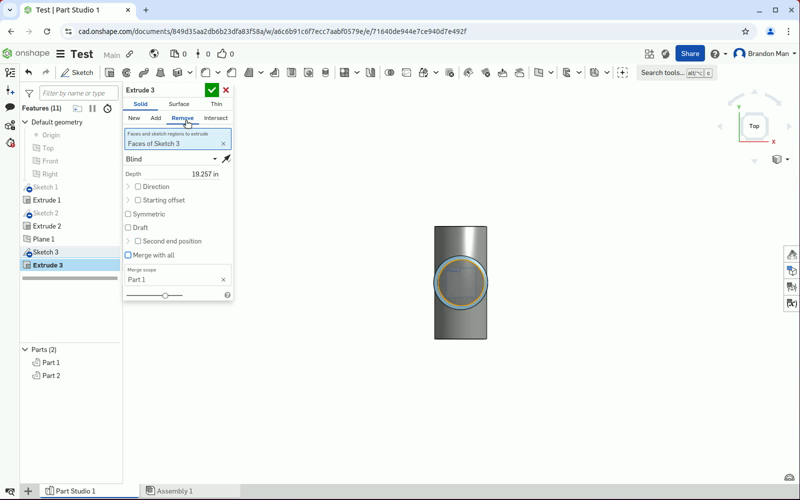
key(space)
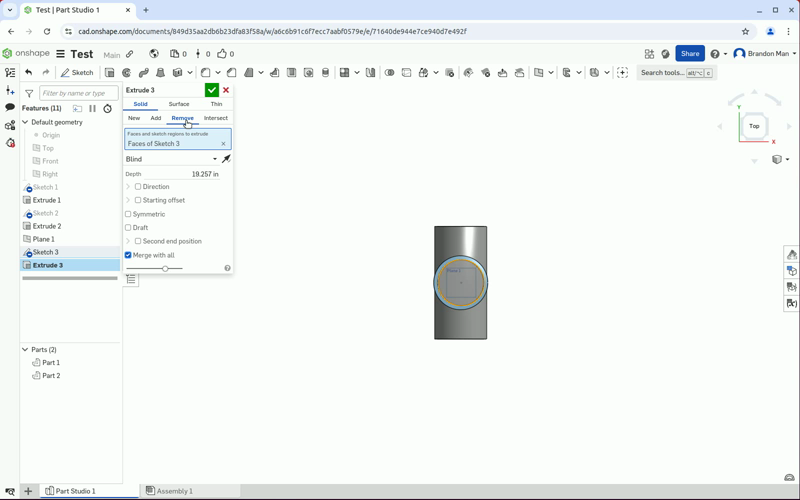
key(enter)
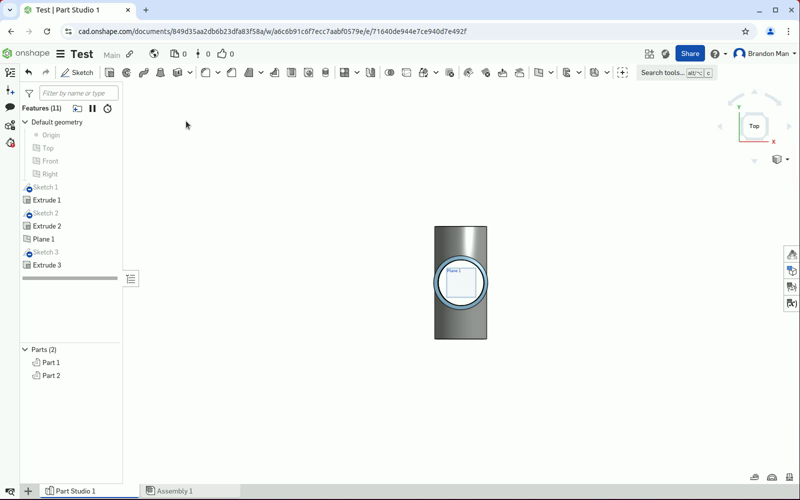
key(shift+h)
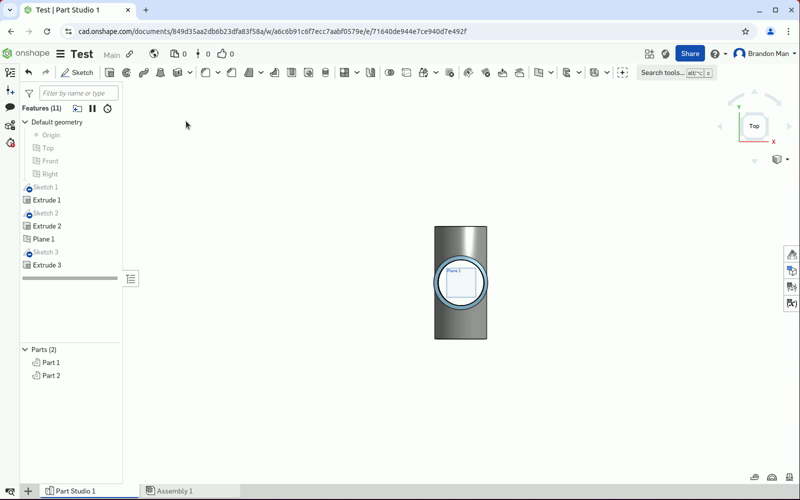
key(shift+h)
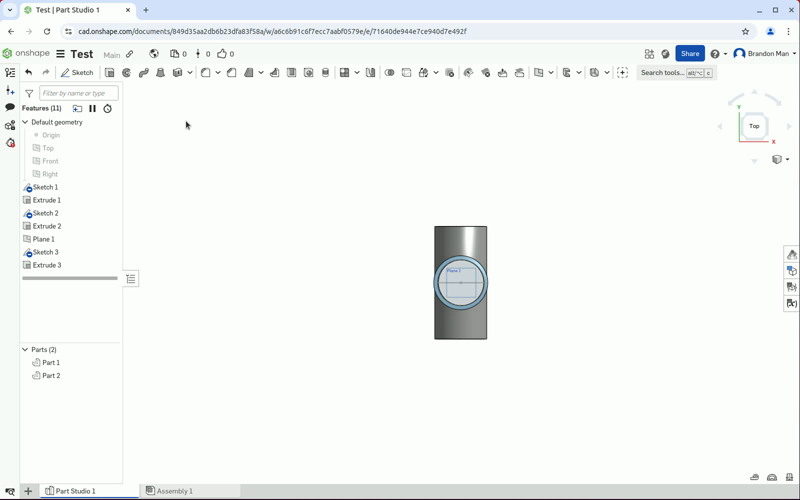
key(shift+7)
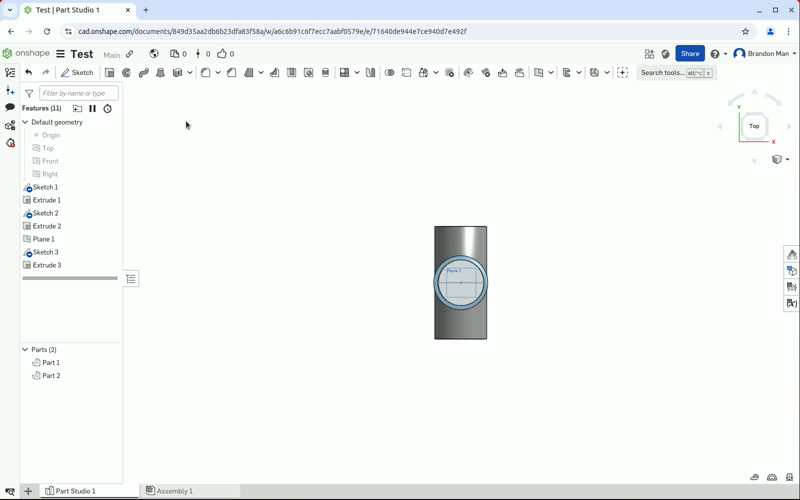
key(up, 3)
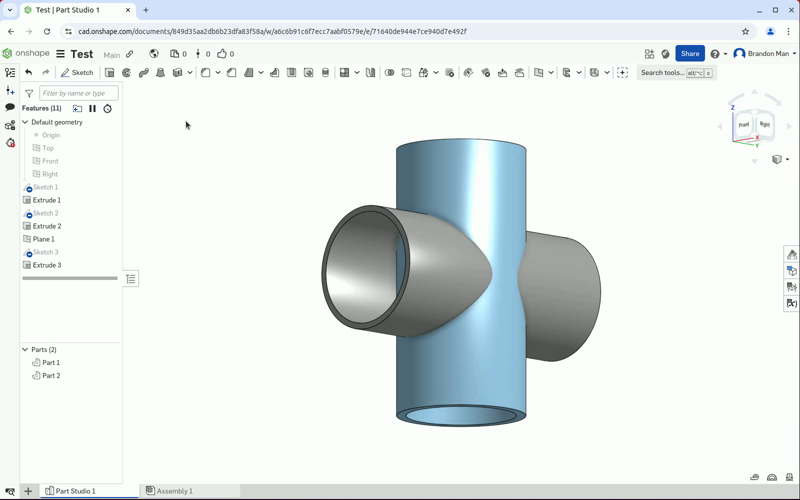
key(left, 3)
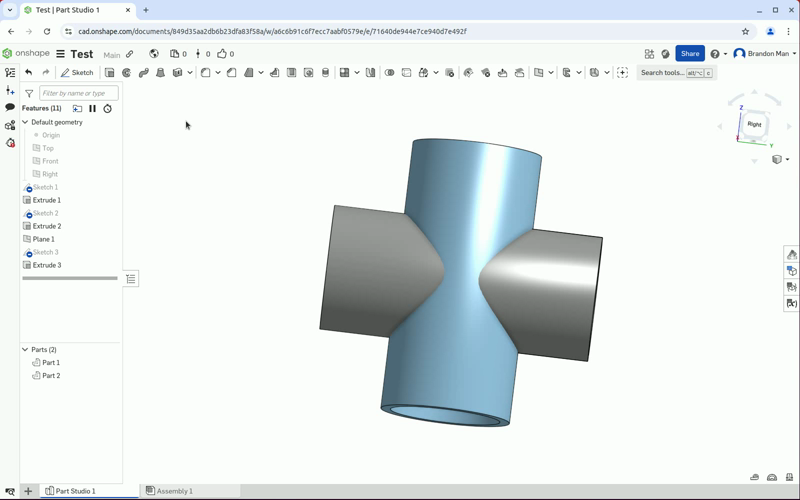
key(right, 3)
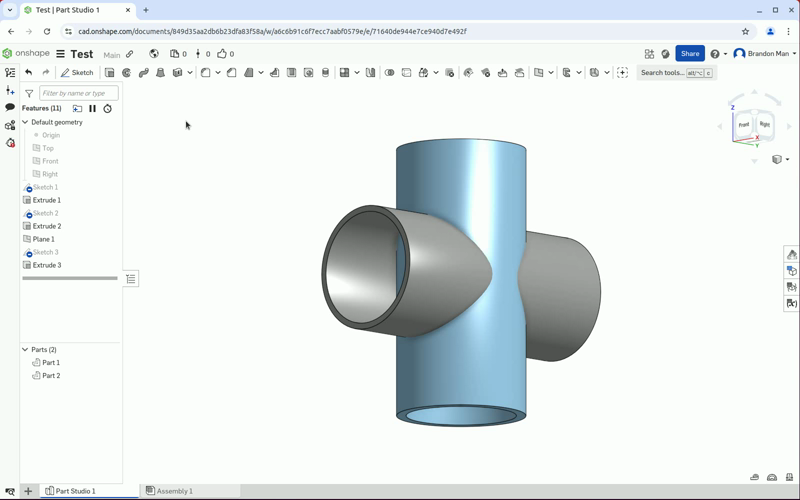
key(down, 3)
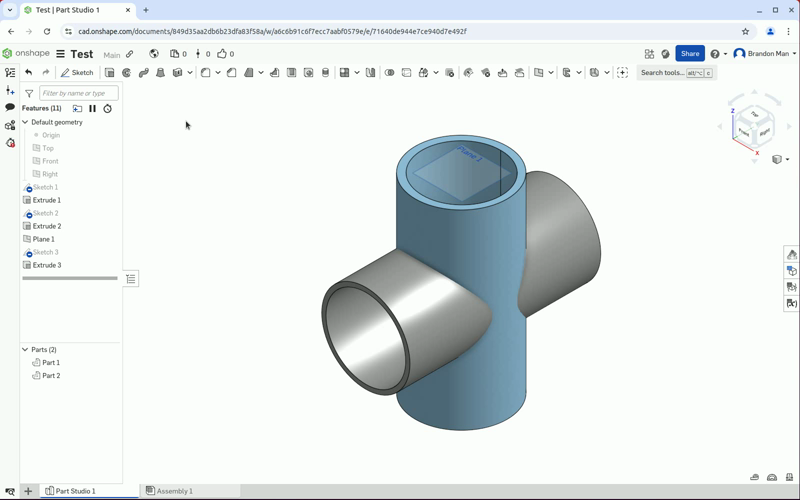
mouse_move(73, 189)
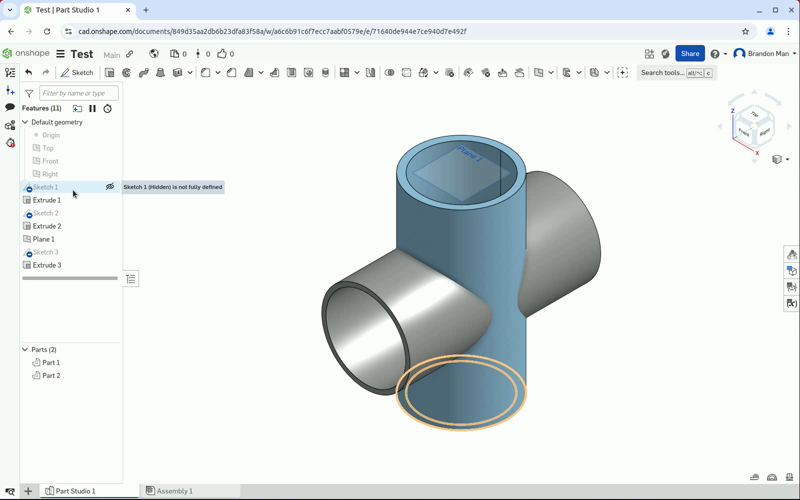
click(73, 189)